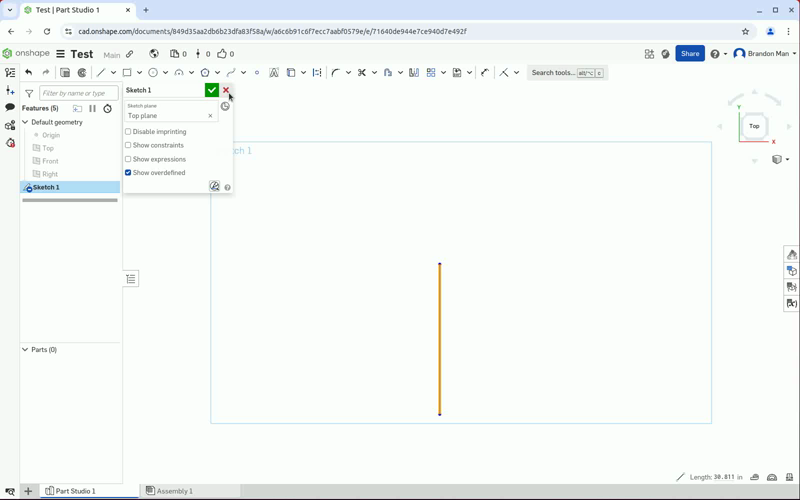
key(shift+h)
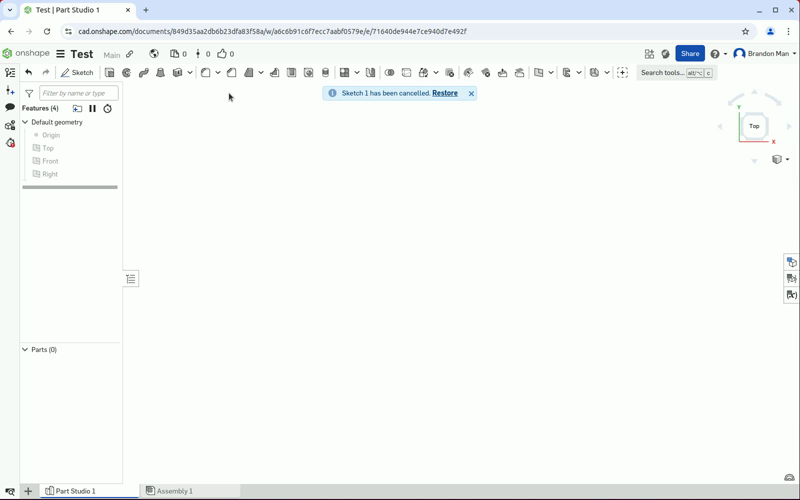
mouse_move(73, 352)
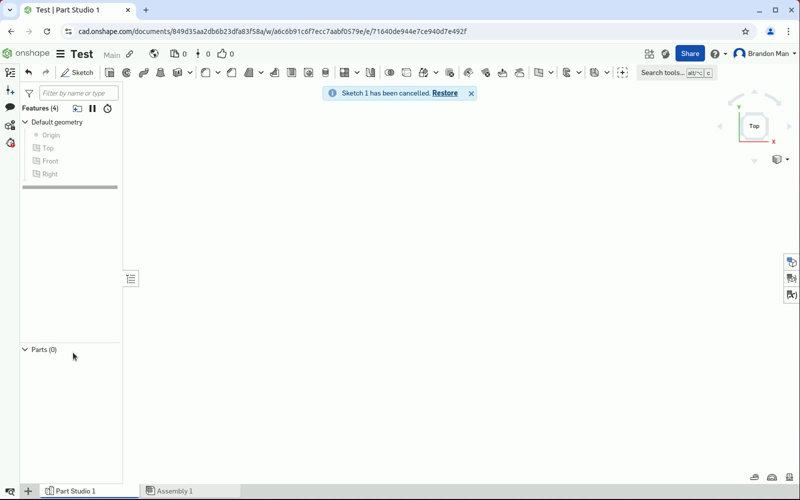
key(y)
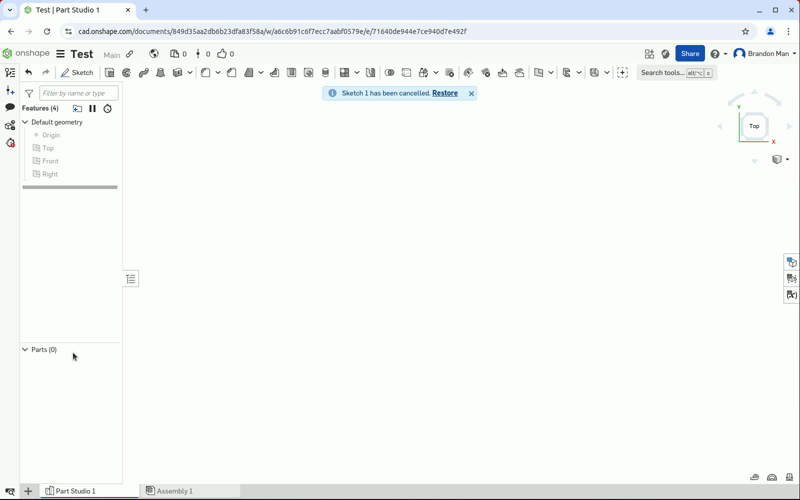
key(shift+p)
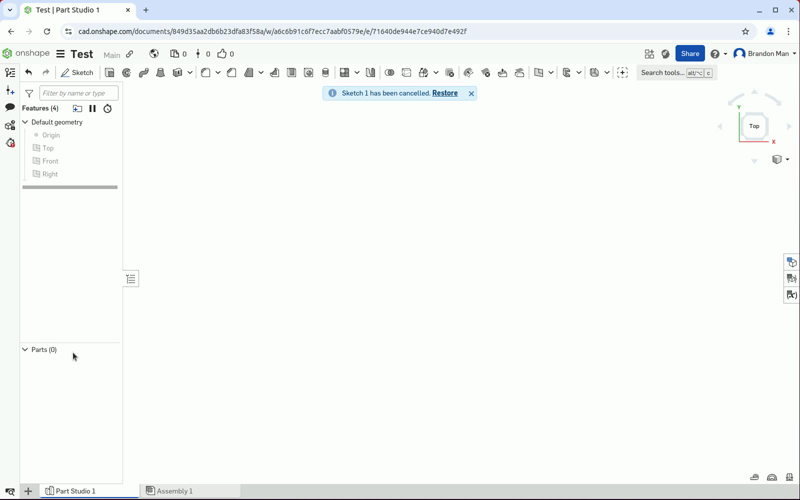
key(space)
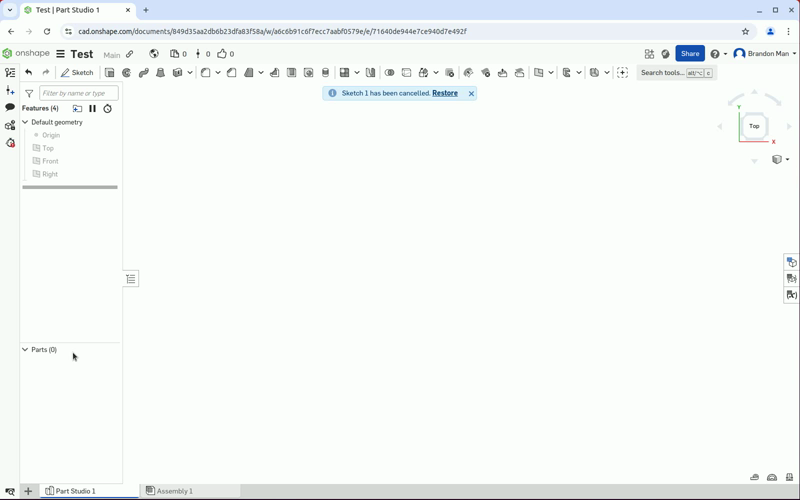
key_down(shift)
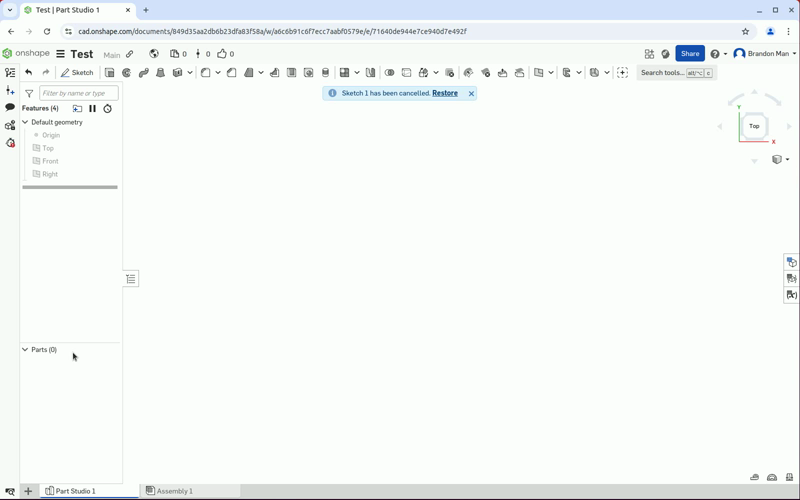
key(up)
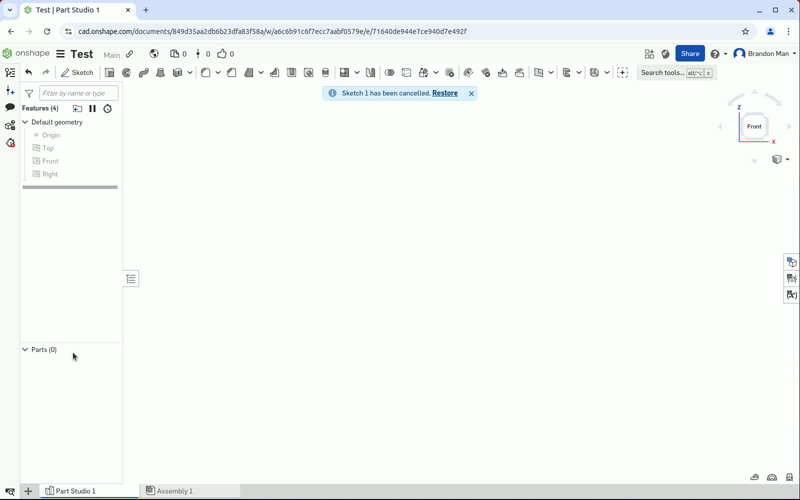
key_up(shift)
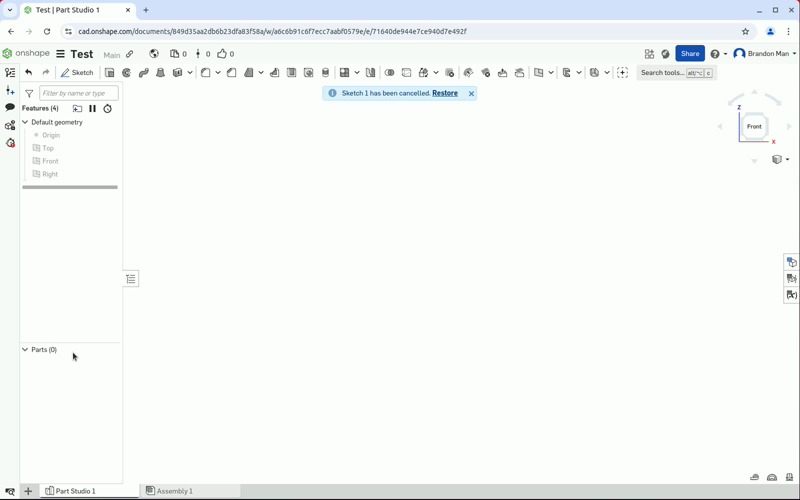
mouse_move(73, 352)
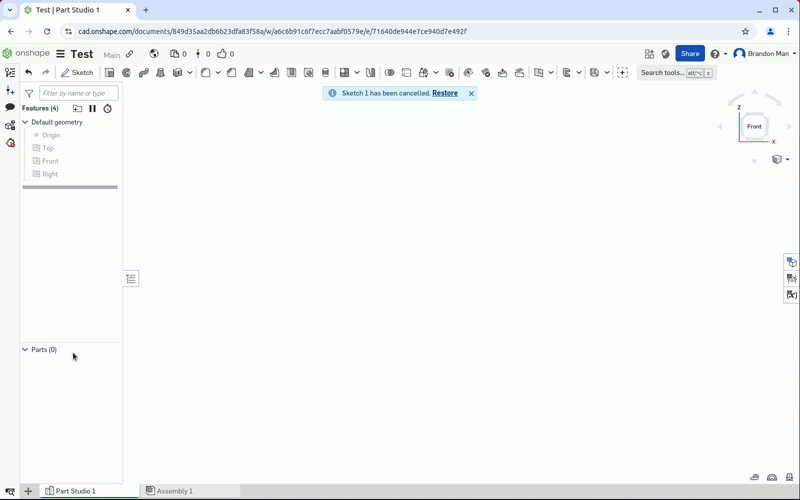
key(shift+y)
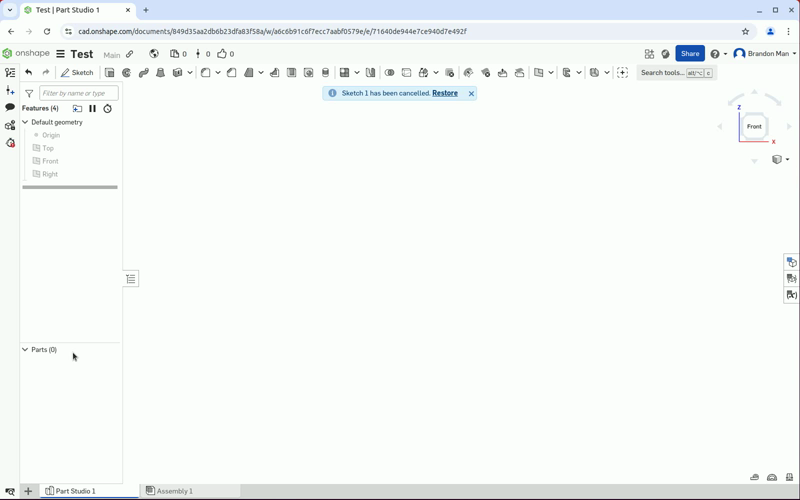
key(shift+s)
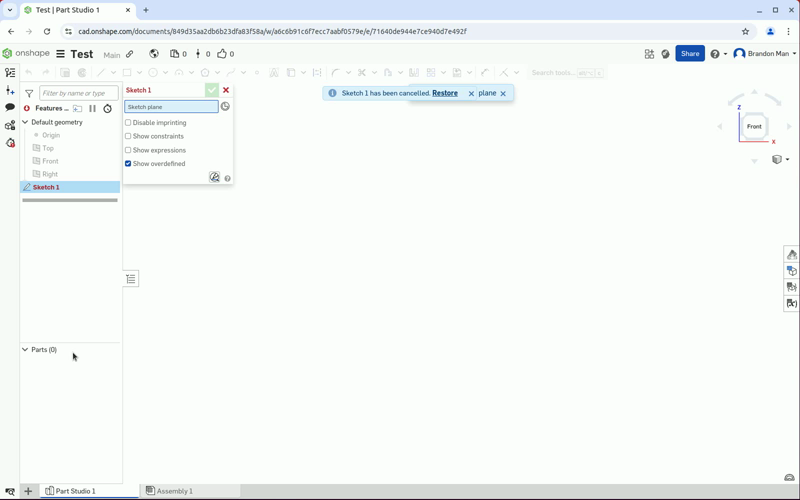
mouse_move(73, 163)
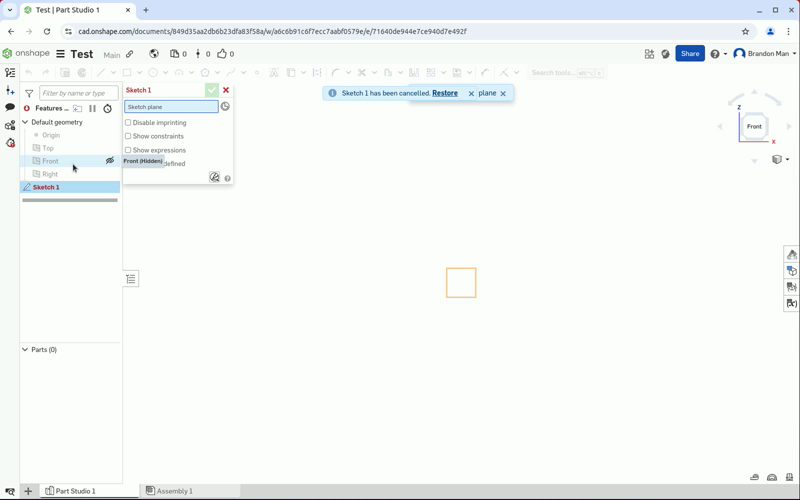
click(73, 163)
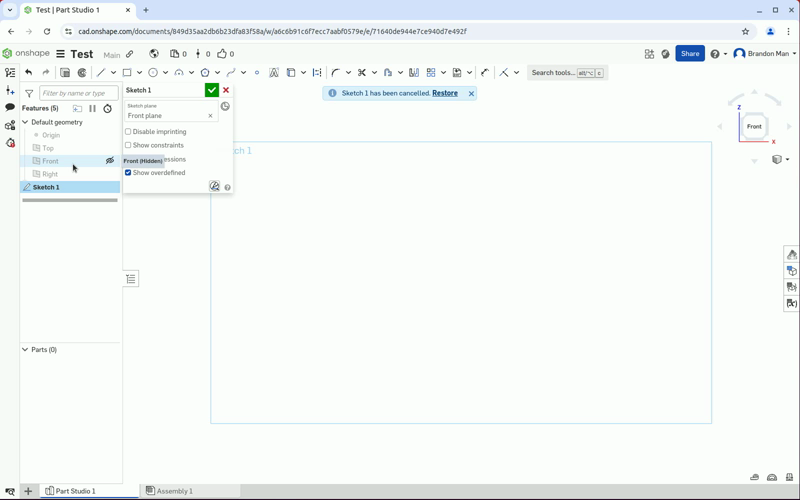
mouse_move(73, 352)
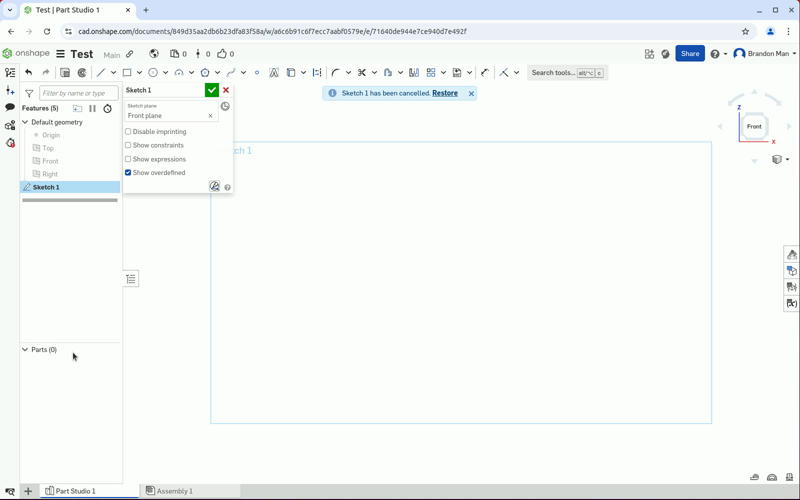
key(y)
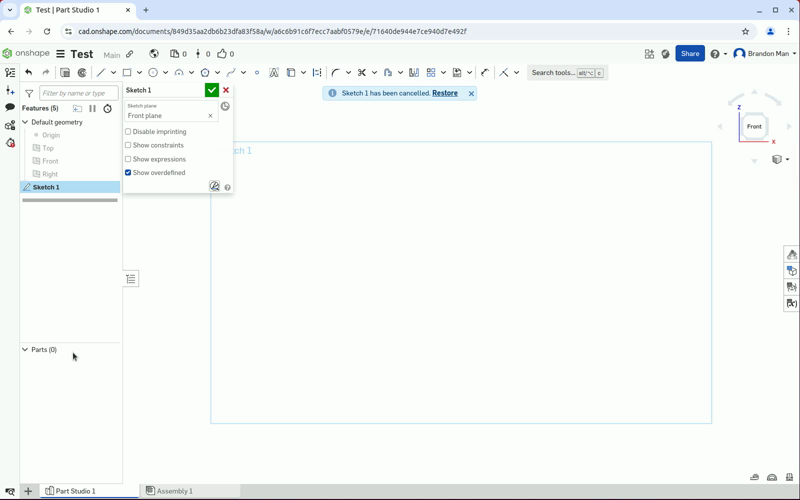
key(l)
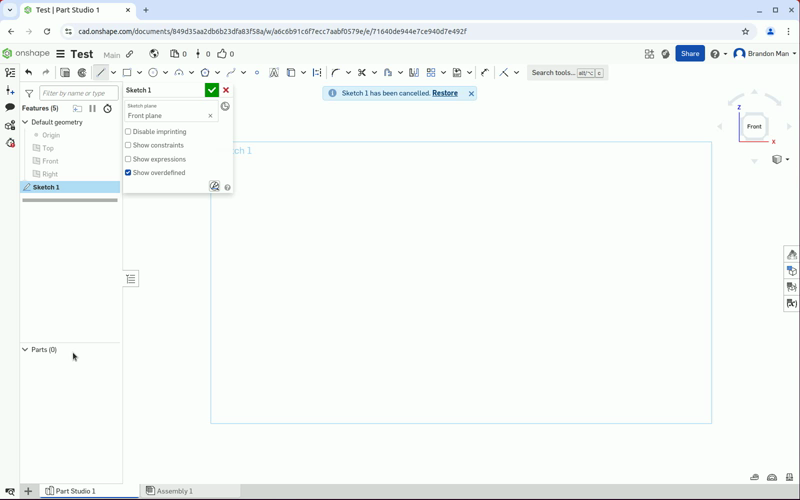
key_down(shift)
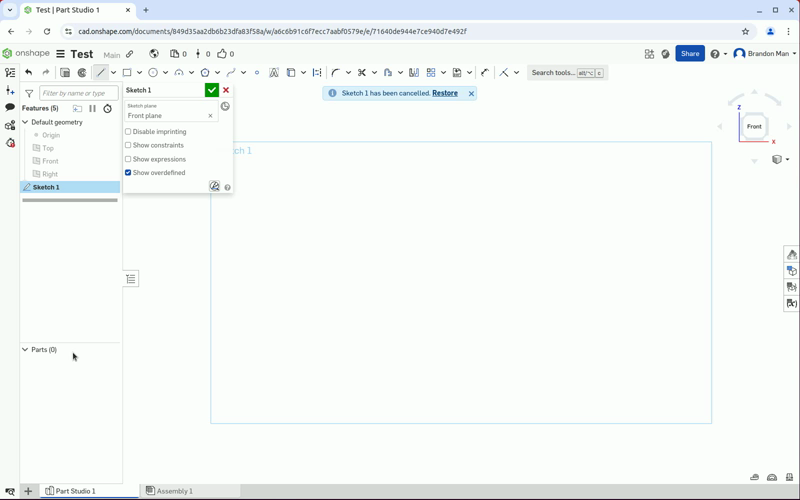
mouse_move(441, 249)
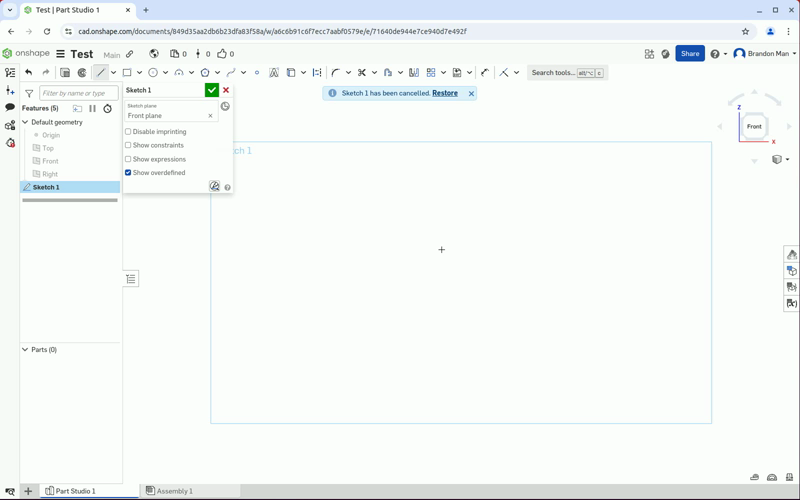
click(441, 249)
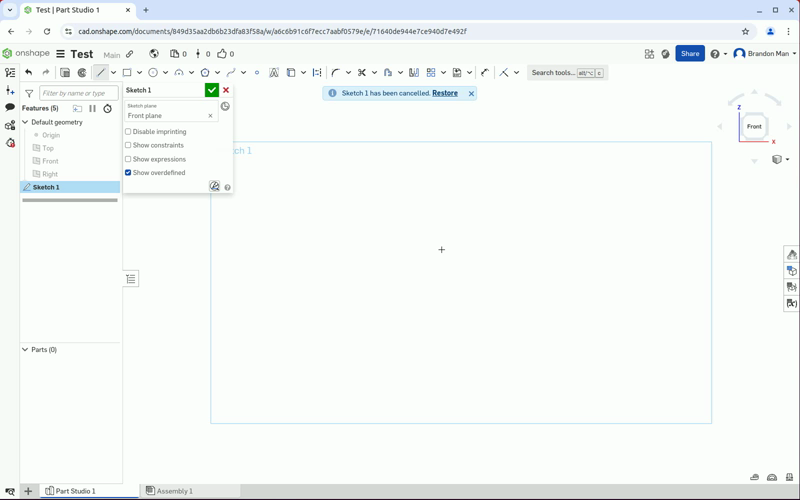
key_up(shift)
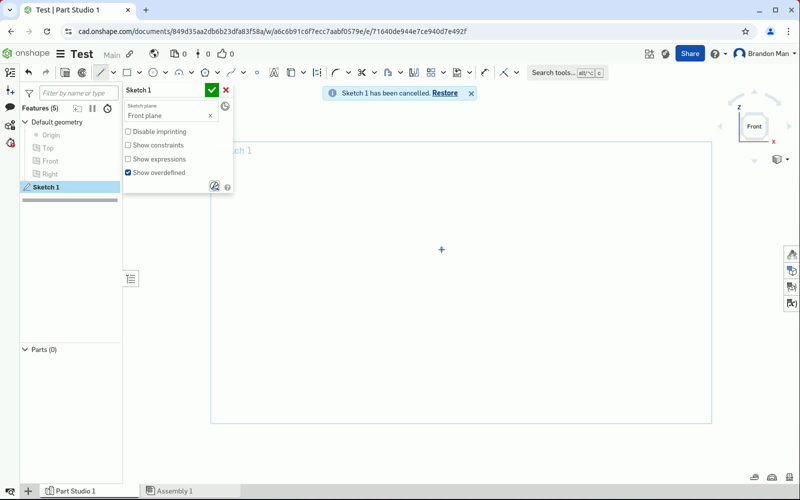
key_down(shift)
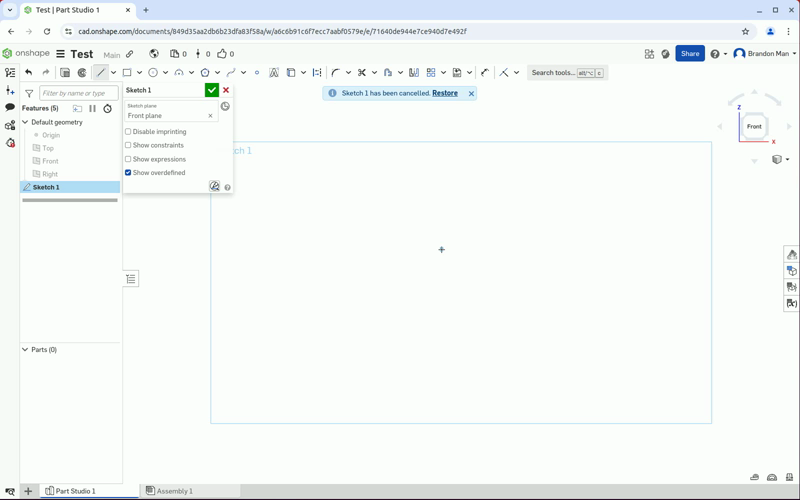
mouse_move(471, 249)
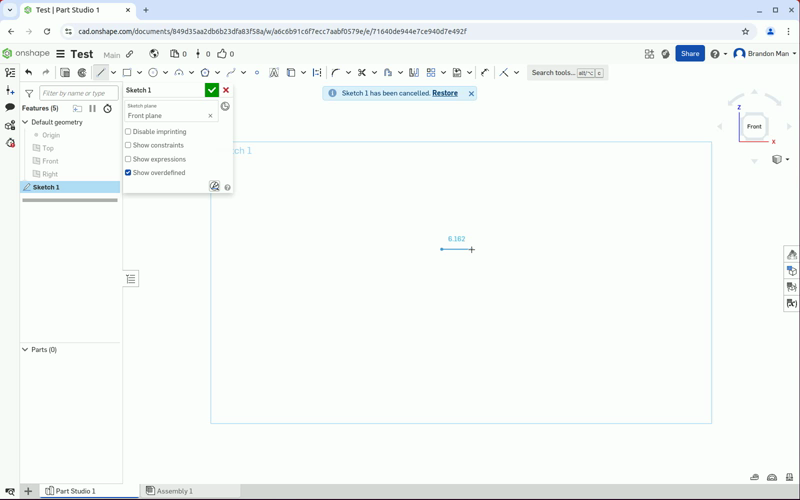
mouse_move(489, 249)
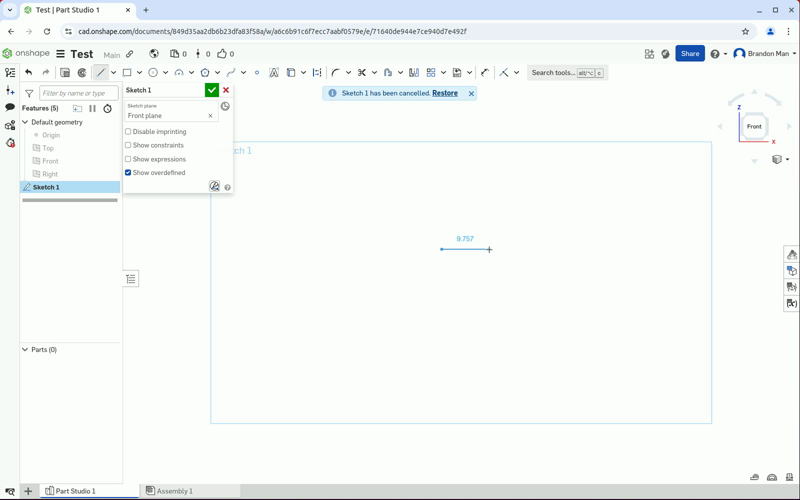
click(489, 249)
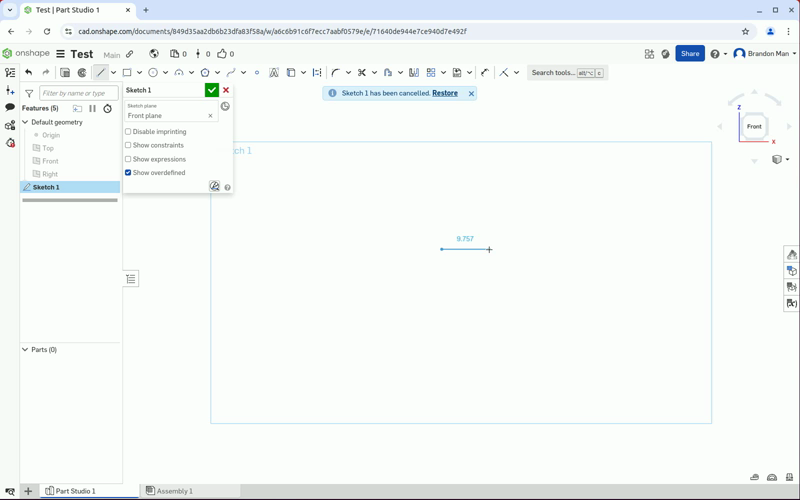
key_up(shift)
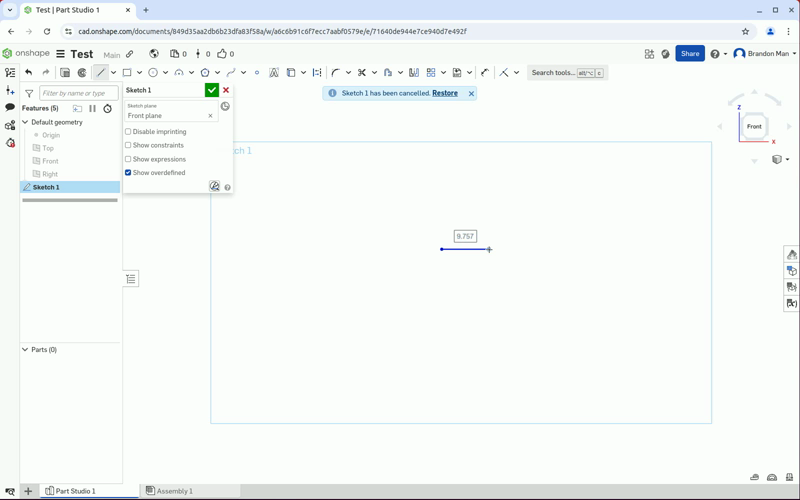
key_down(shift)
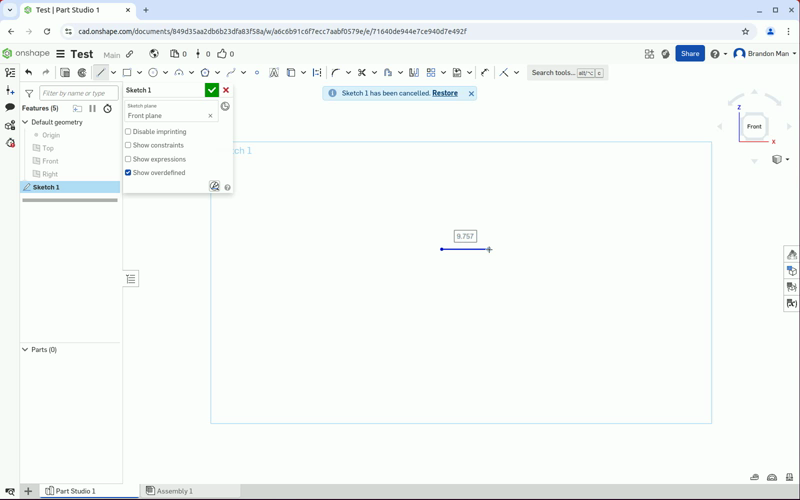
mouse_move(489, 170)
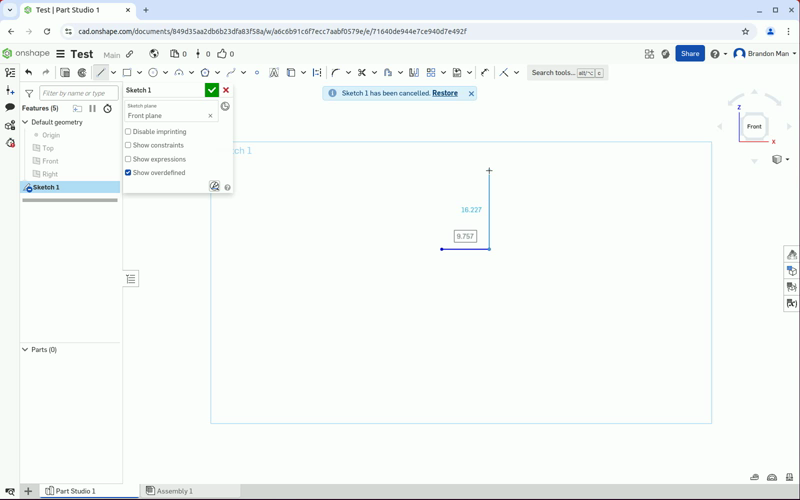
click(489, 170)
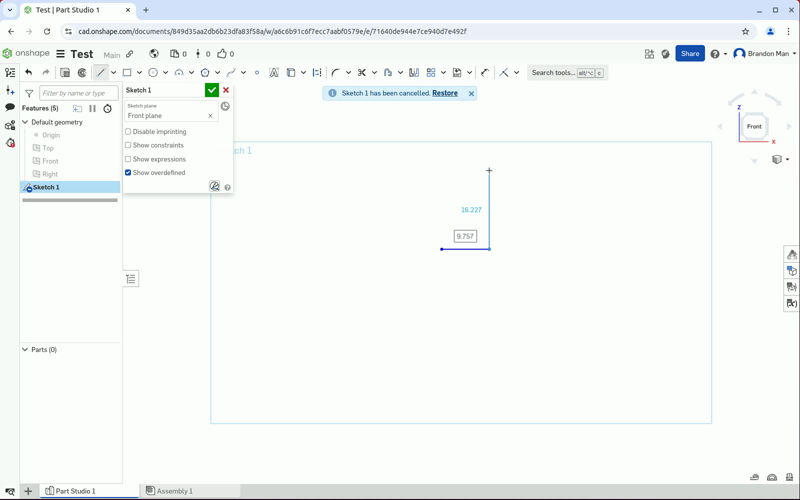
key_up(shift)
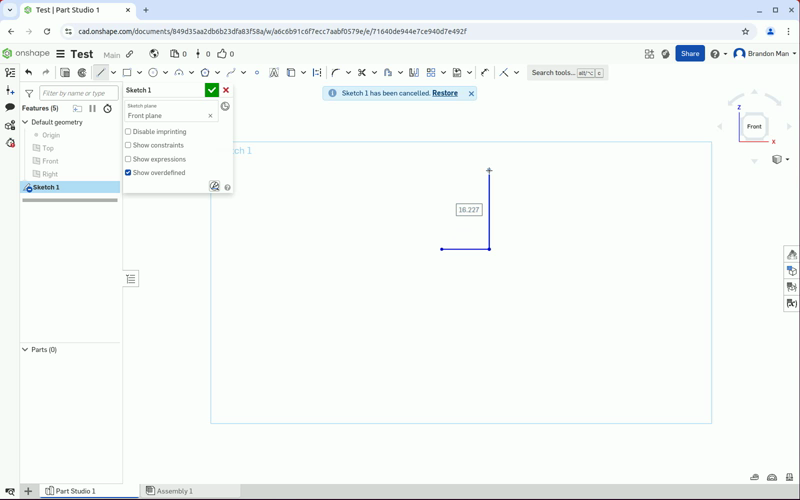
key_down(shift)
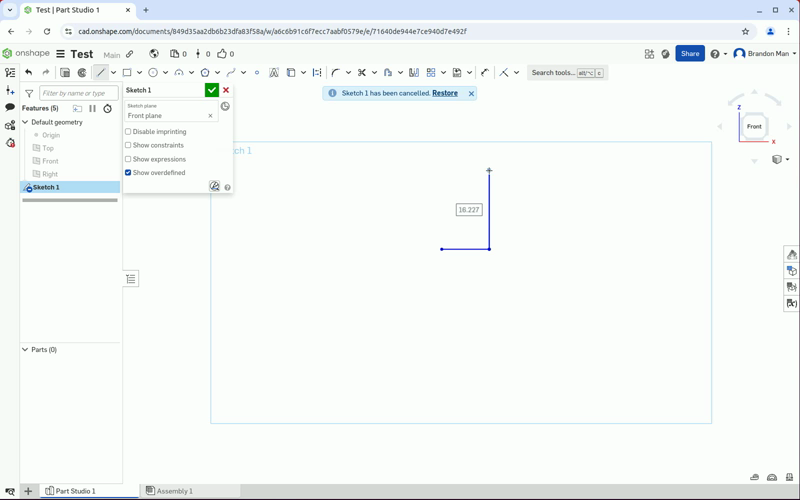
mouse_move(519, 170)
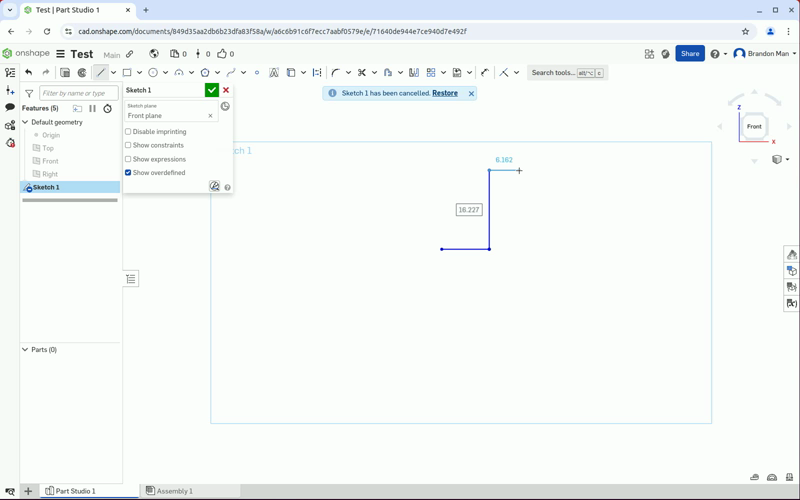
mouse_move(441, 170)
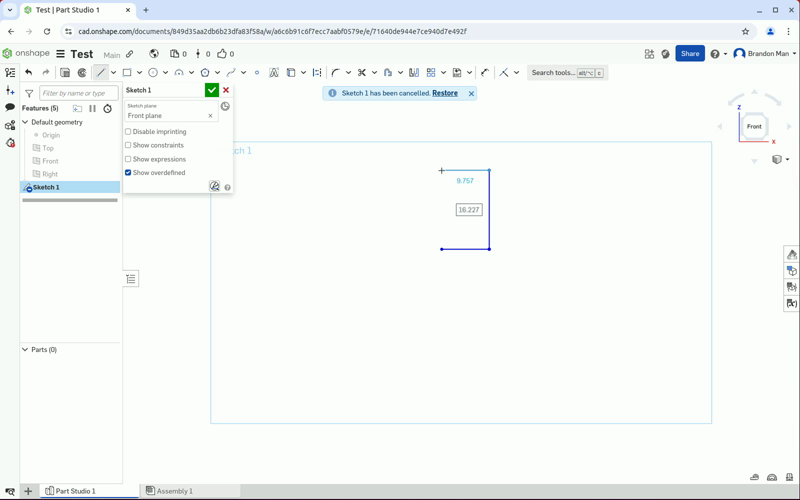
click(441, 170)
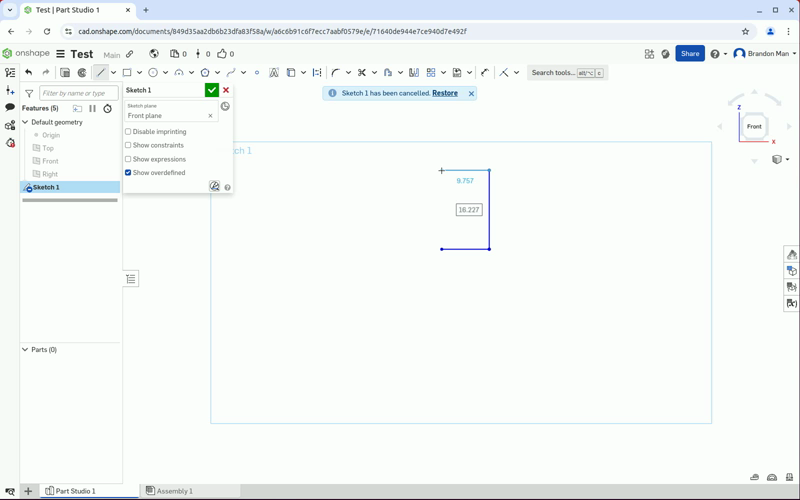
key_up(shift)
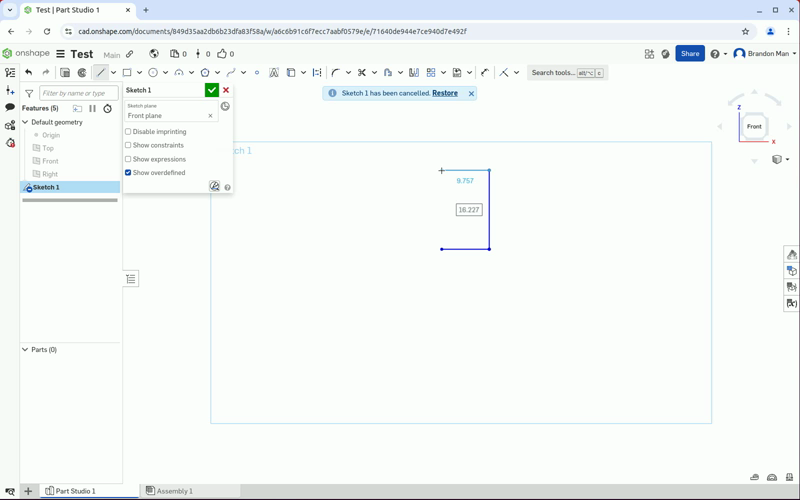
key_down(shift)
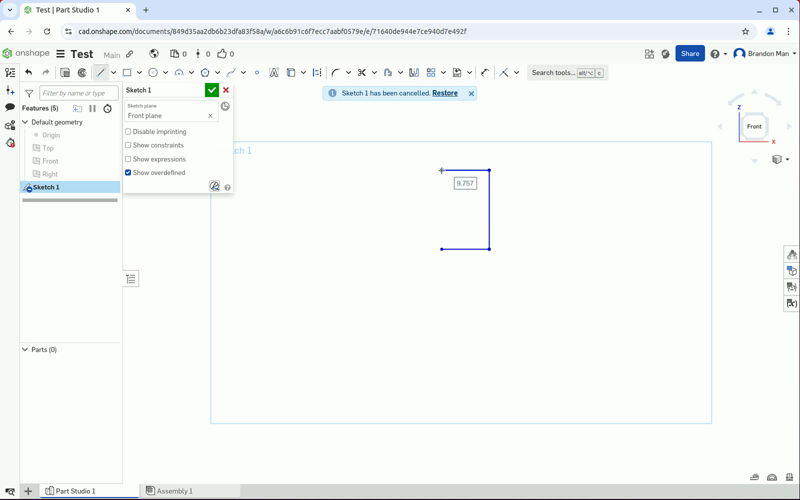
mouse_move(471, 170)
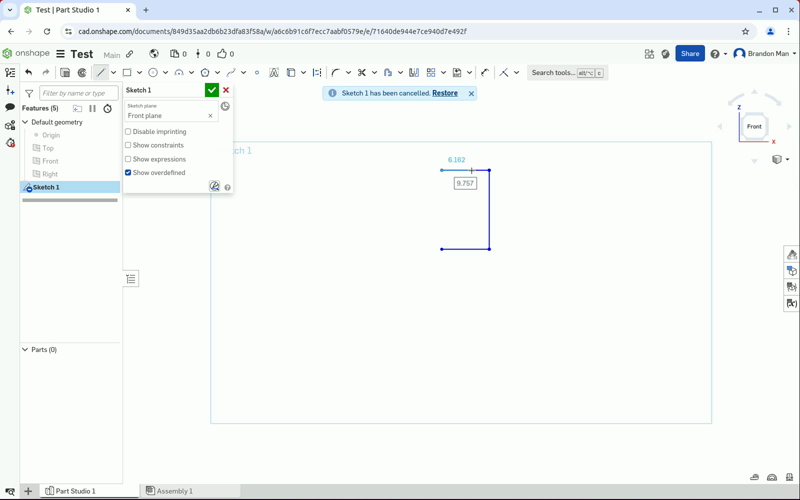
mouse_move(441, 196)
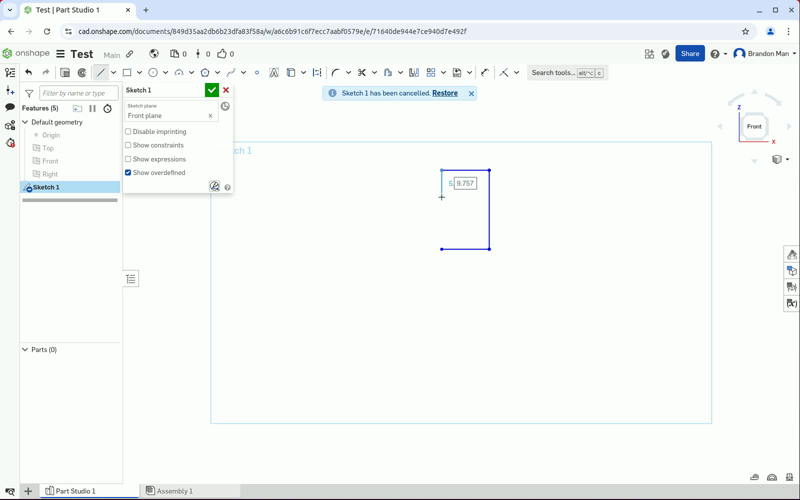
click(441, 196)
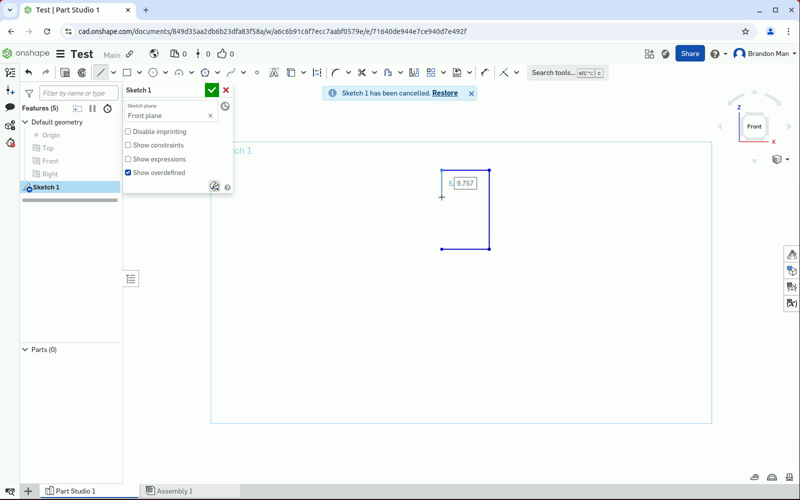
key_up(shift)
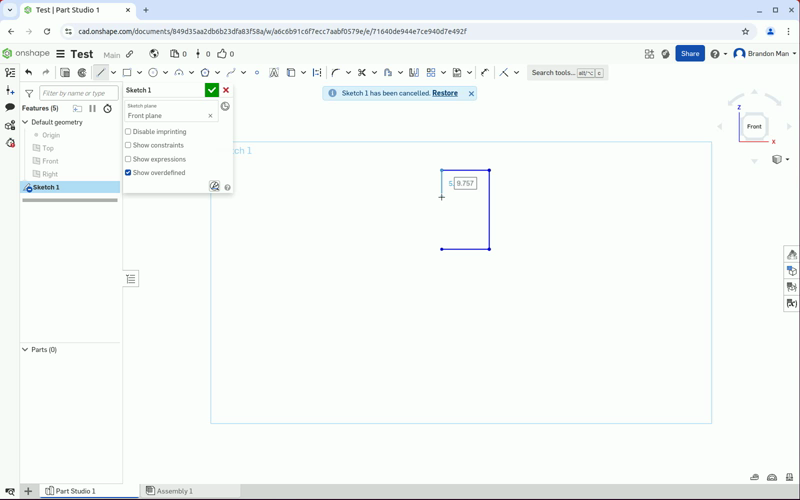
key_down(shift)
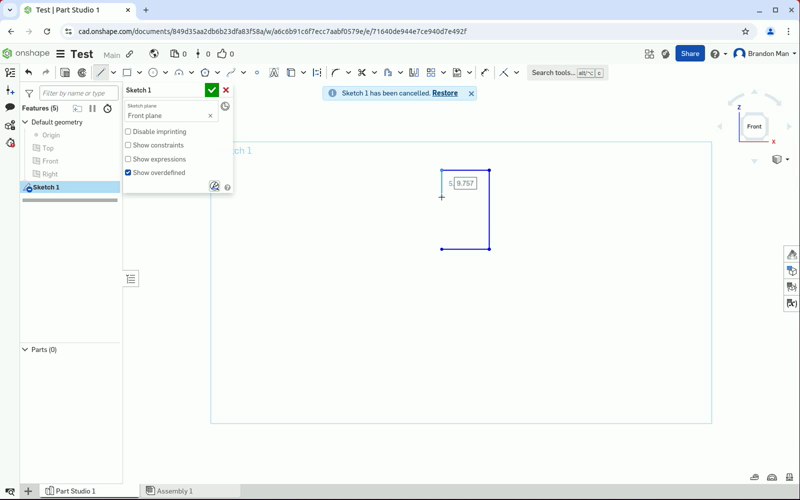
mouse_move(471, 196)
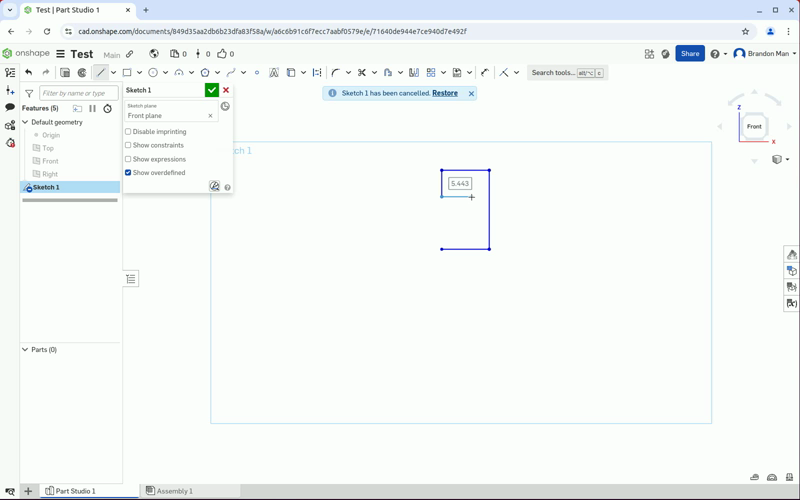
mouse_move(441, 222)
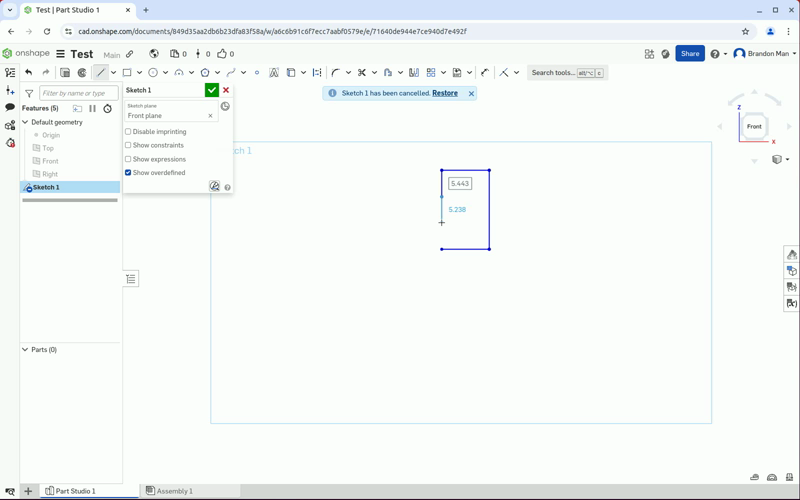
click(441, 222)
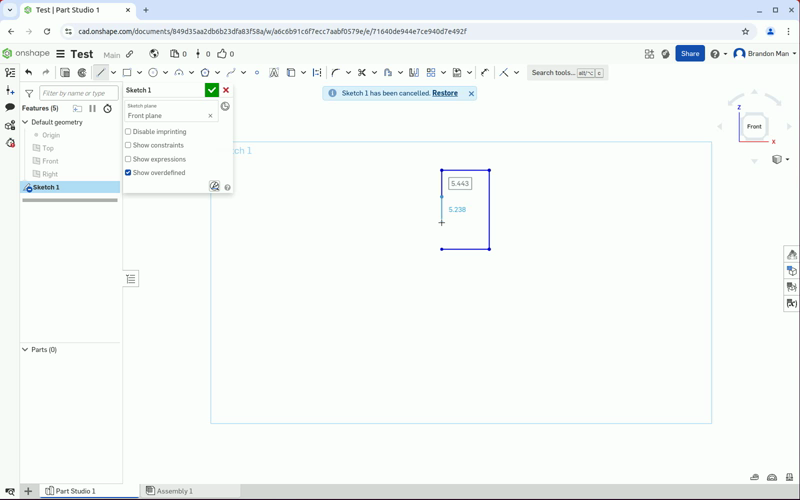
key_up(shift)
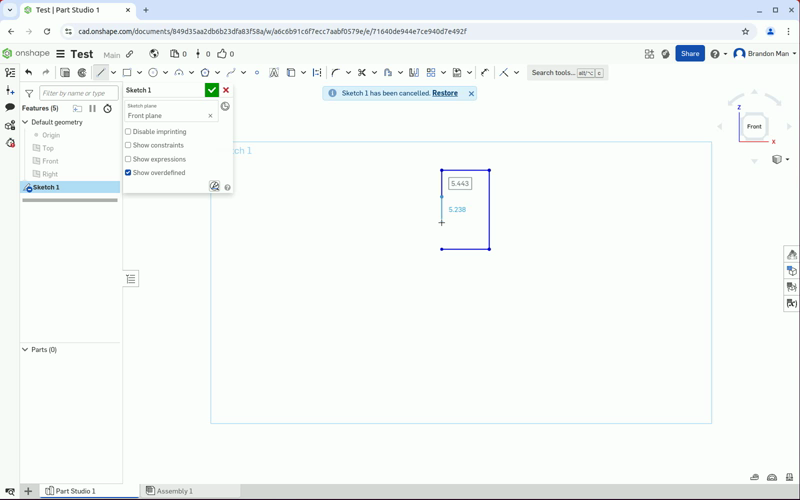
mouse_move(471, 222)
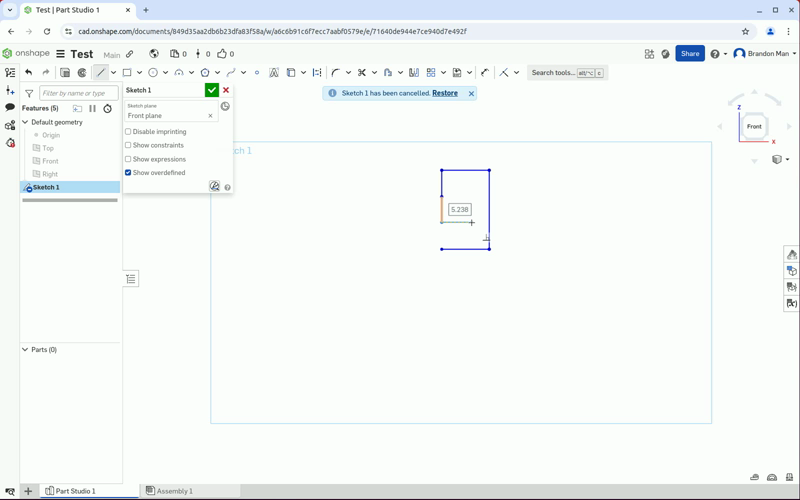
key_down(shift)
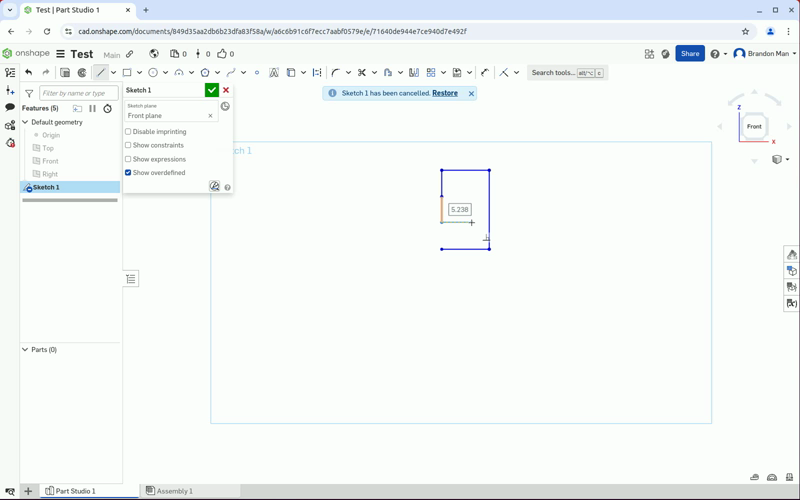
mouse_move(441, 249)
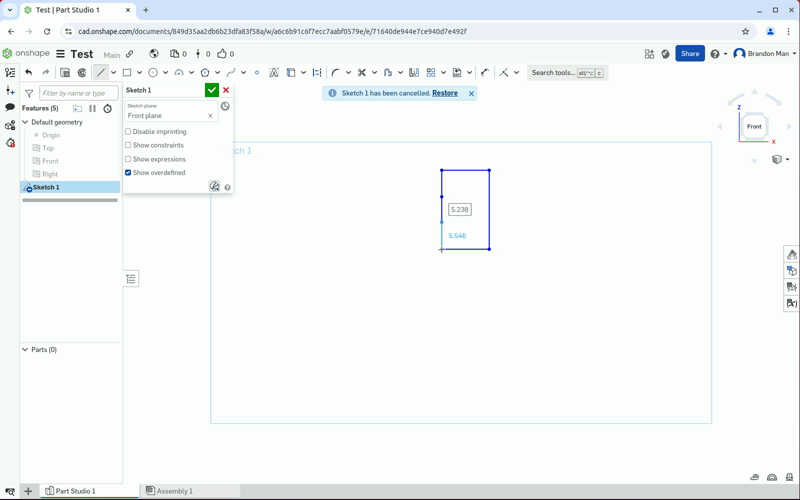
key_up(shift)
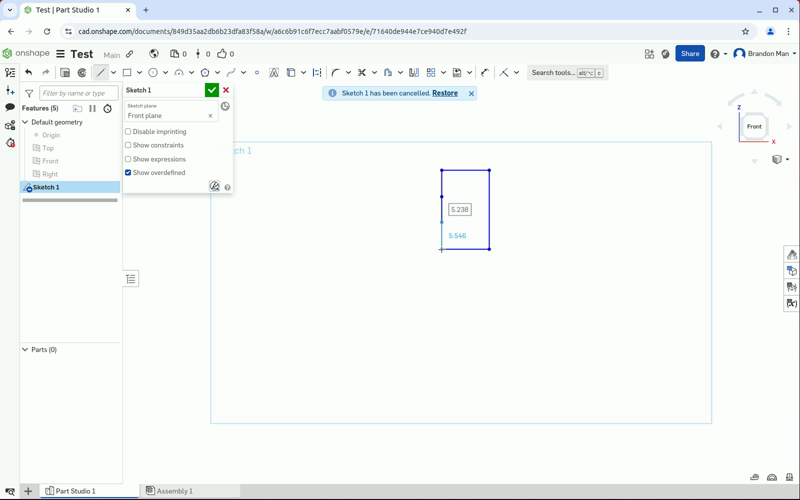
click(441, 249)
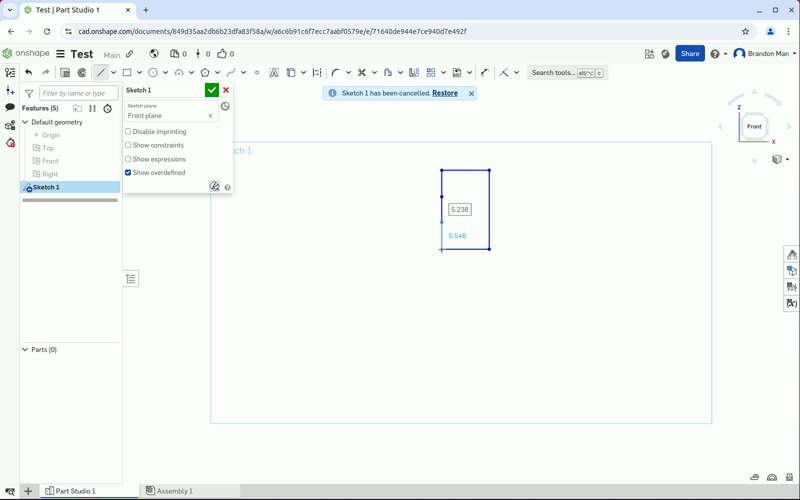
key(esc)
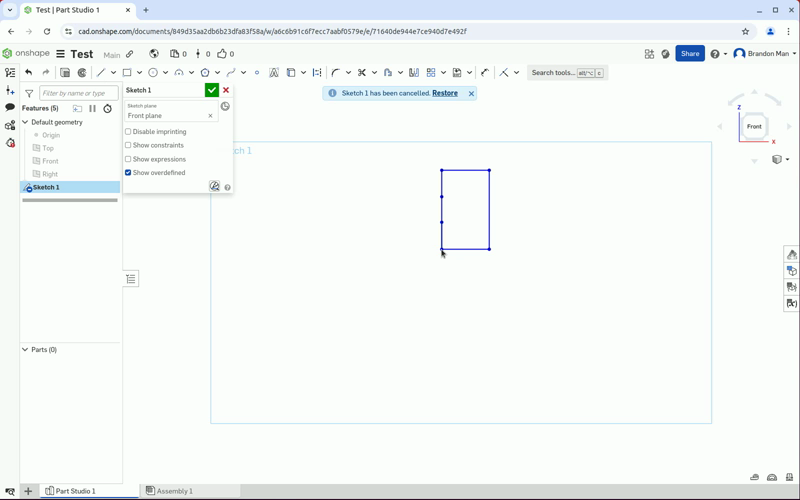
mouse_move(485, 186)
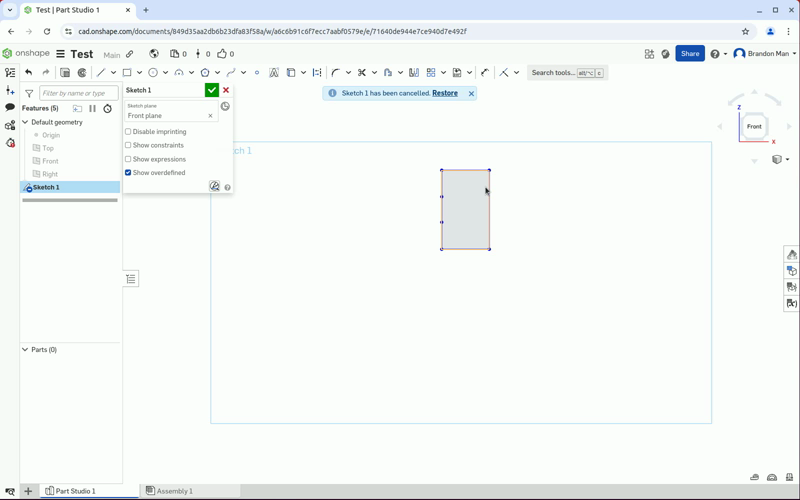
click(485, 186)
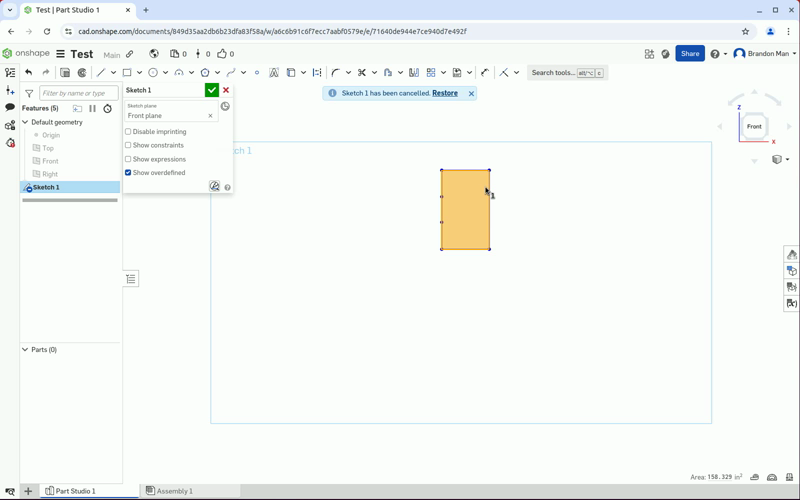
mouse_move(73, 352)
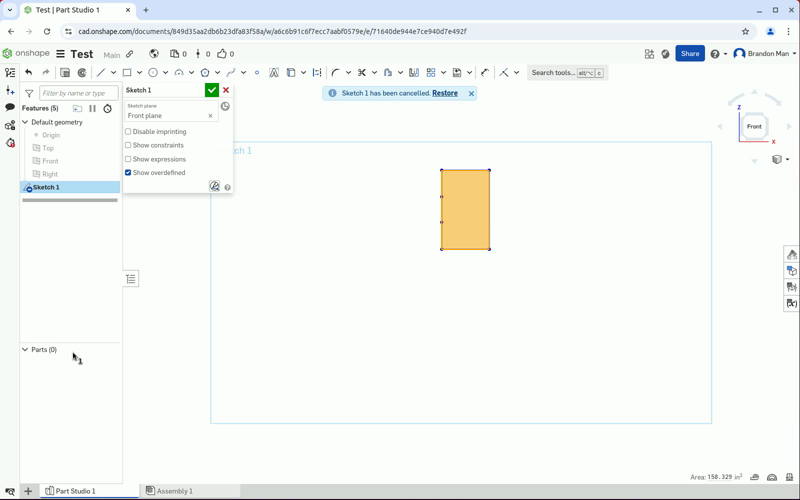
key(shift+y)
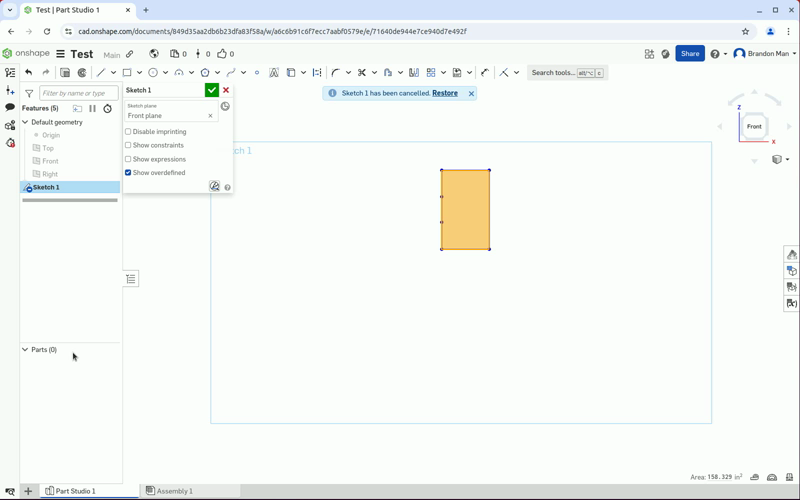
key(shift+e)
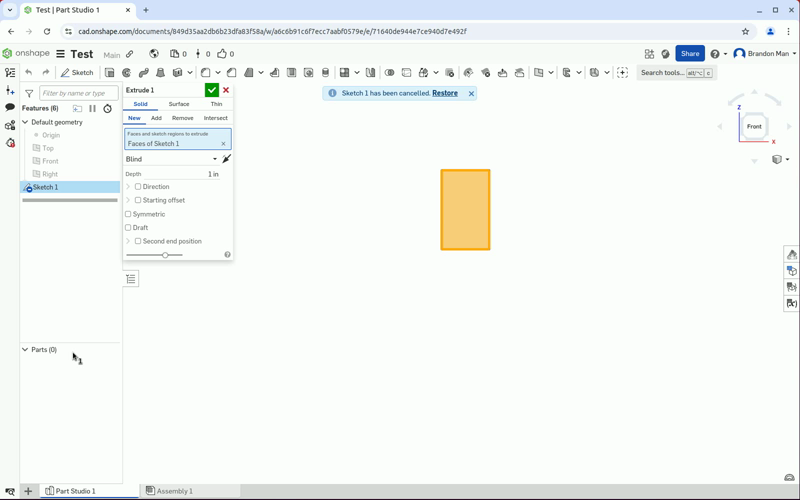
mouse_move(143, 106)
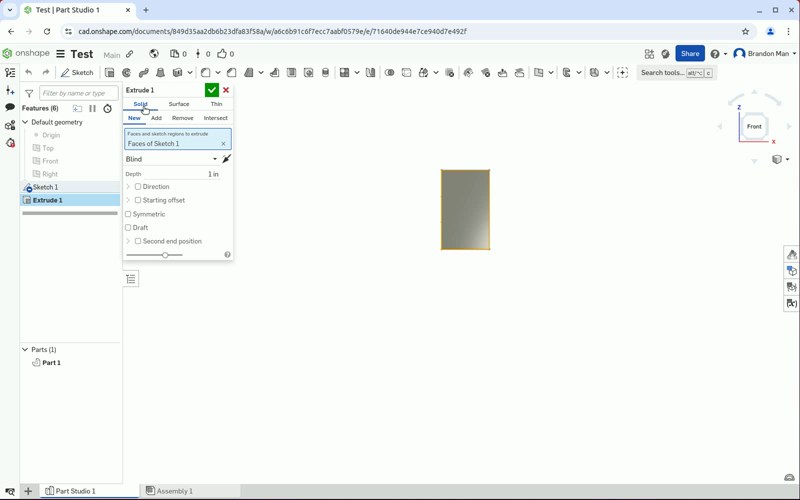
click(143, 106)
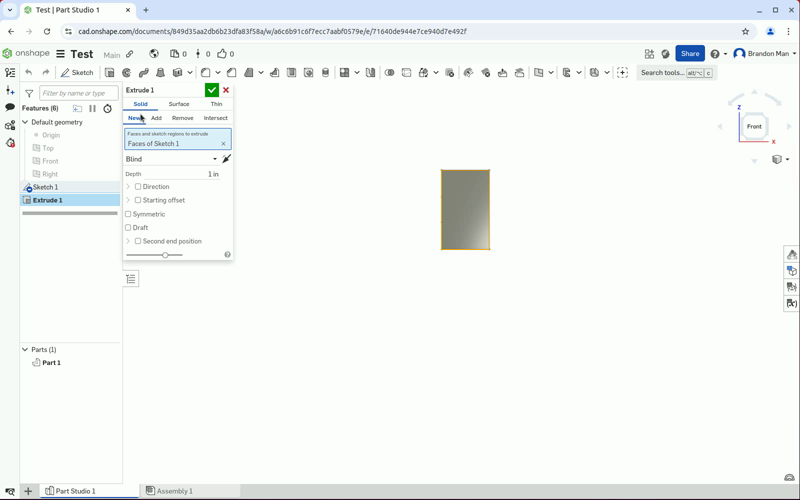
mouse_move(137, 120)
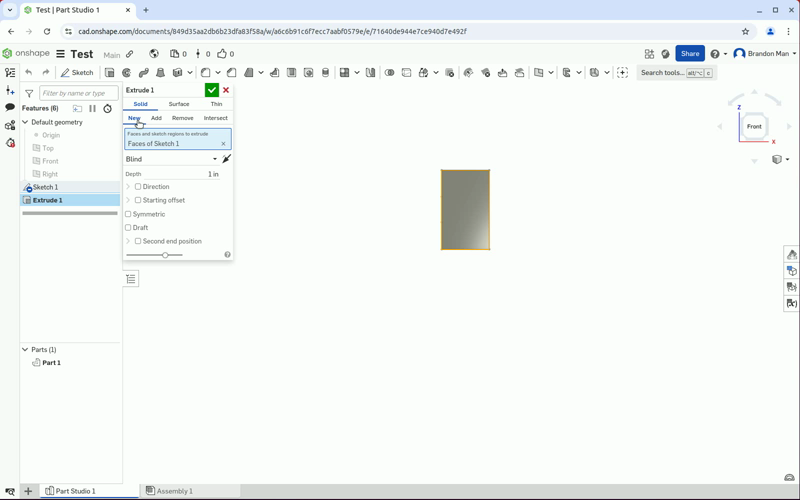
click(137, 120)
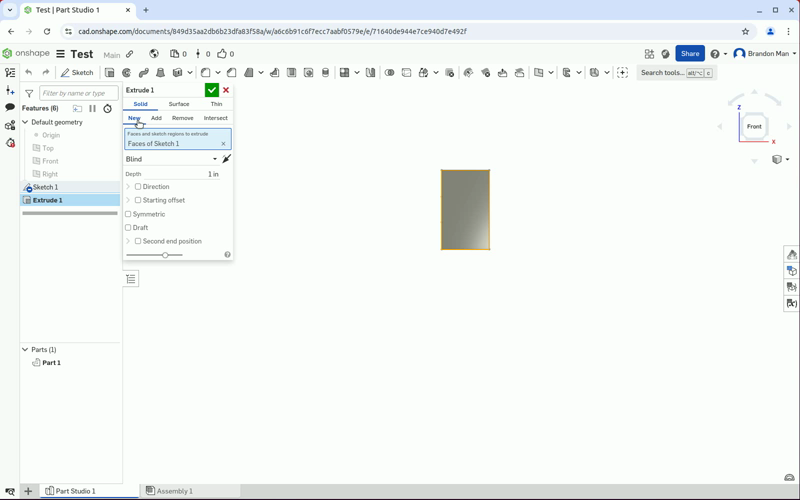
key(tab, 4)
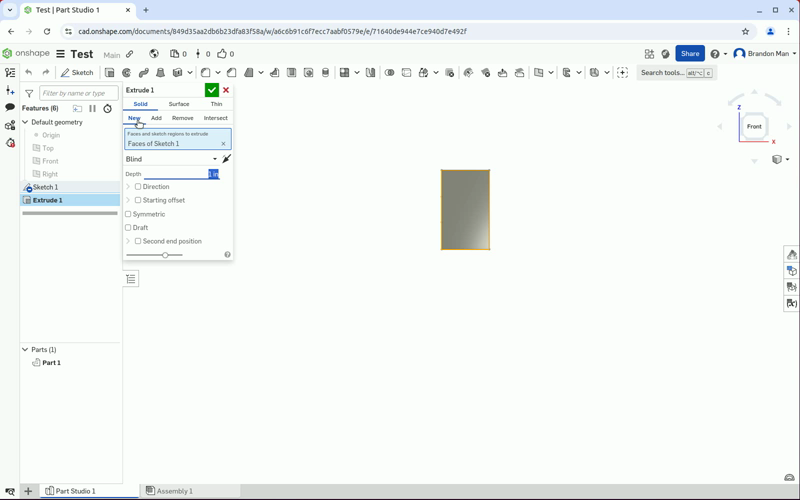
text(1.926)
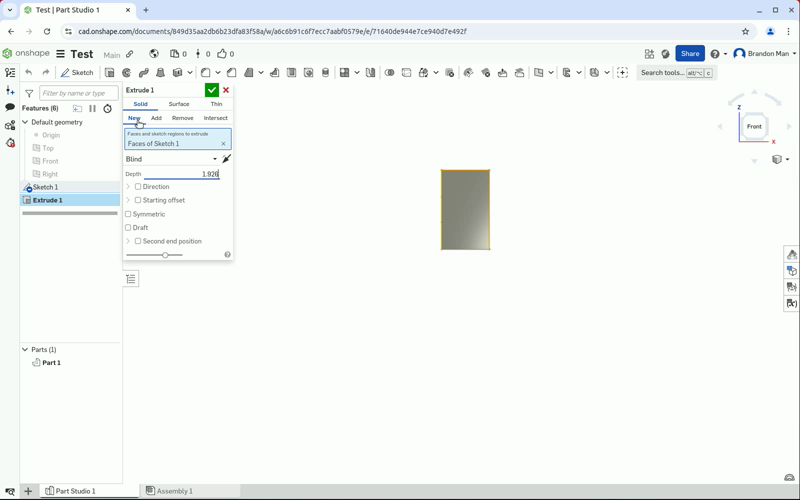
key(enter)
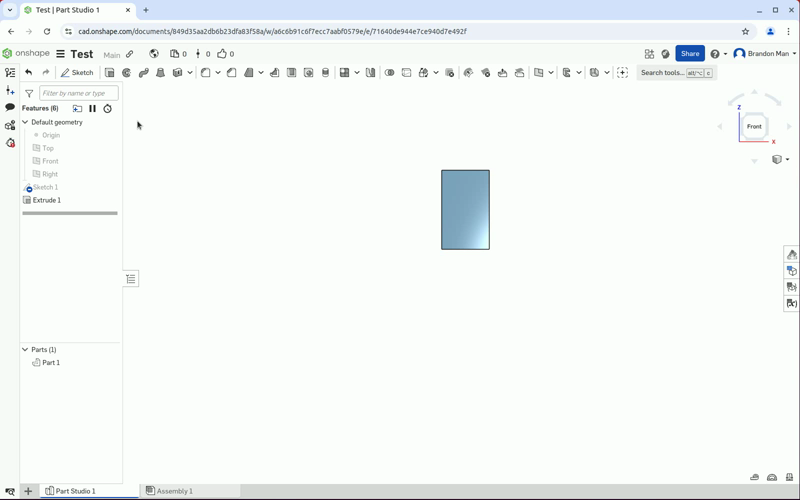
key(shift+h)
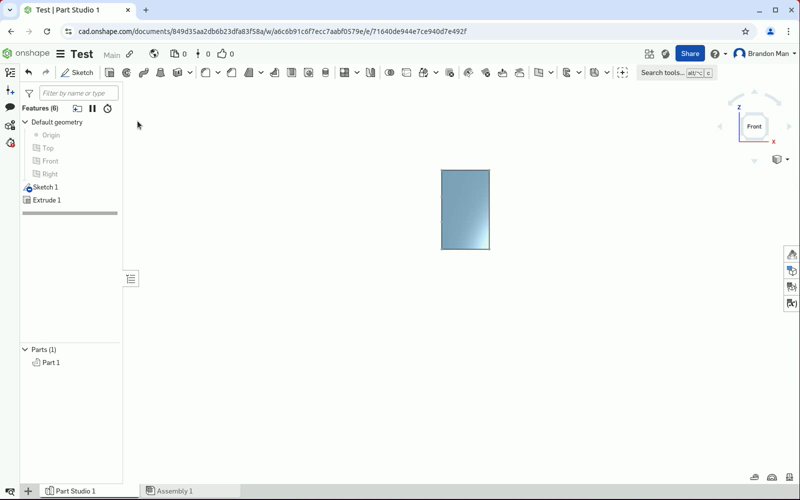
key(shift+h)
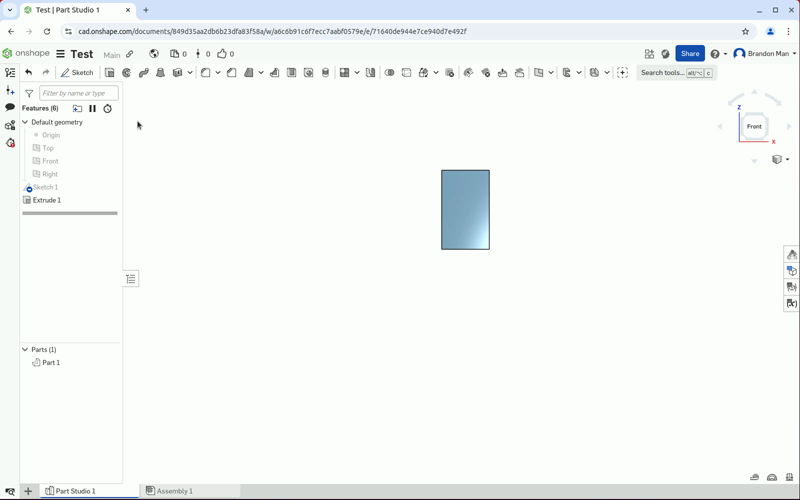
mouse_move(73, 189)
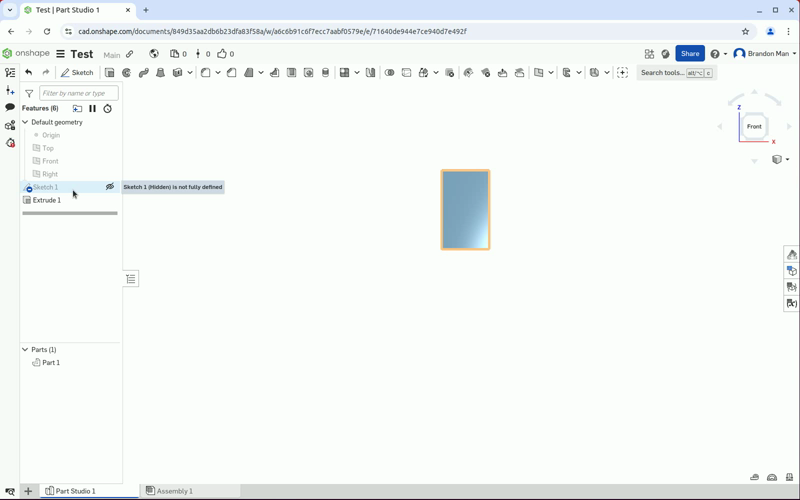
click(73, 189)
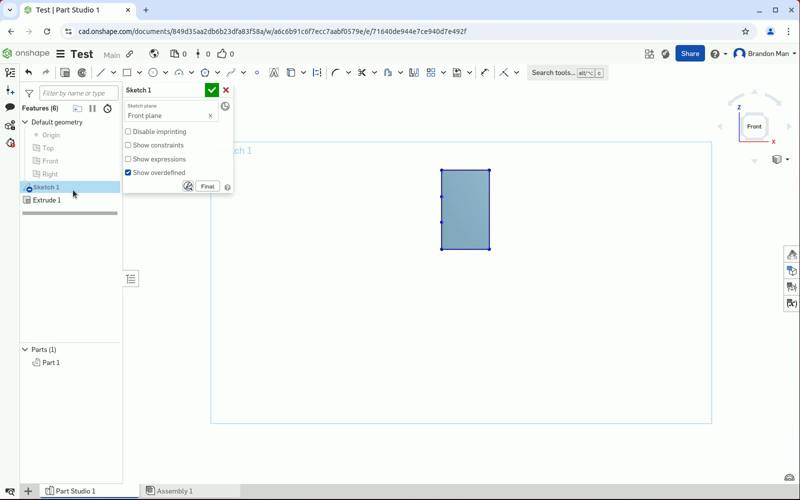
mouse_move(229, 92)
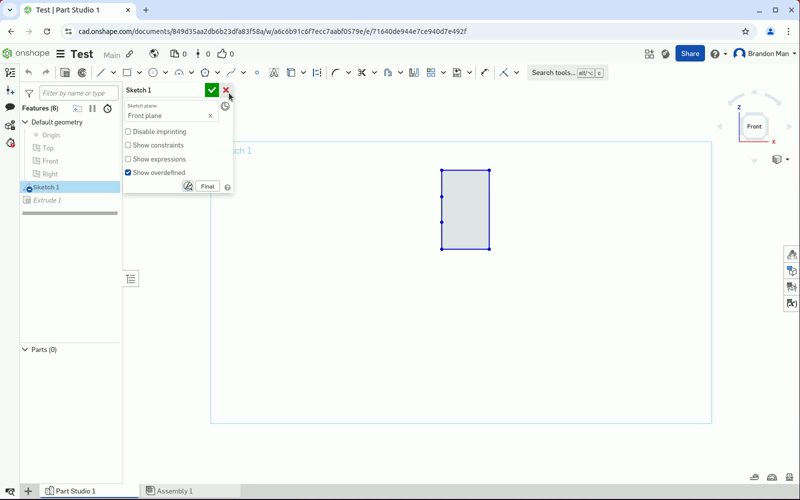
click(229, 92)
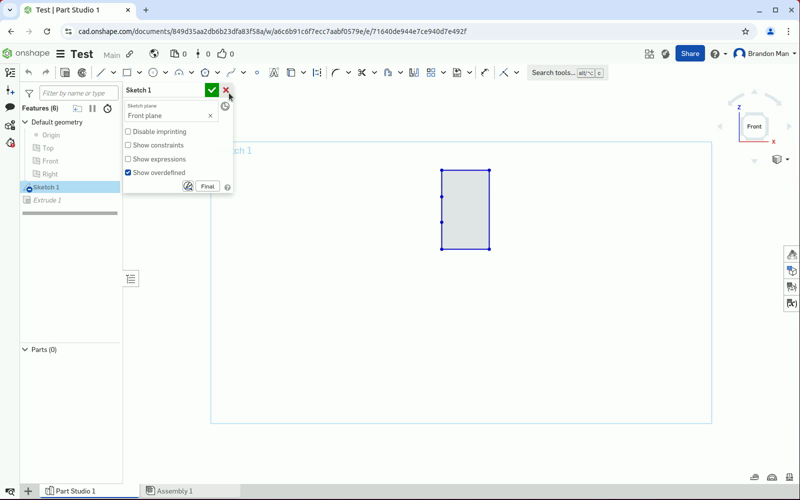
key(shift+s)
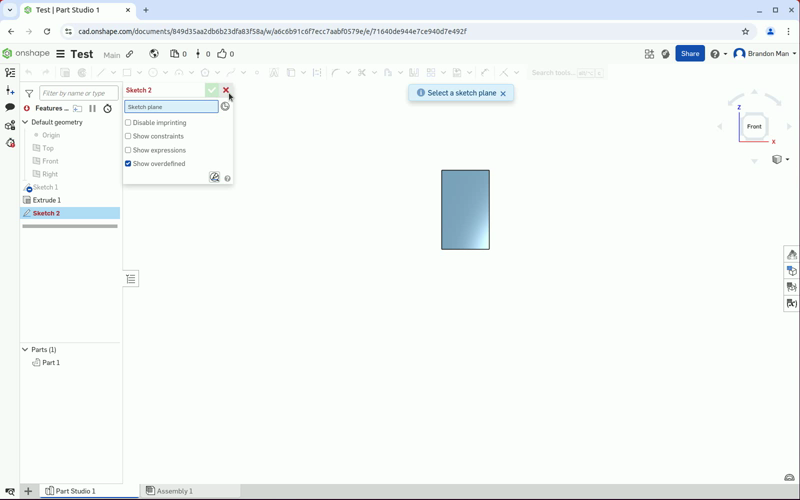
mouse_move(73, 163)
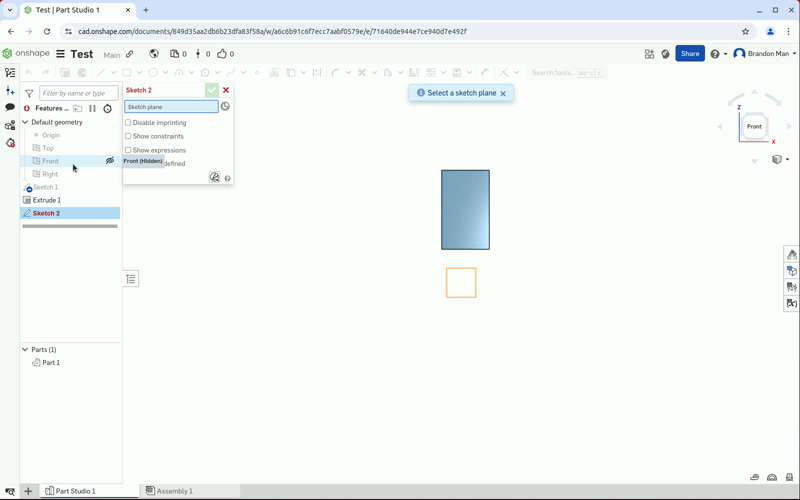
click(73, 163)
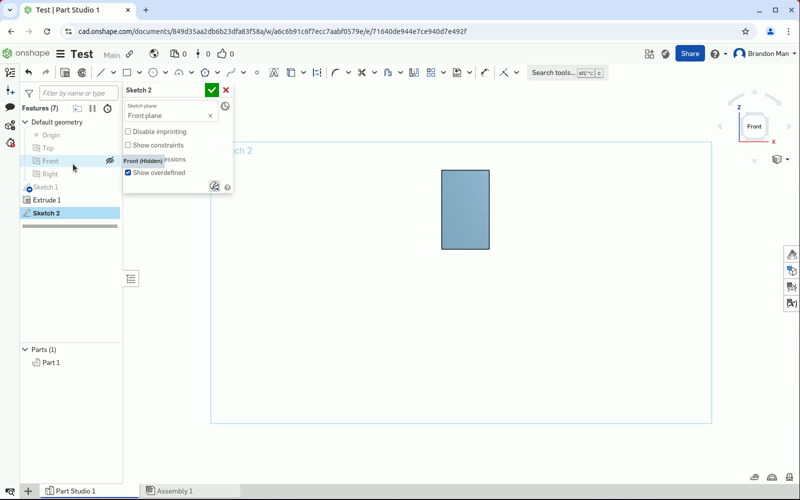
mouse_move(73, 352)
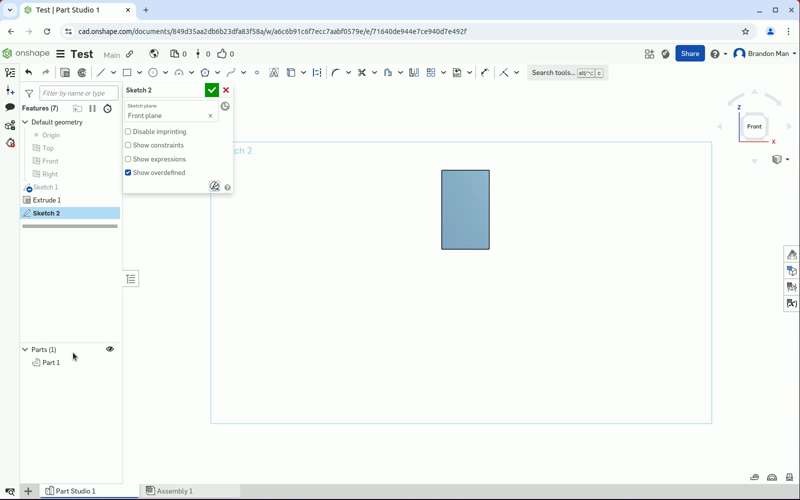
key(y)
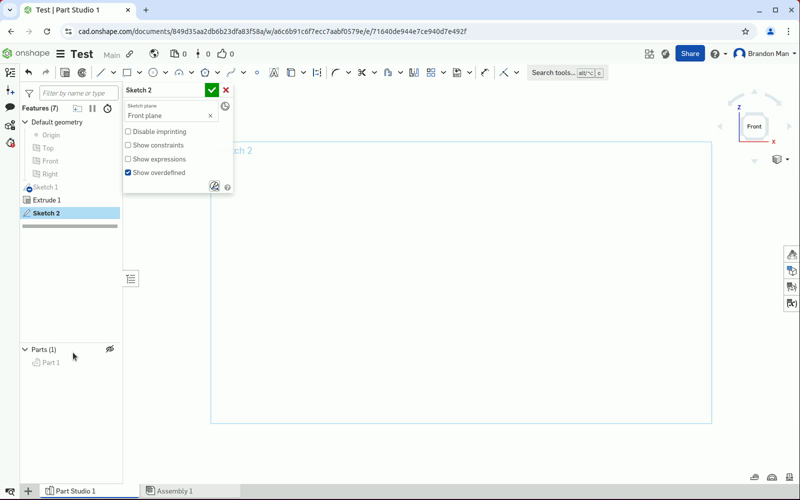
key(l)
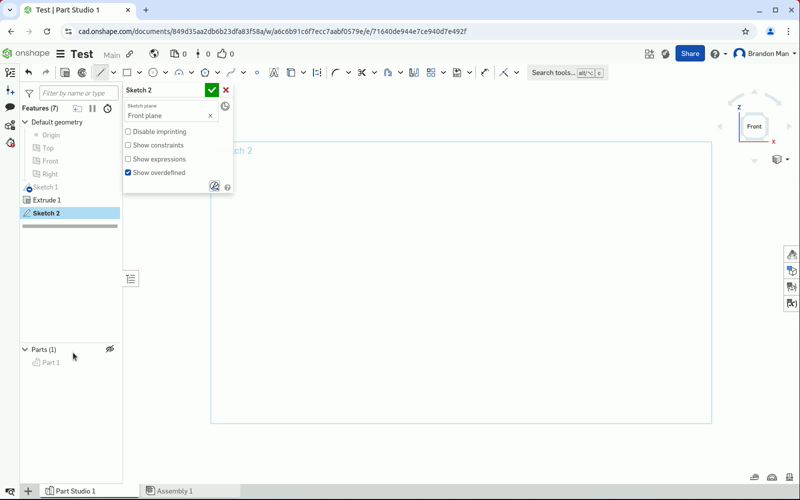
key_down(shift)
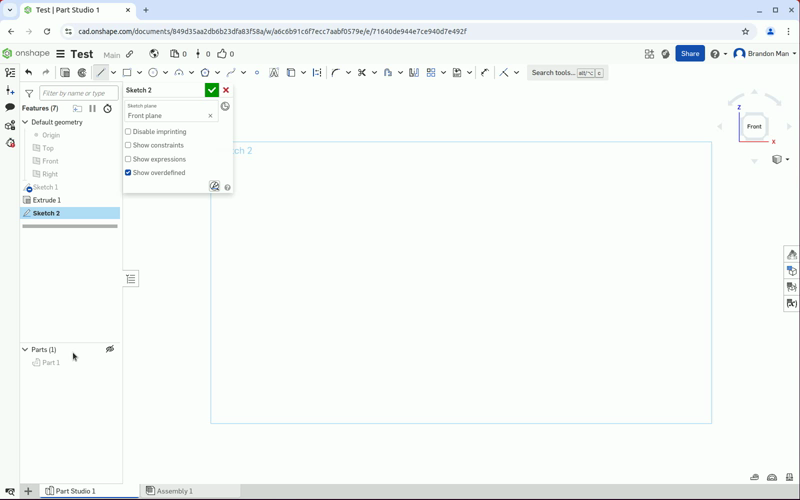
mouse_move(432, 196)
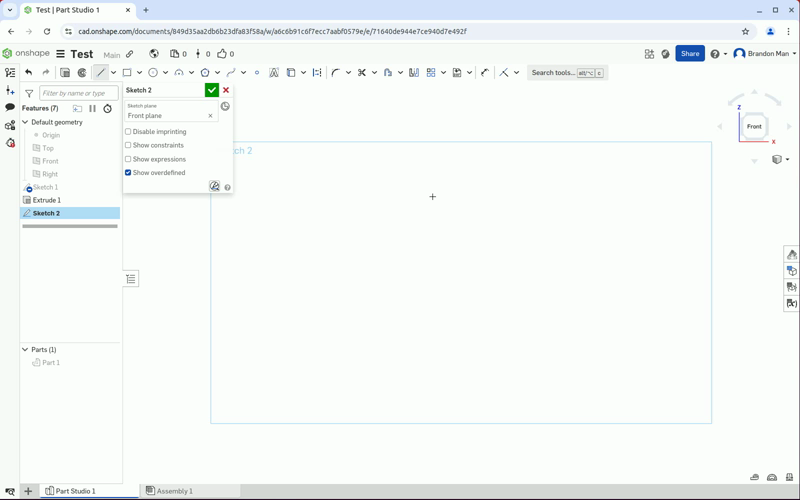
click(432, 196)
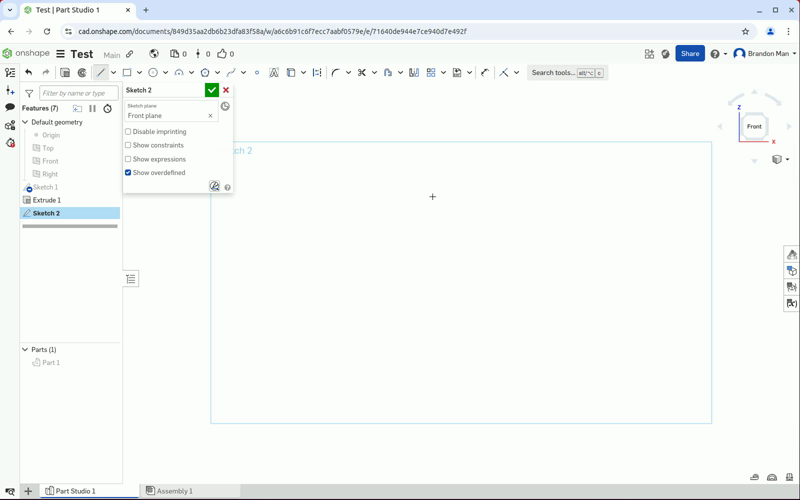
key_up(shift)
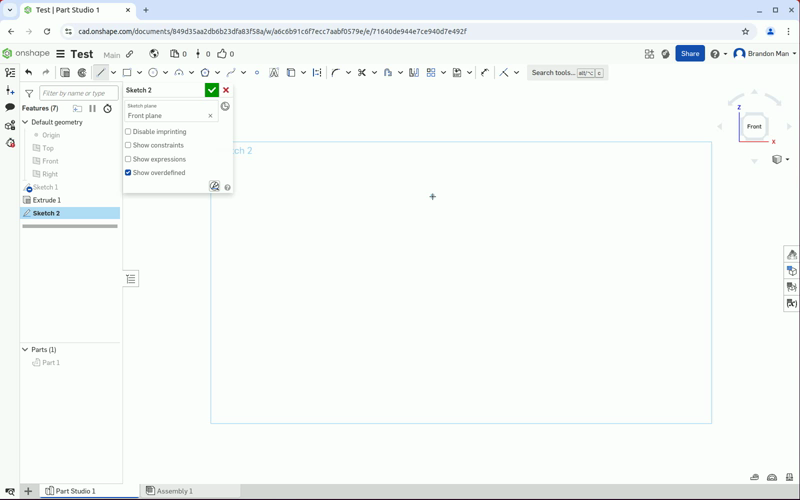
key_down(shift)
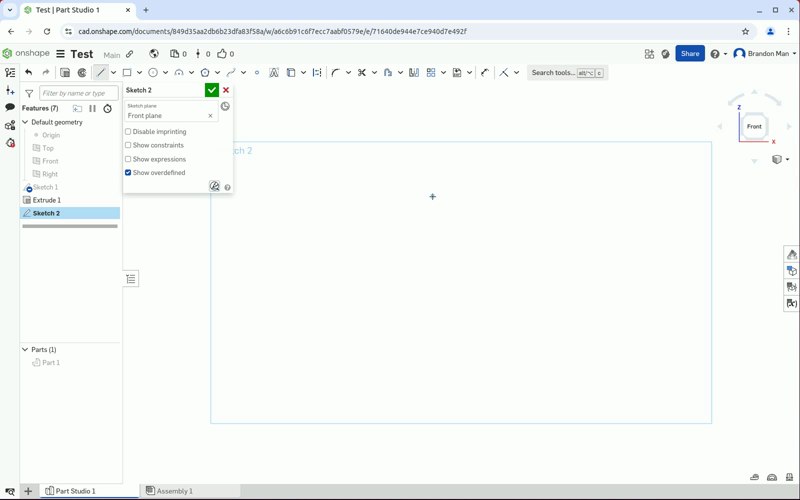
mouse_move(462, 196)
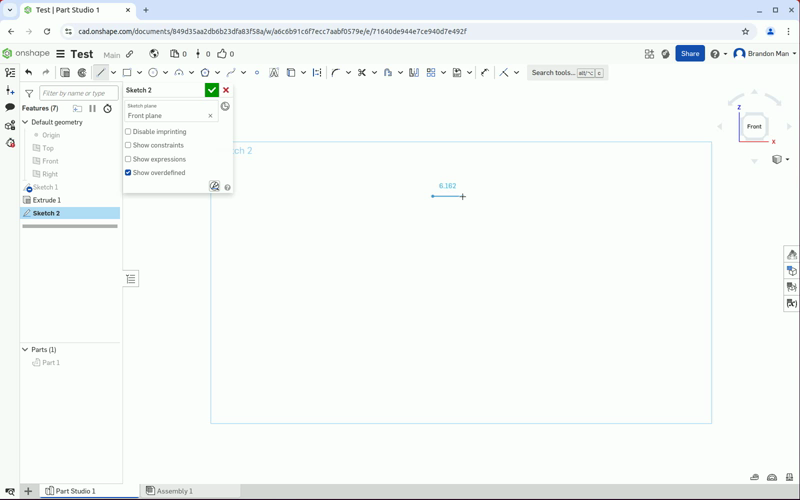
mouse_move(442, 196)
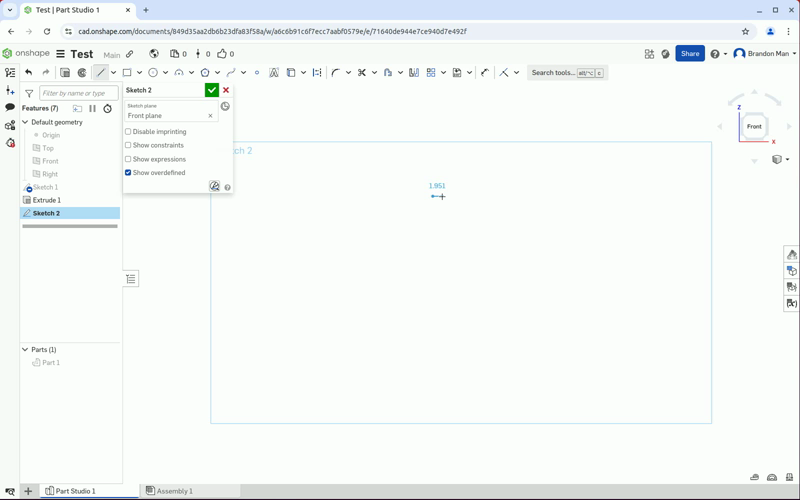
click(442, 196)
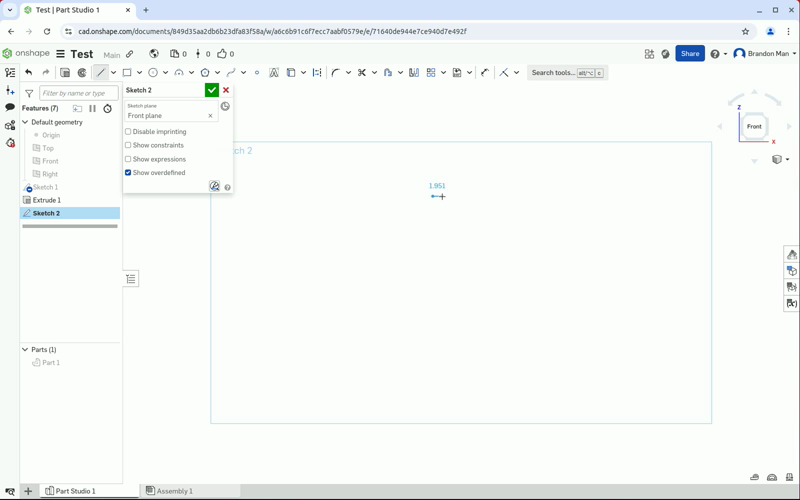
key_up(shift)
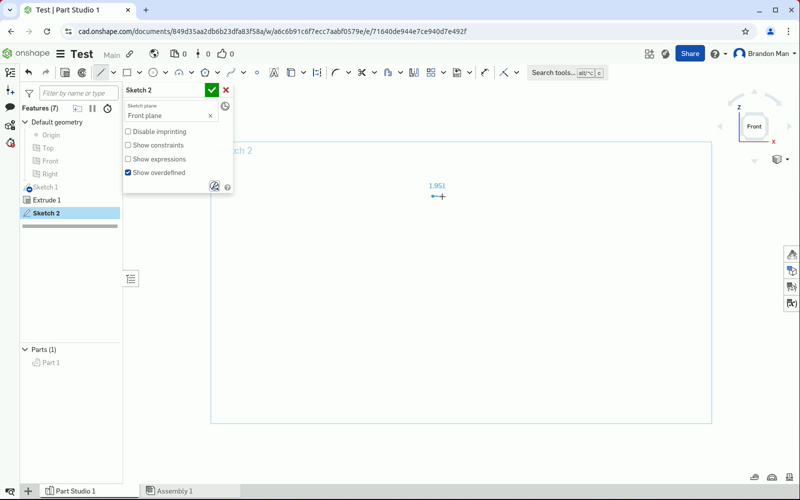
key_down(shift)
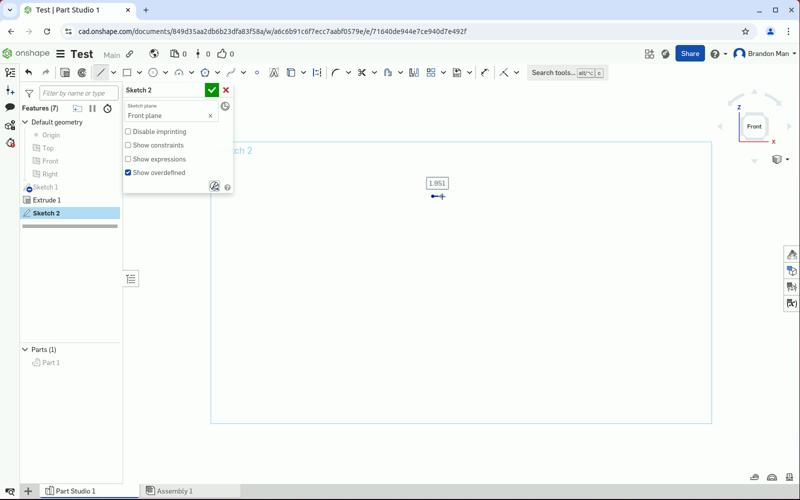
mouse_move(472, 196)
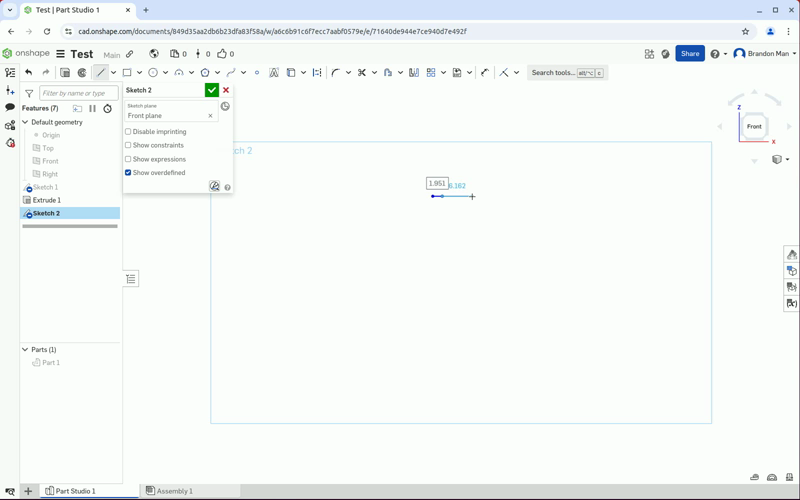
mouse_move(442, 169)
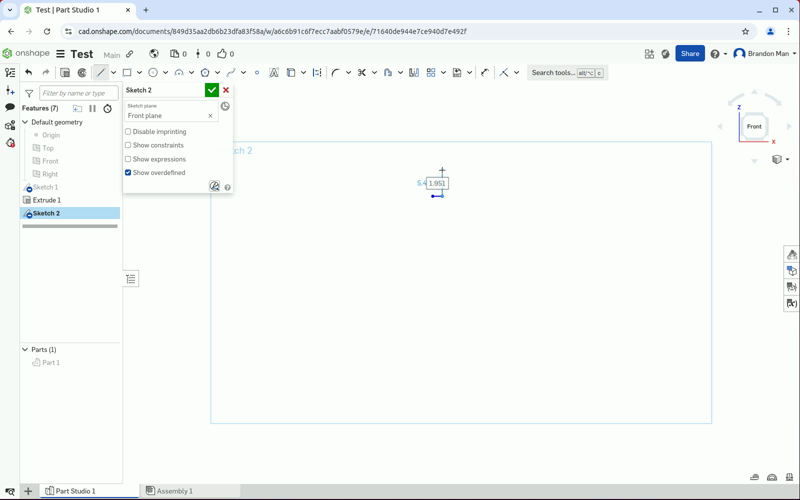
click(442, 169)
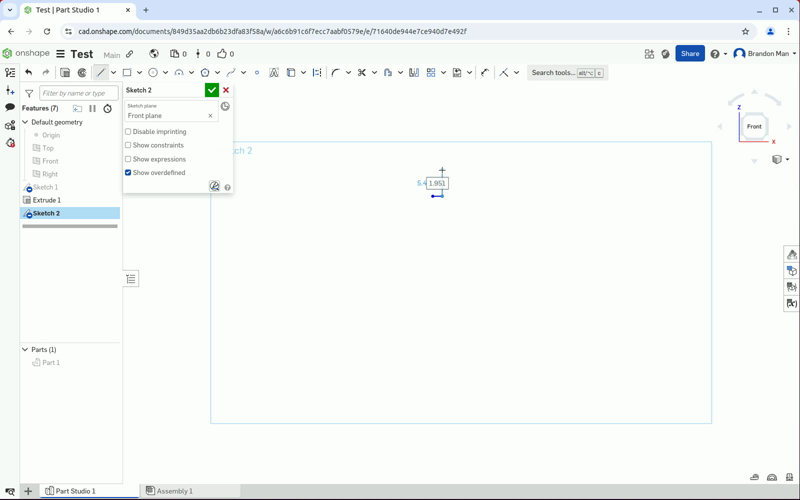
key_up(shift)
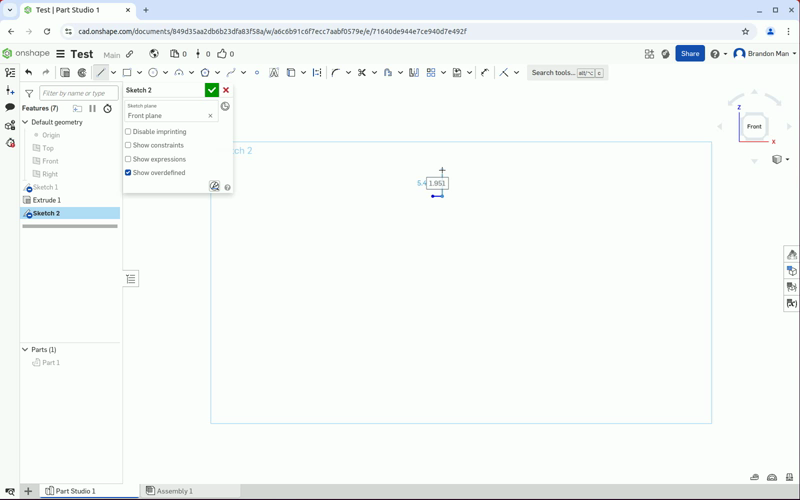
key_down(shift)
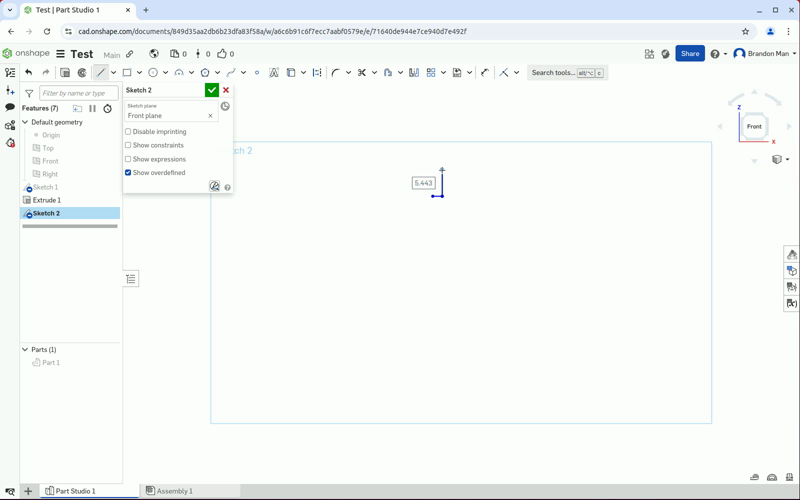
mouse_move(472, 169)
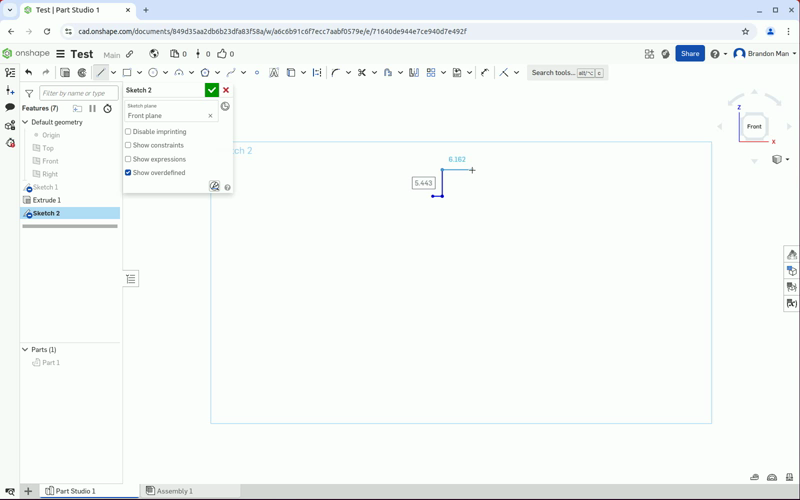
mouse_move(432, 169)
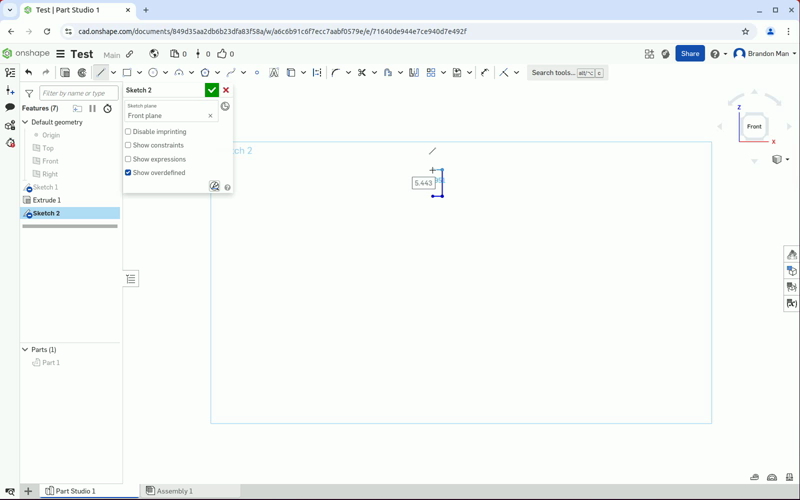
click(432, 169)
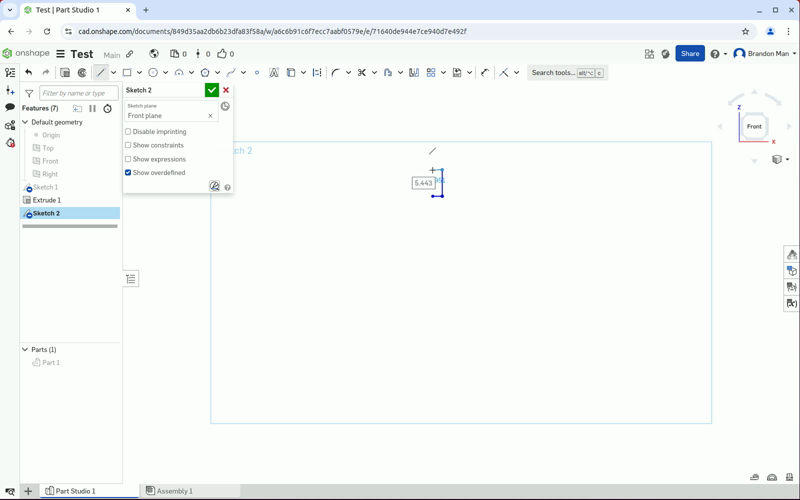
key_up(shift)
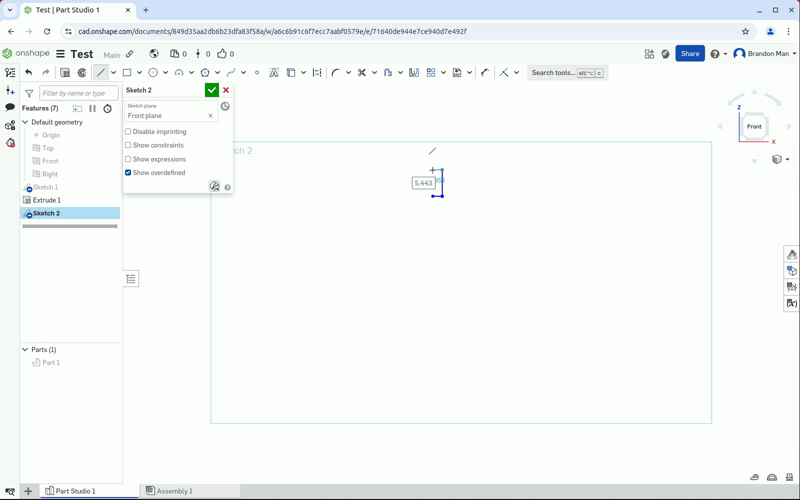
mouse_move(462, 169)
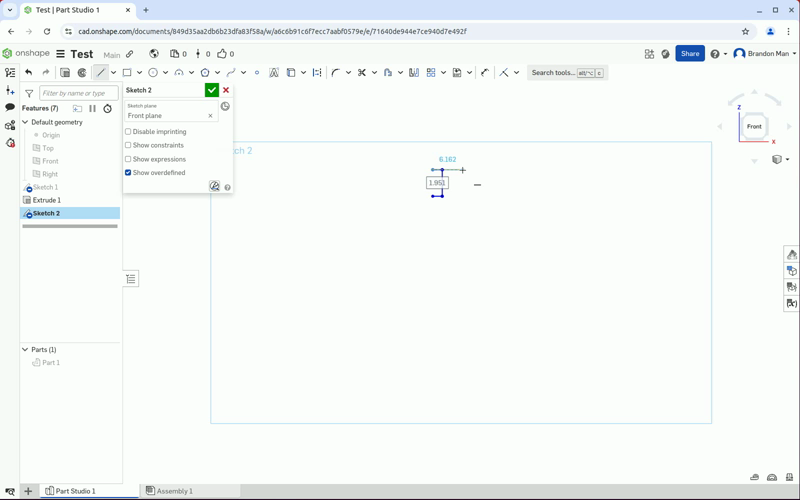
key_down(shift)
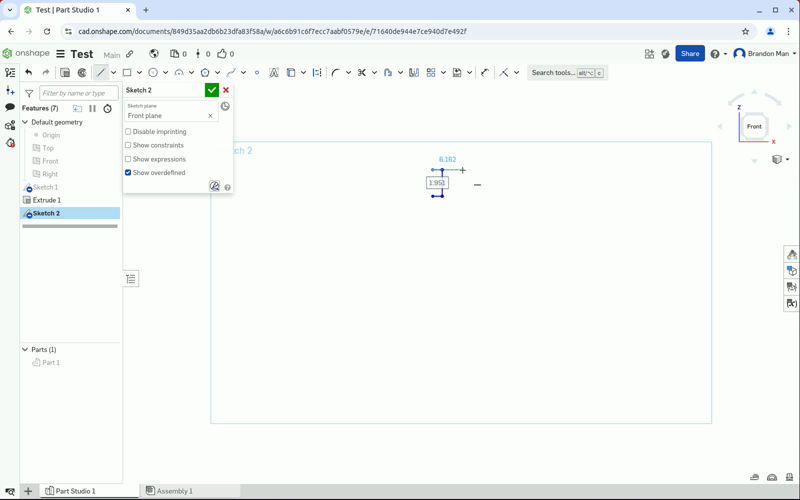
mouse_move(432, 196)
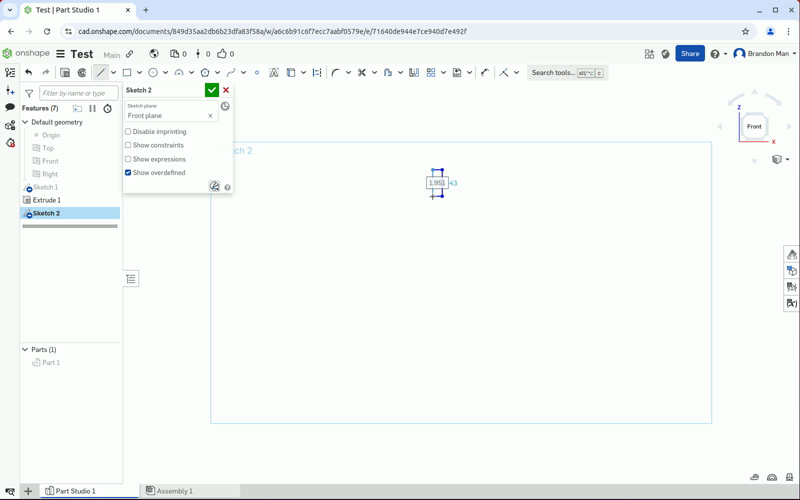
key_up(shift)
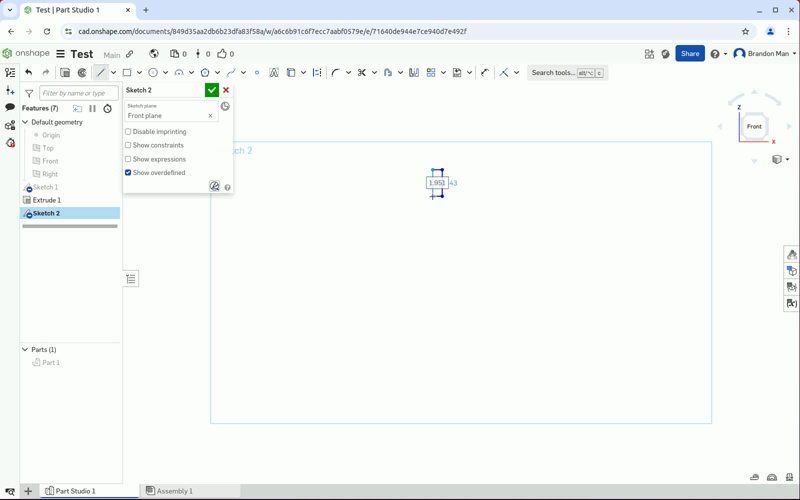
click(432, 196)
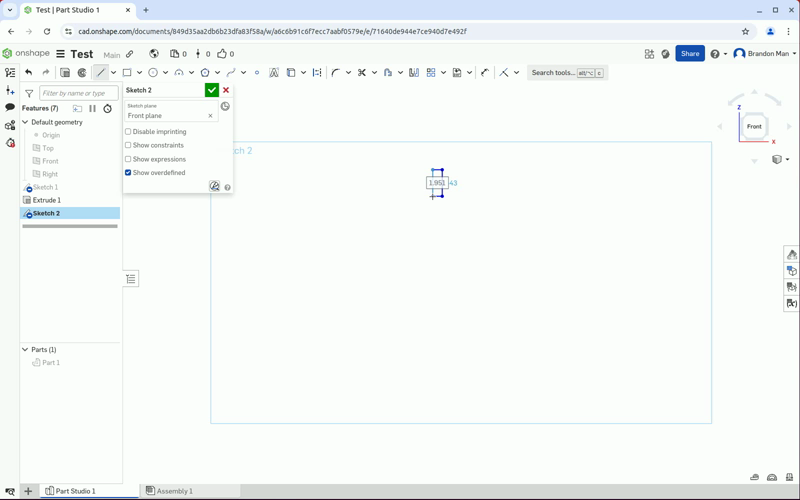
key(esc)
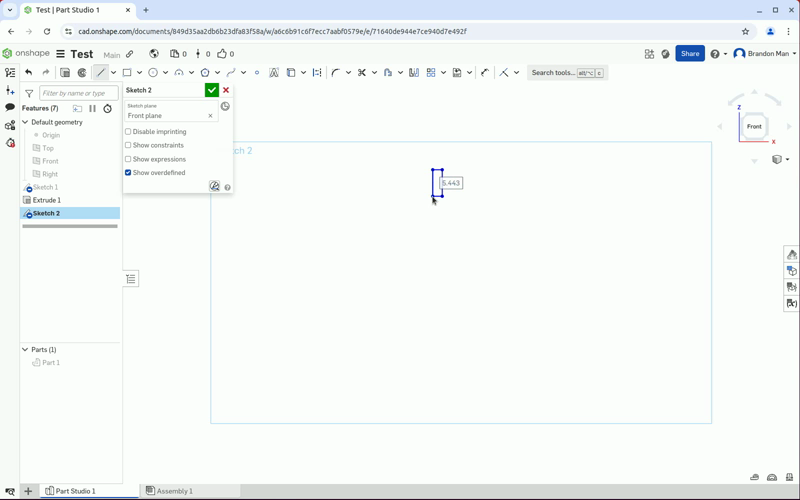
mouse_move(434, 185)
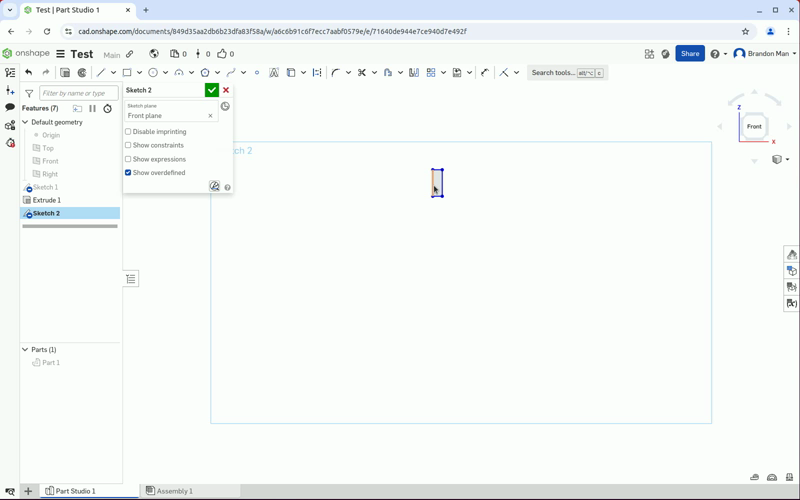
scroll(6)
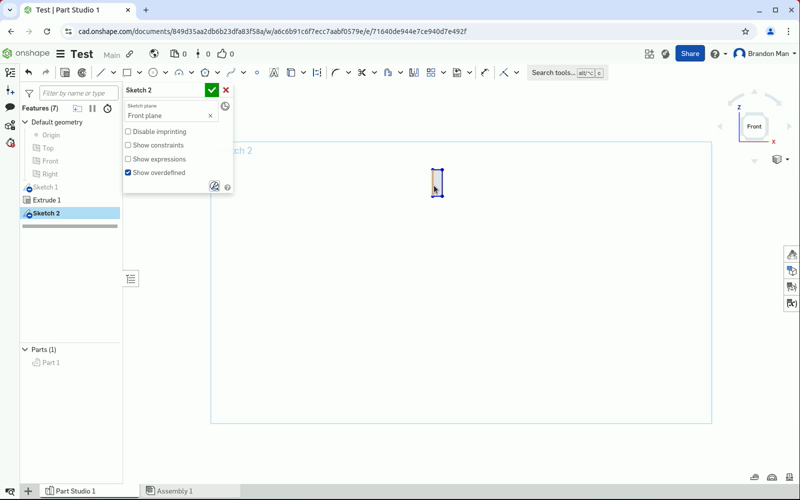
scroll(6)
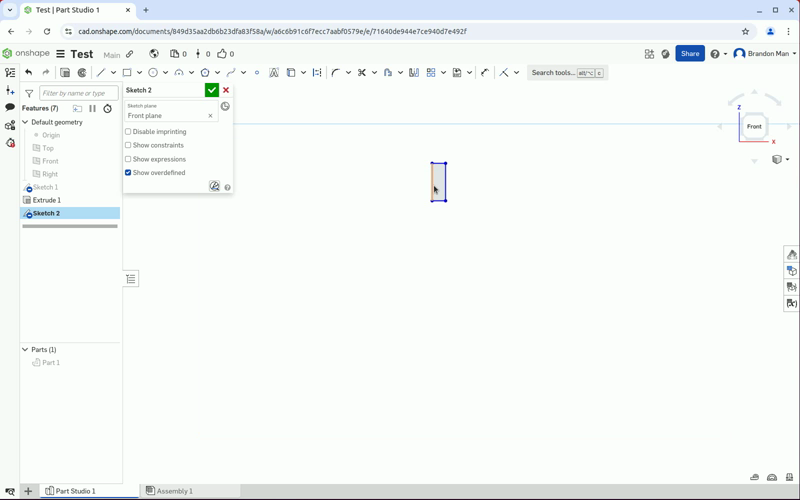
scroll(6)
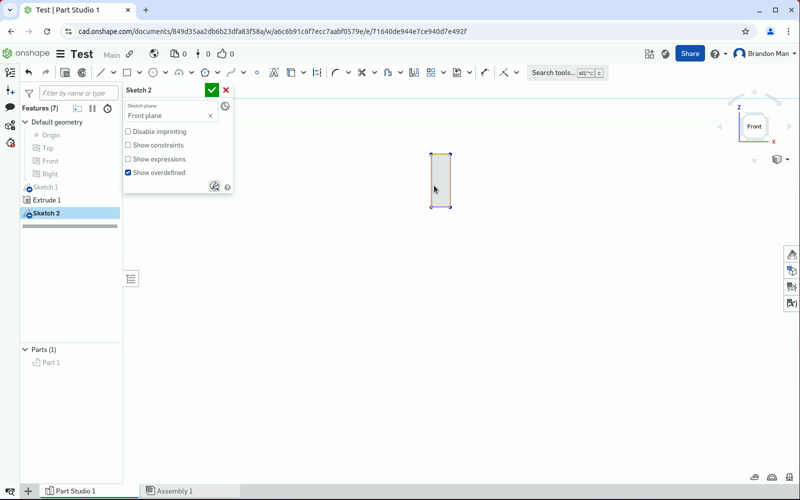
scroll(6)
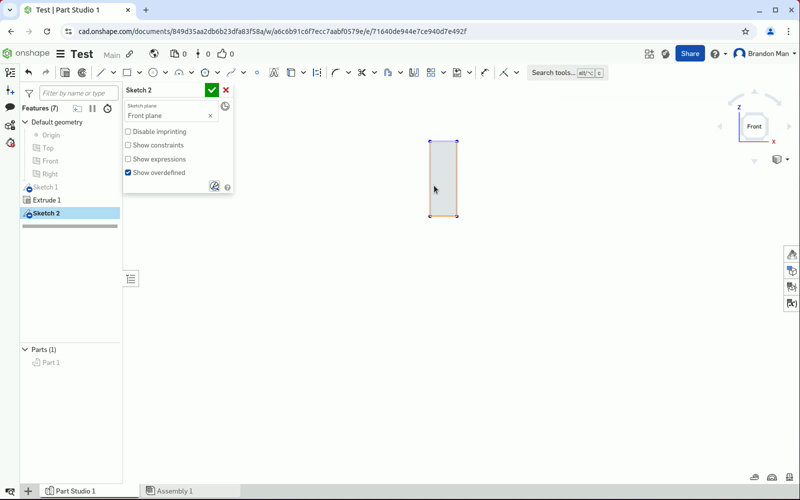
scroll(6)
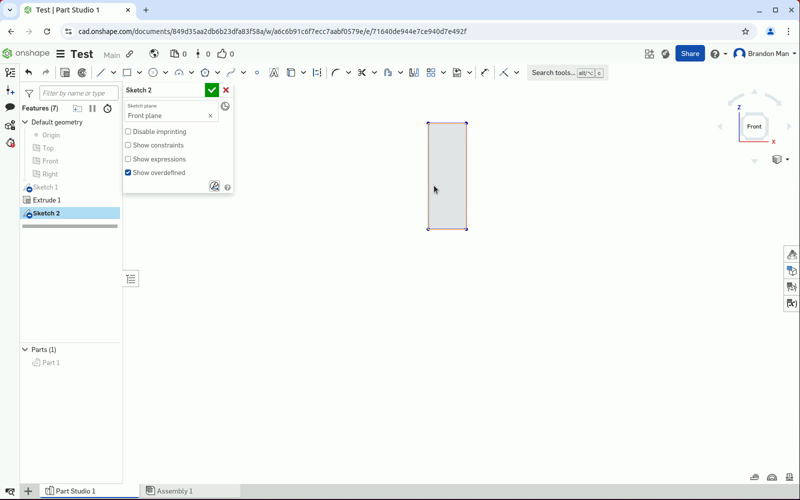
scroll(6)
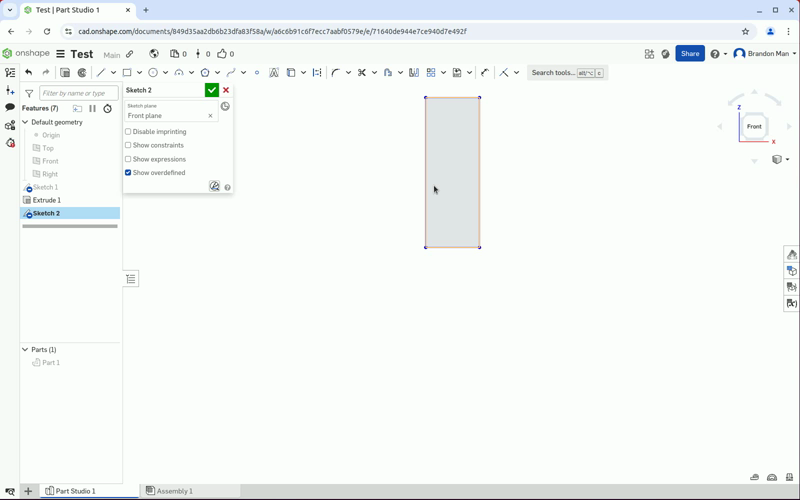
scroll(6)
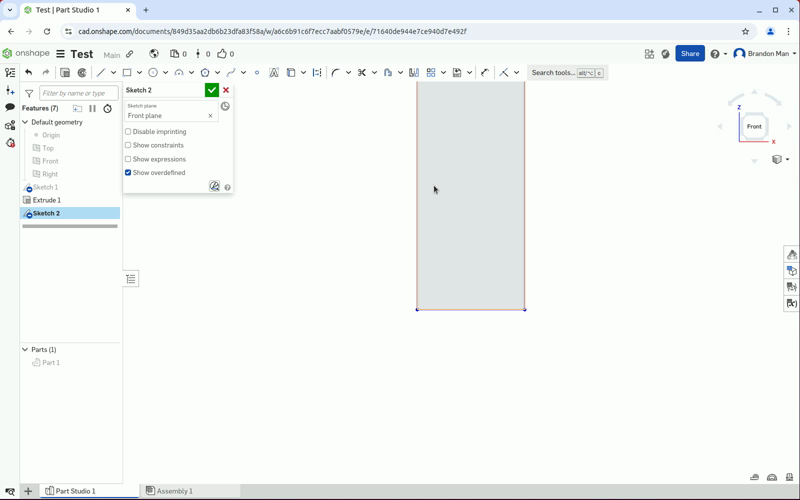
click(434, 185)
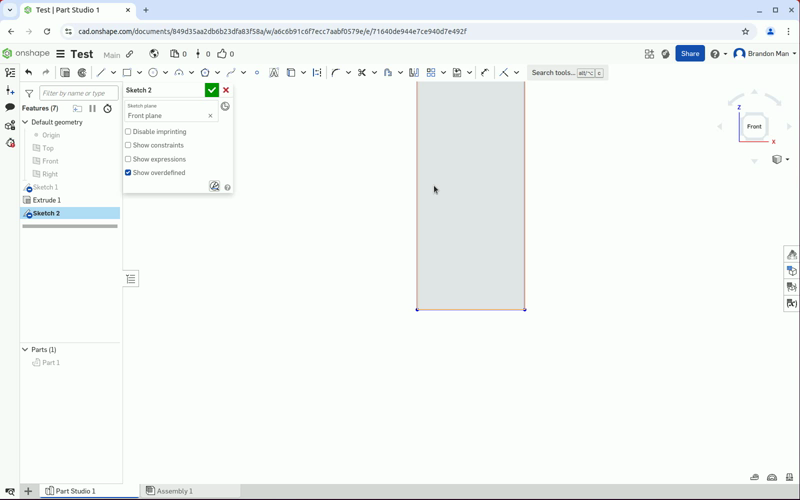
scroll(-6)
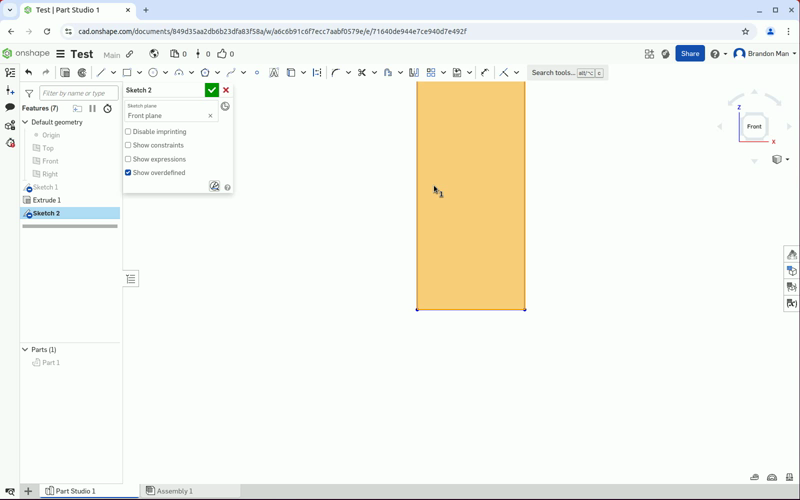
scroll(-6)
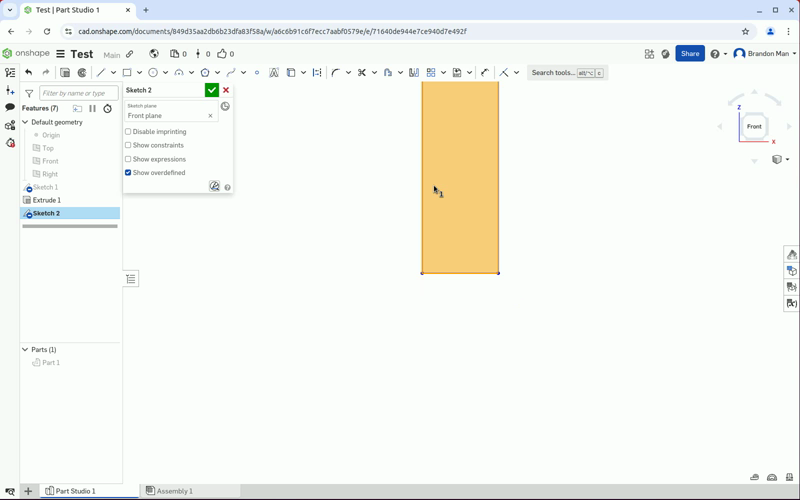
scroll(-6)
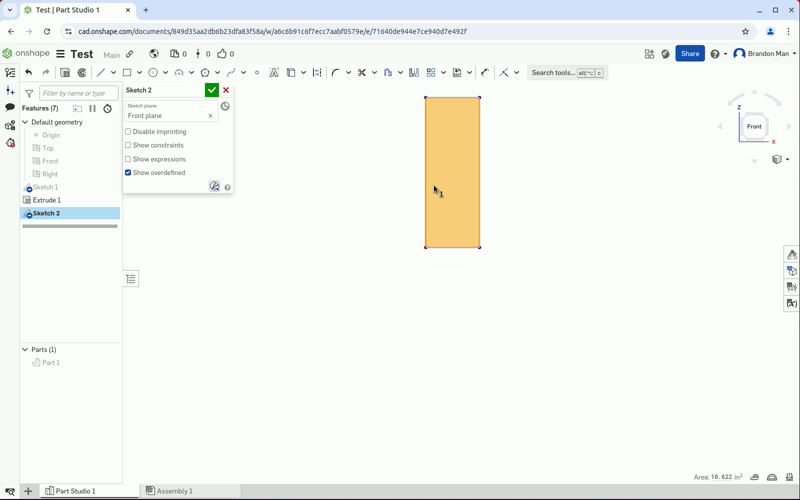
scroll(-6)
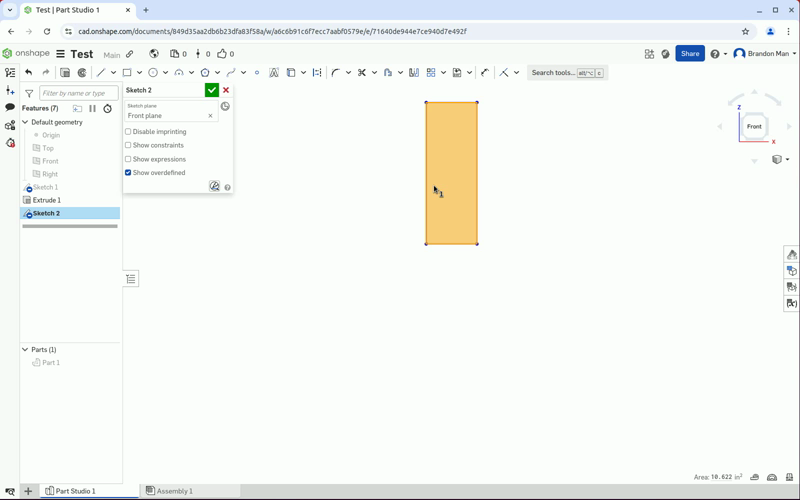
scroll(-6)
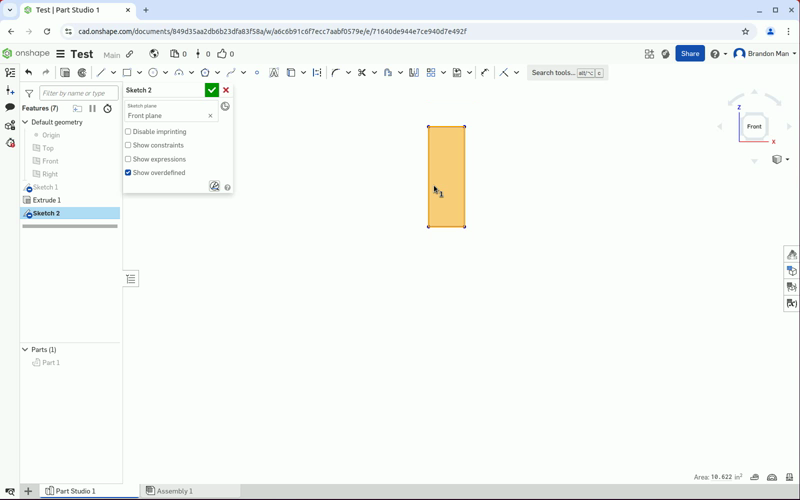
scroll(-6)
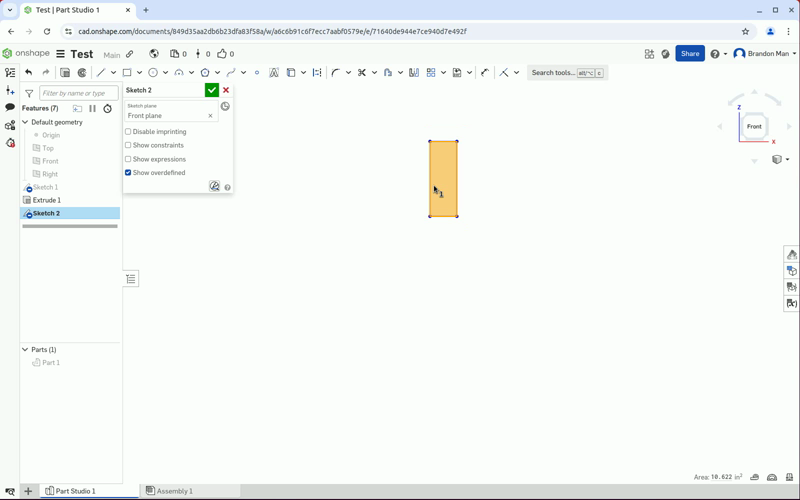
scroll(-6)
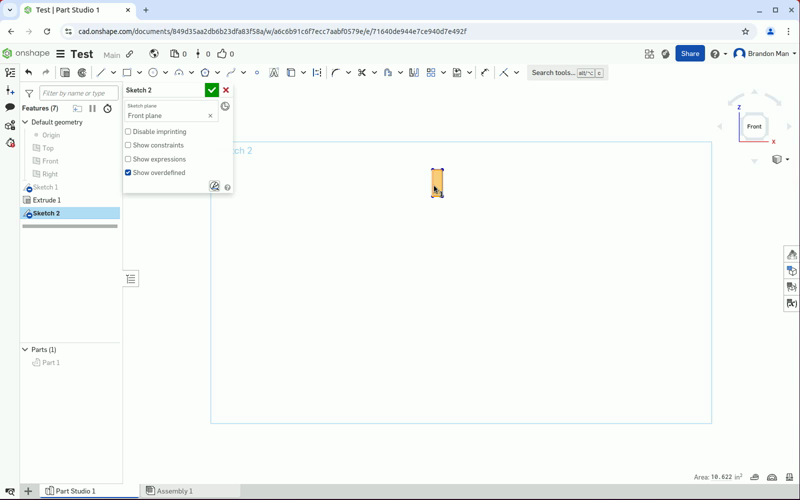
mouse_move(73, 352)
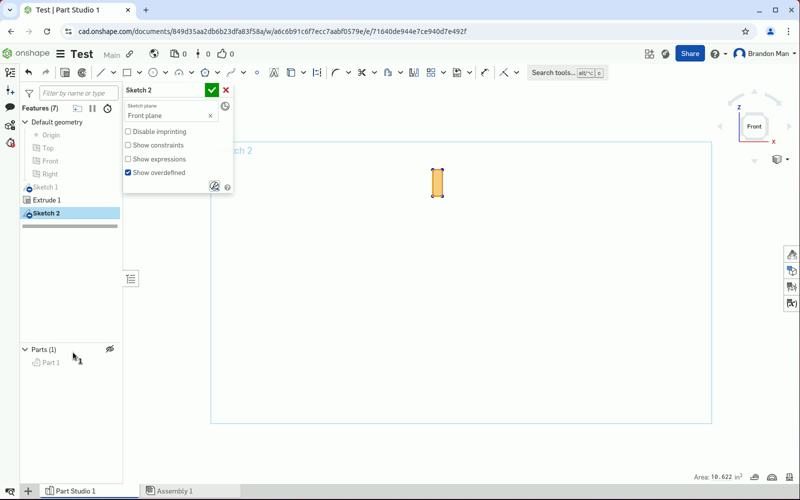
key(shift+y)
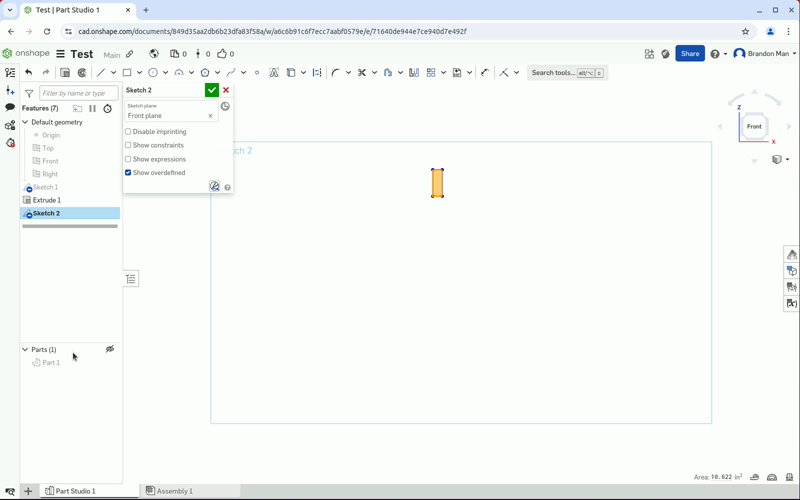
key(shift+e)
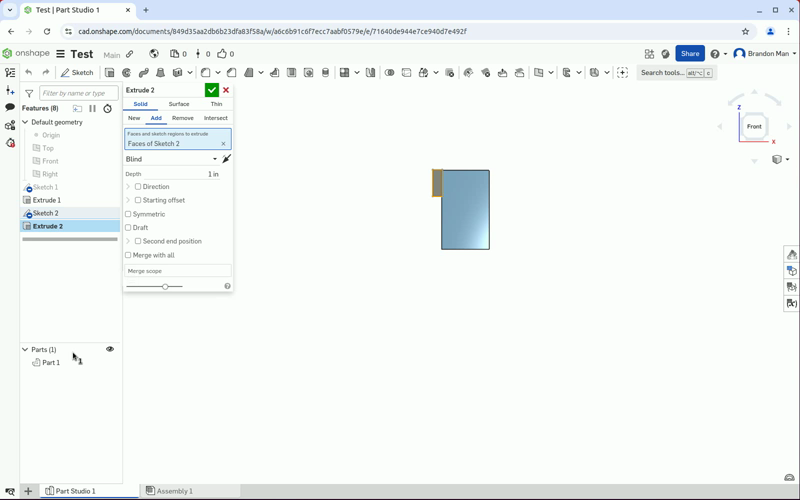
mouse_move(143, 106)
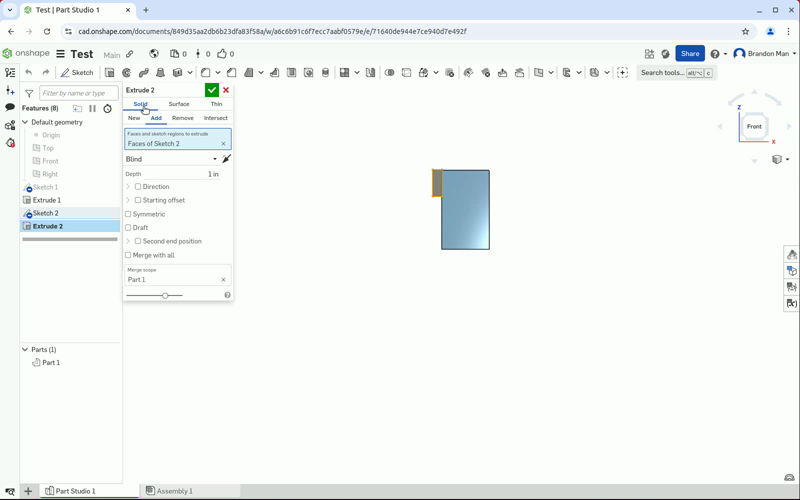
click(143, 106)
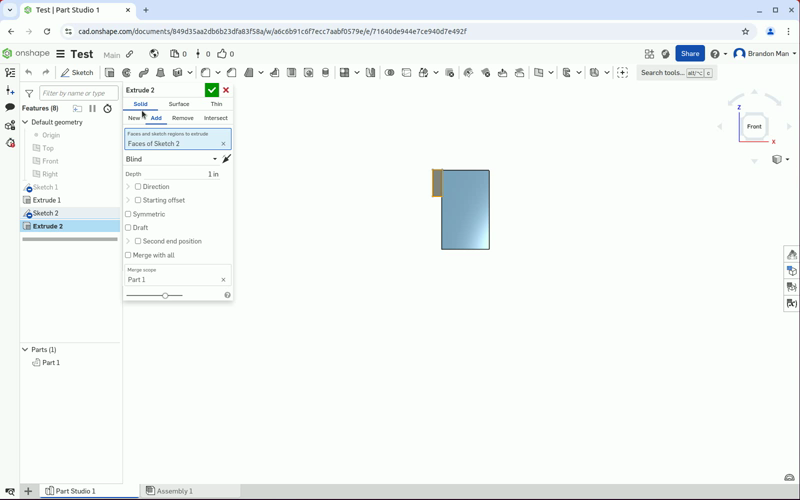
mouse_move(137, 120)
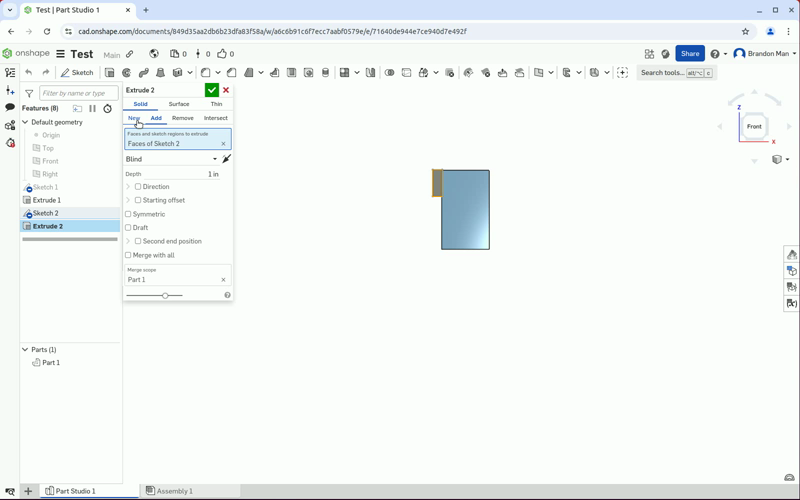
click(137, 120)
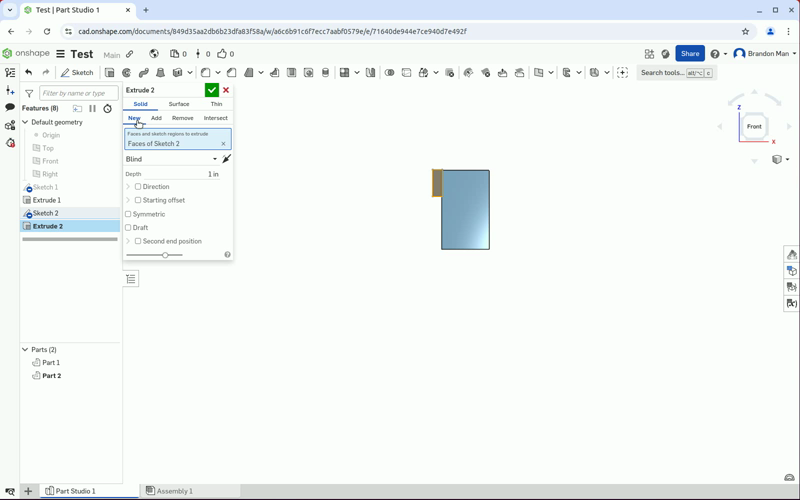
key(tab, 4)
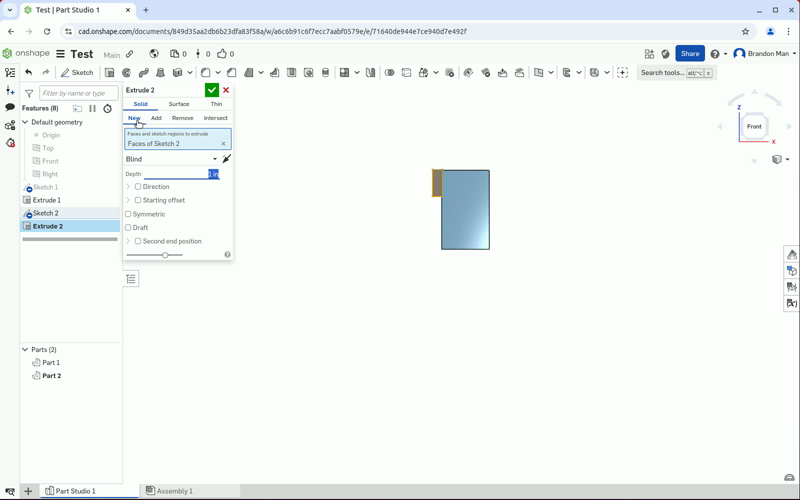
text(1.926)
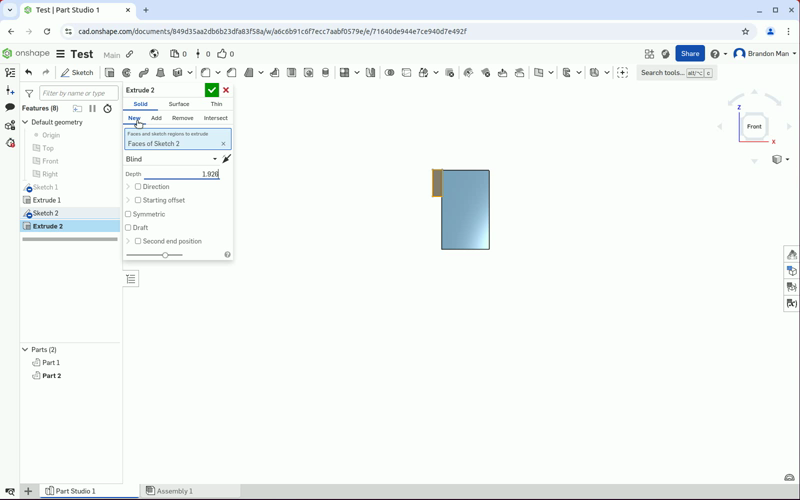
key(enter)
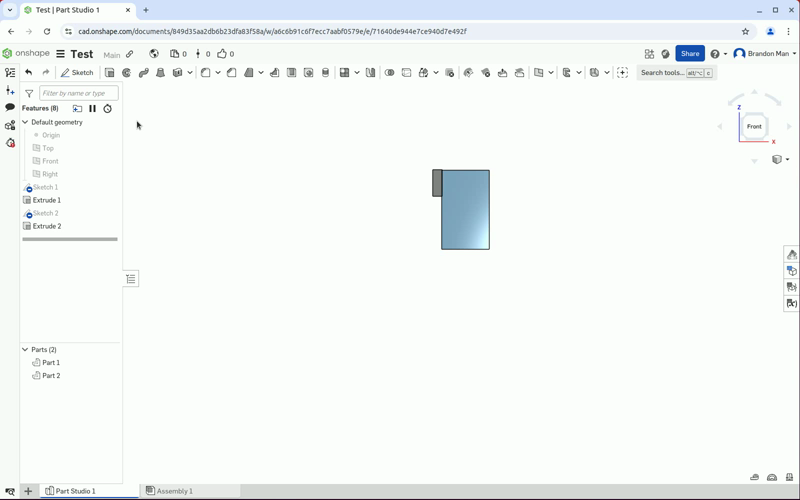
key(shift+h)
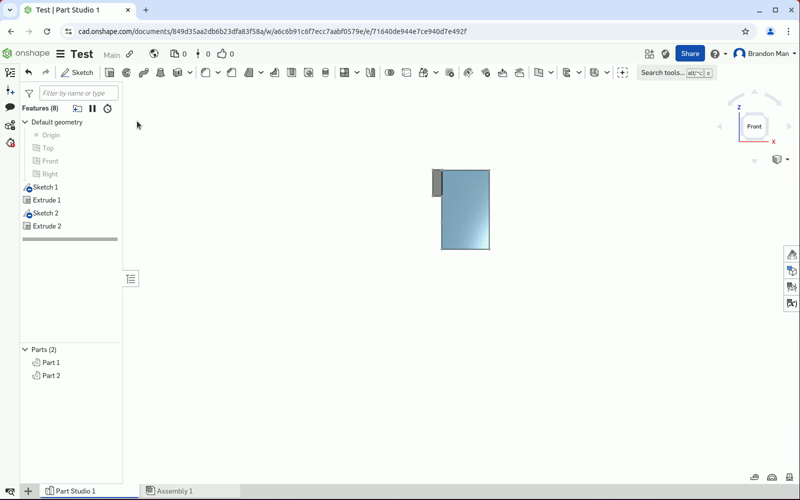
key(shift+h)
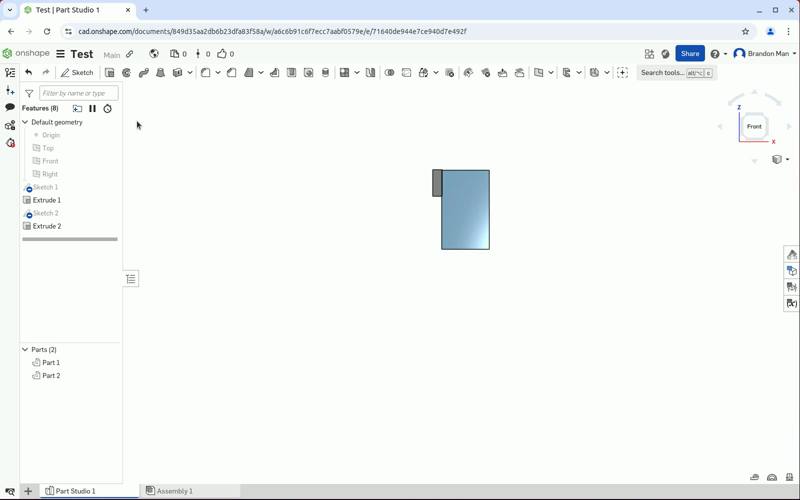
mouse_move(73, 189)
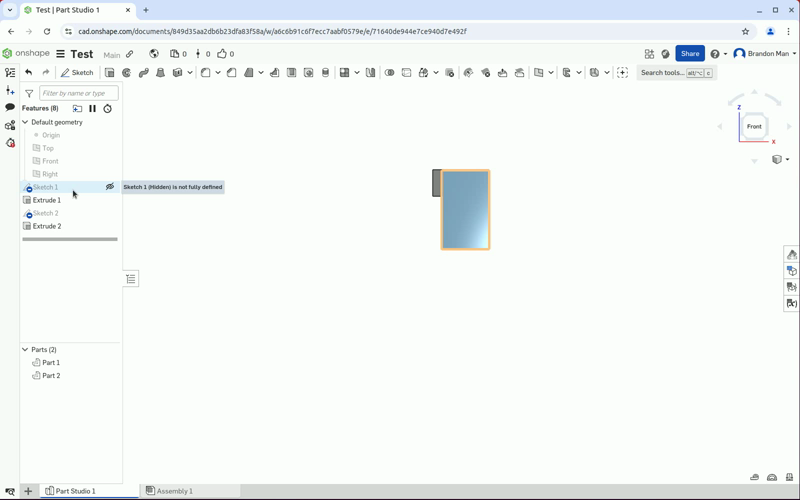
click(73, 189)
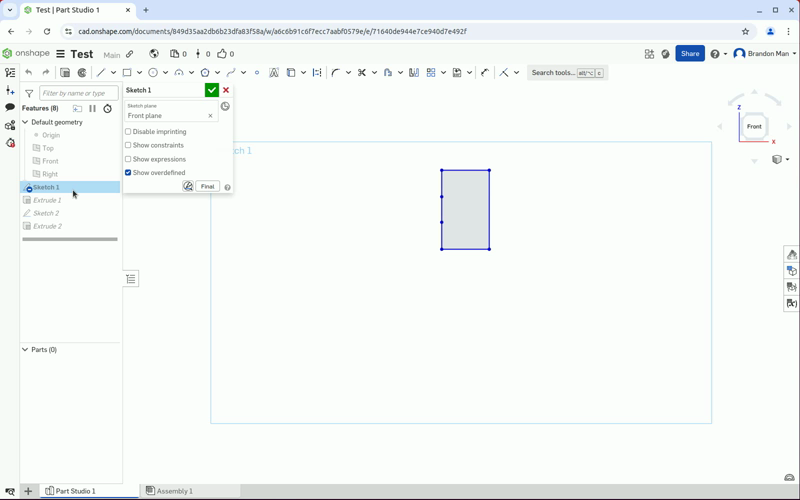
mouse_move(229, 92)
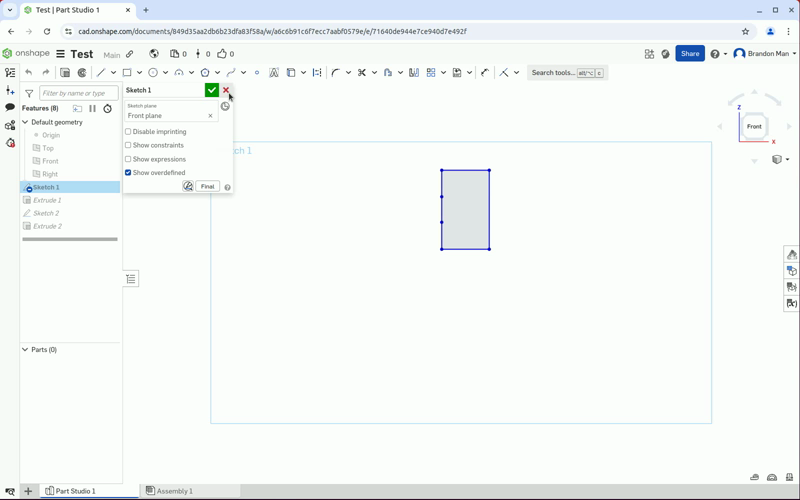
click(229, 92)
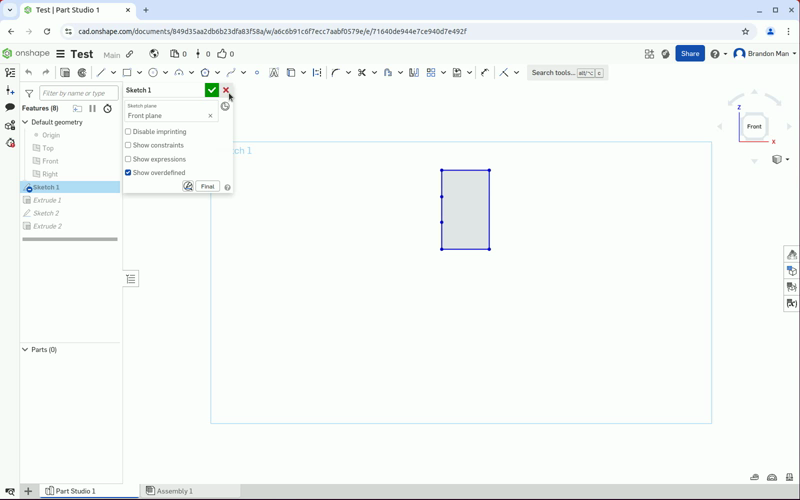
key(shift+s)
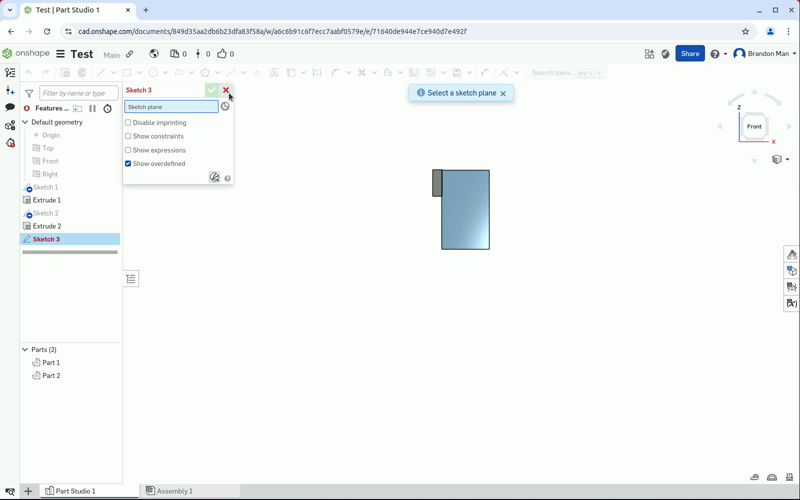
mouse_move(73, 163)
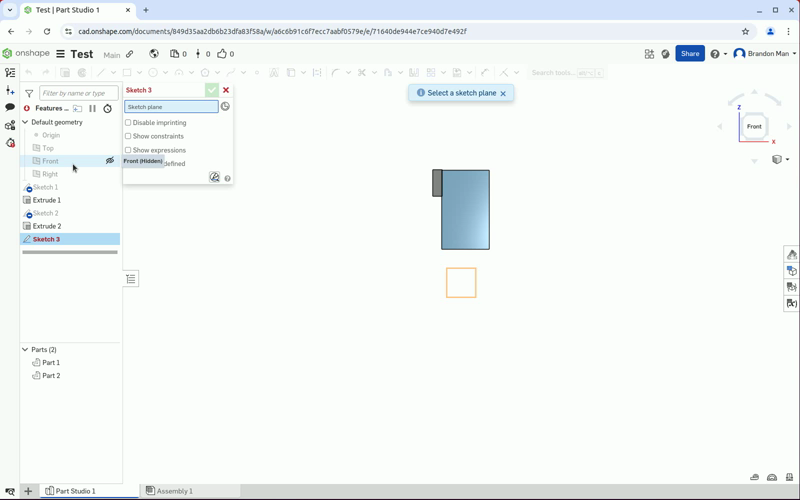
click(73, 163)
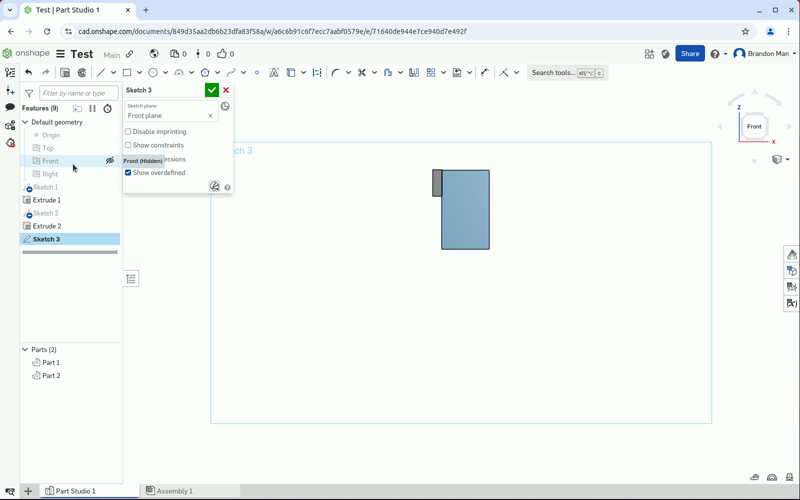
mouse_move(73, 352)
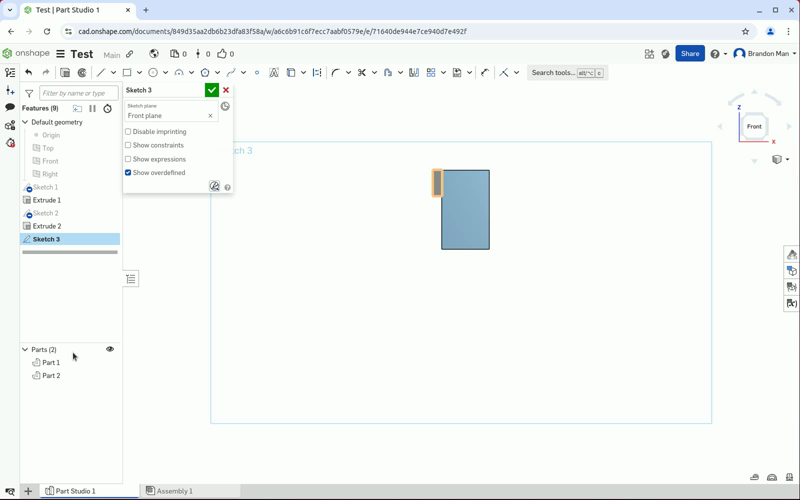
key(y)
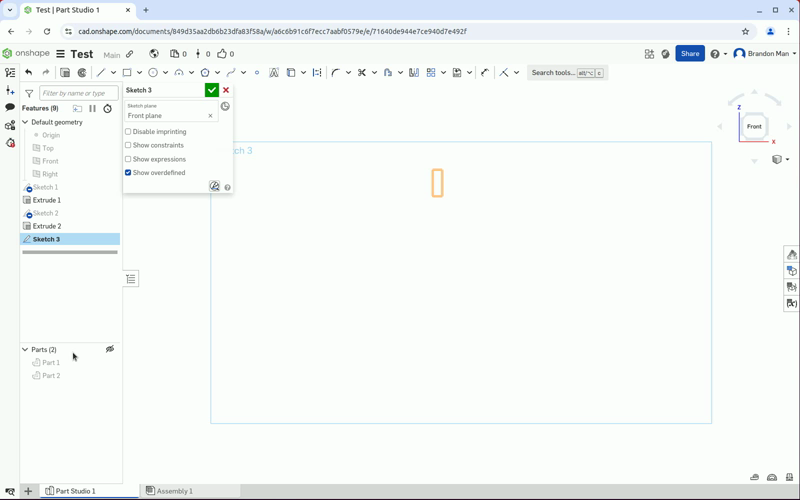
key(l)
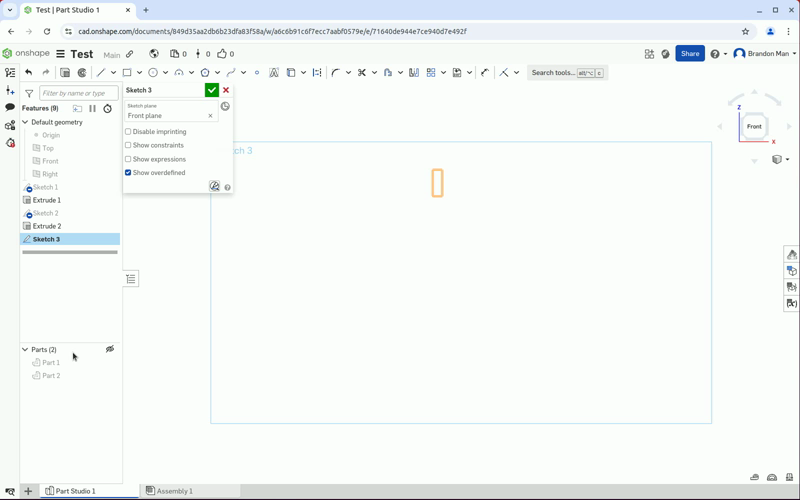
key_down(shift)
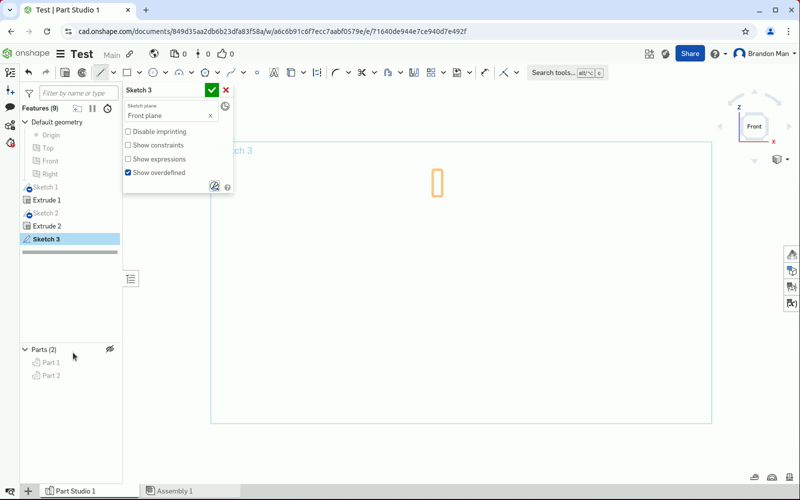
mouse_move(432, 249)
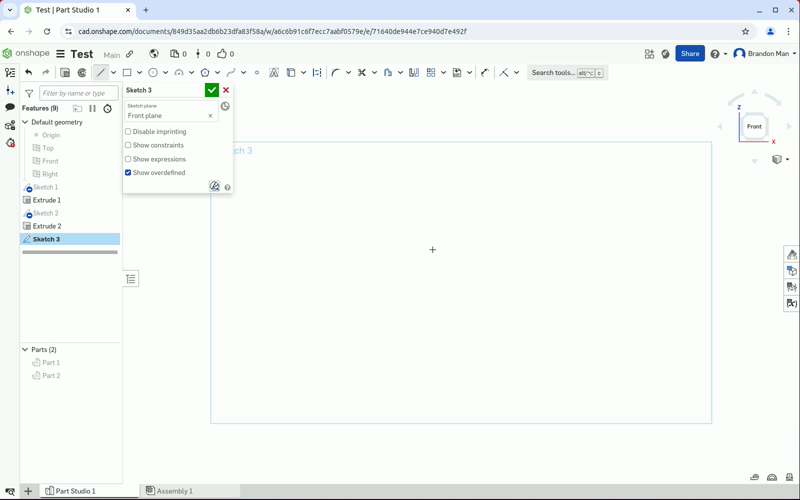
click(432, 249)
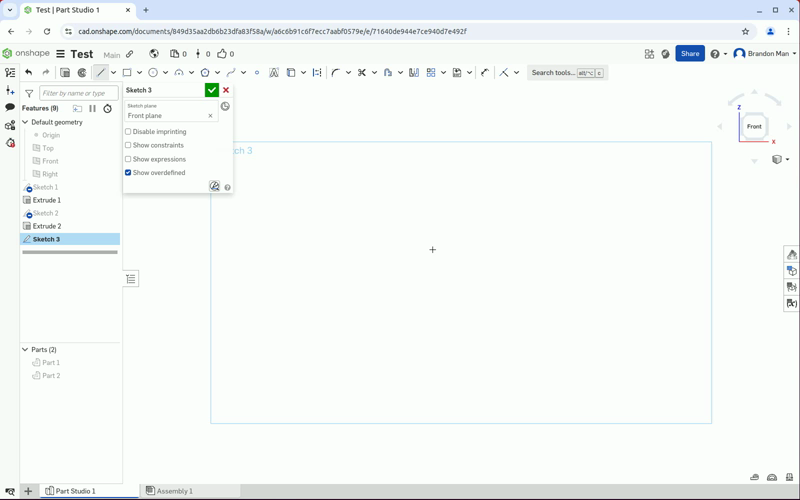
key_up(shift)
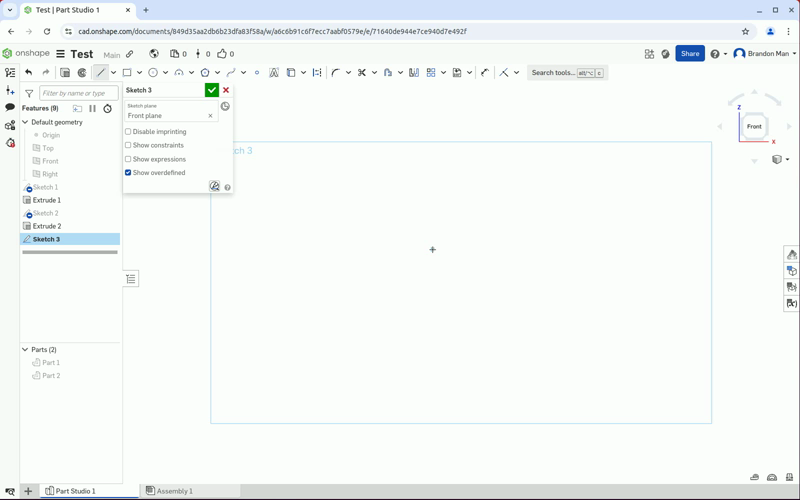
key_down(shift)
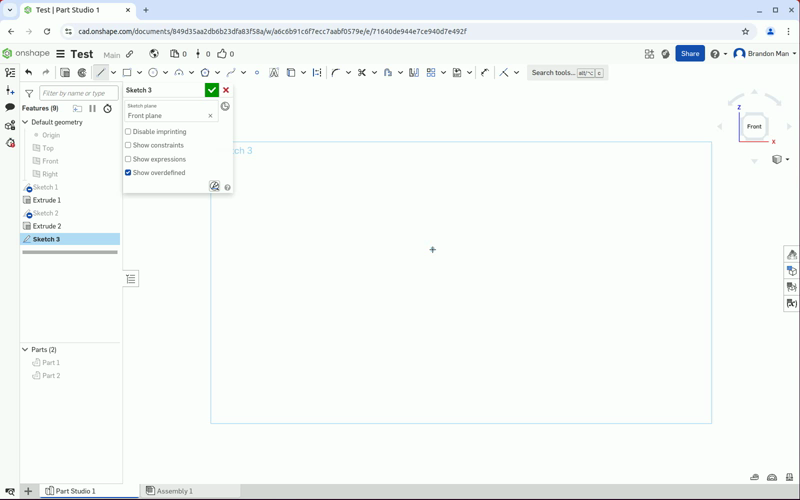
mouse_move(462, 249)
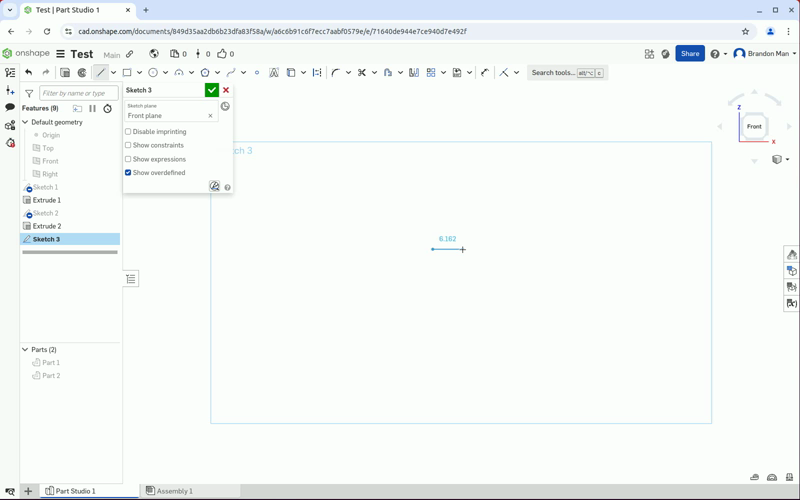
mouse_move(442, 249)
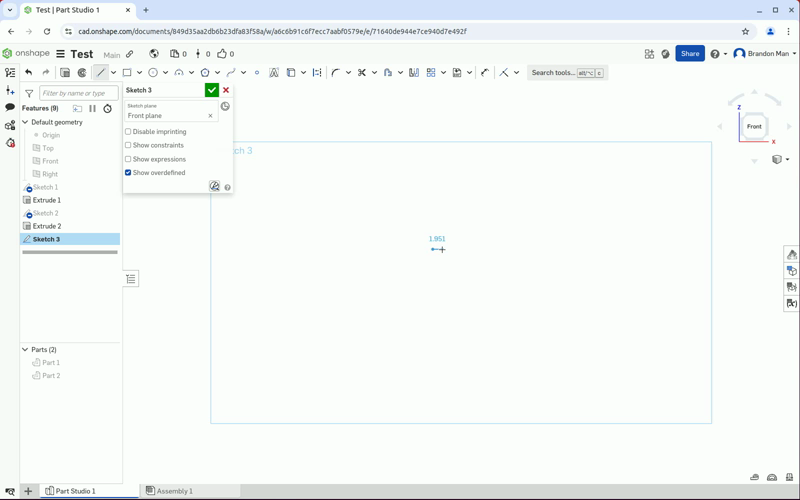
click(442, 249)
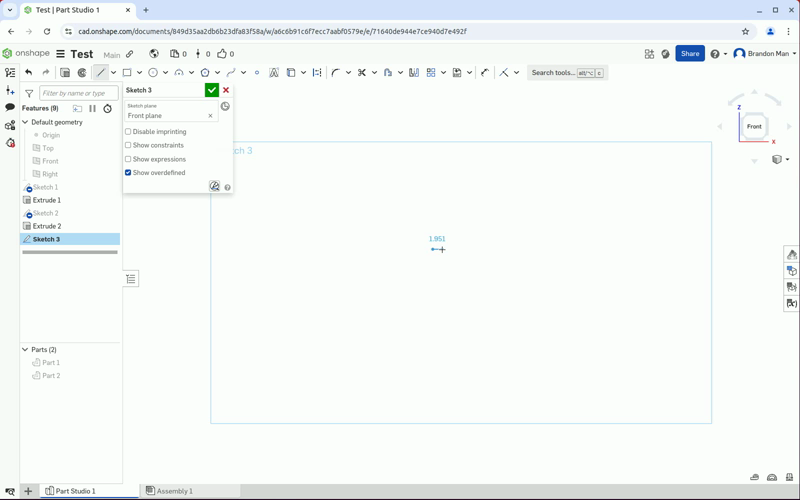
key_up(shift)
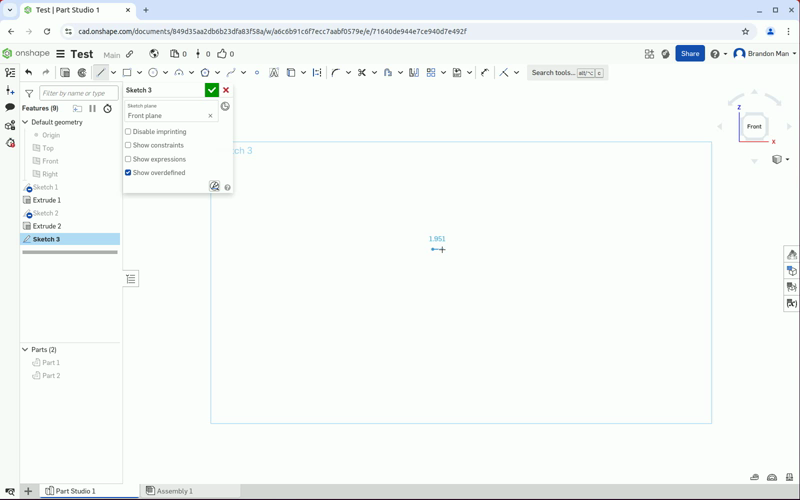
key_down(shift)
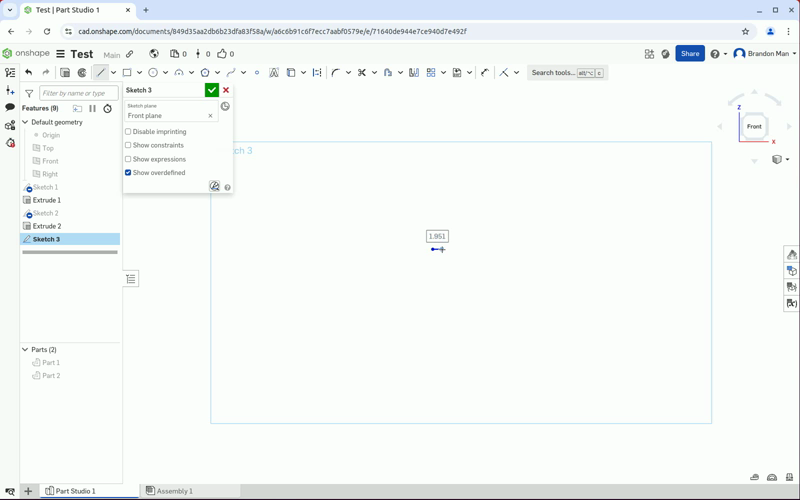
mouse_move(472, 249)
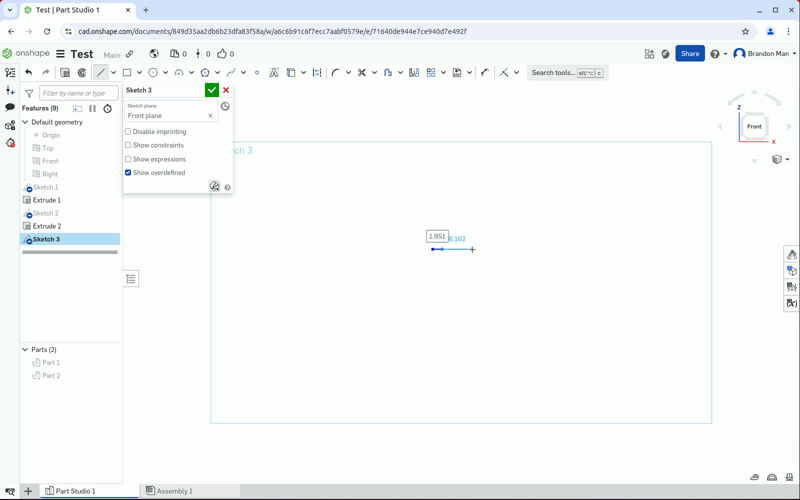
mouse_move(442, 222)
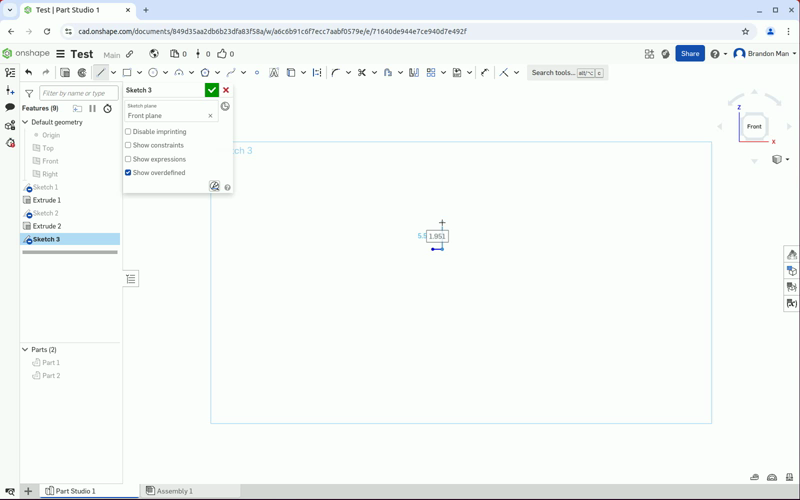
click(442, 222)
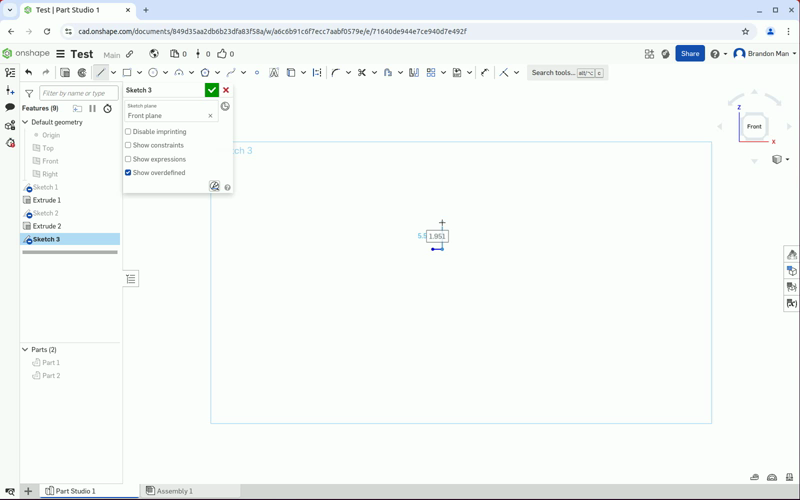
key_up(shift)
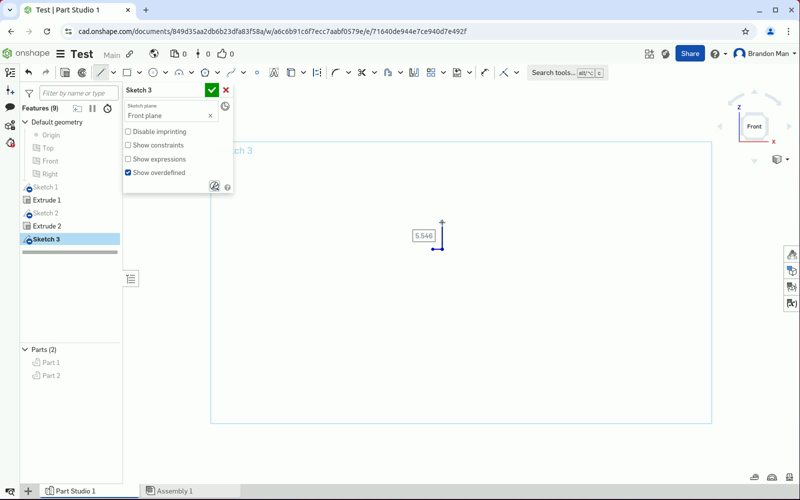
key_down(shift)
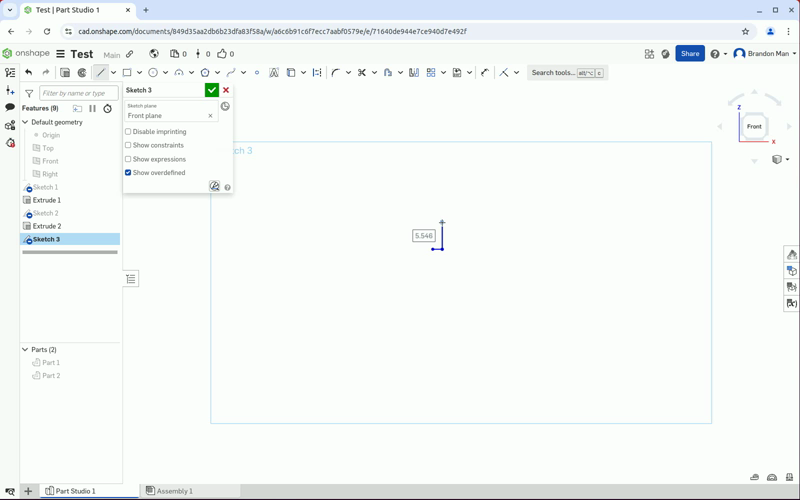
mouse_move(472, 222)
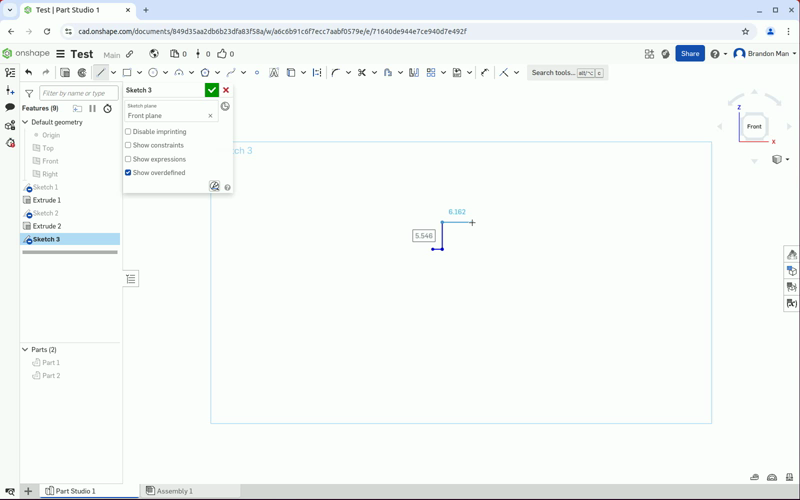
mouse_move(432, 222)
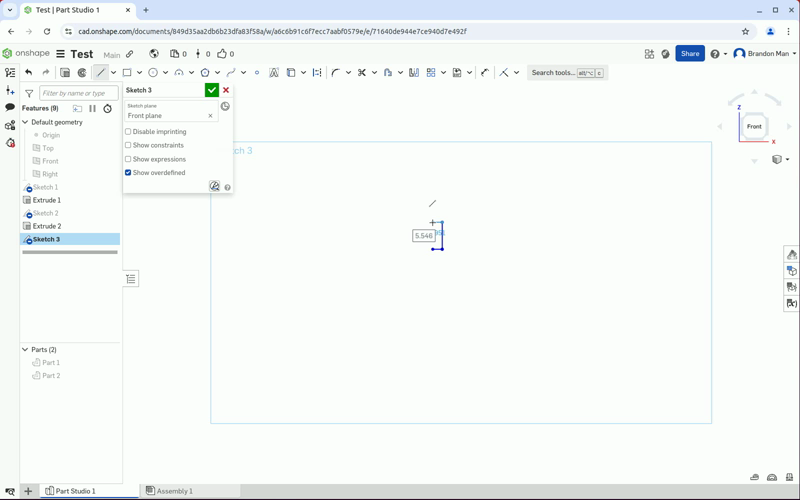
click(432, 222)
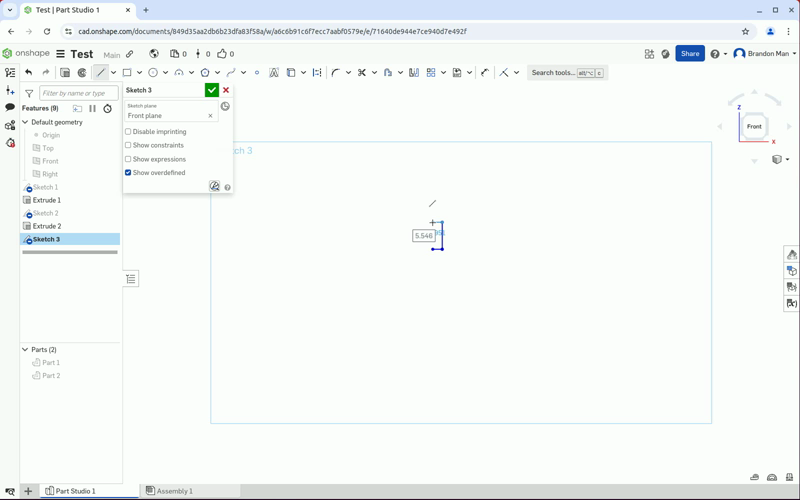
key_up(shift)
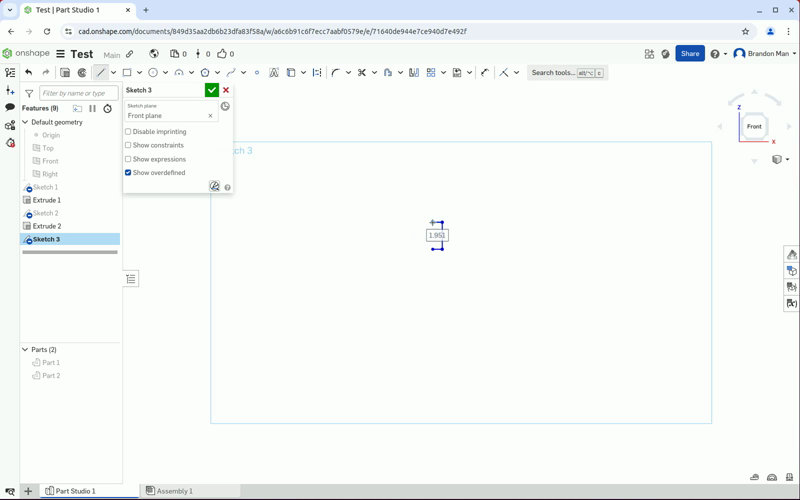
mouse_move(462, 222)
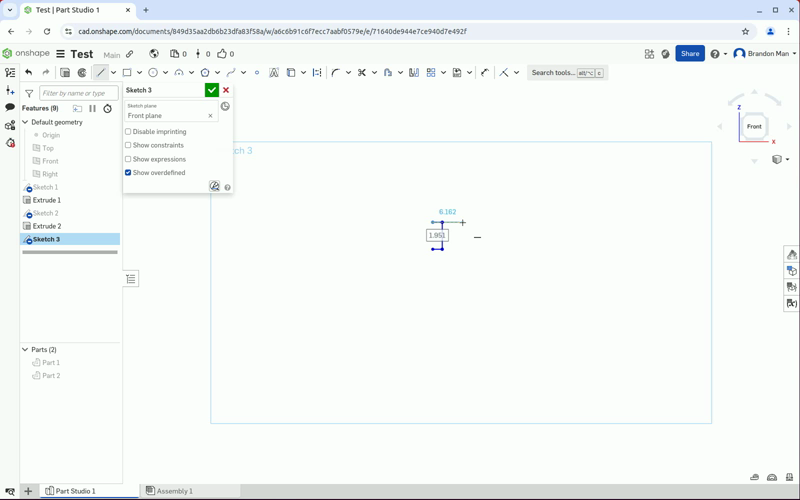
key_down(shift)
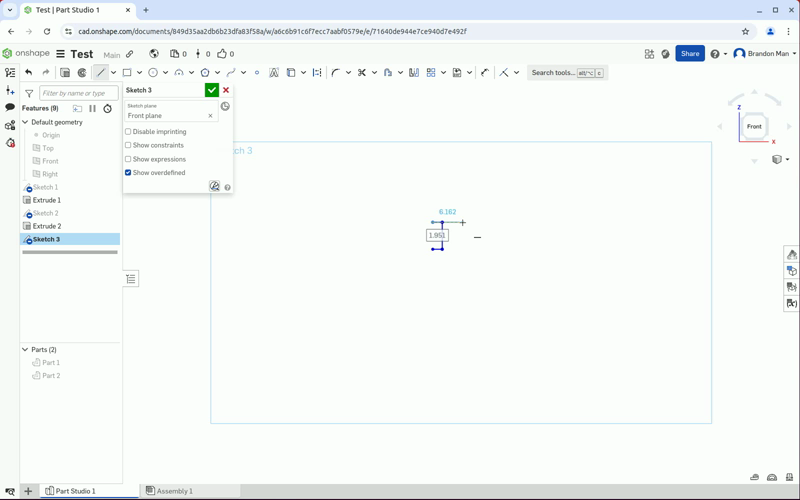
mouse_move(432, 249)
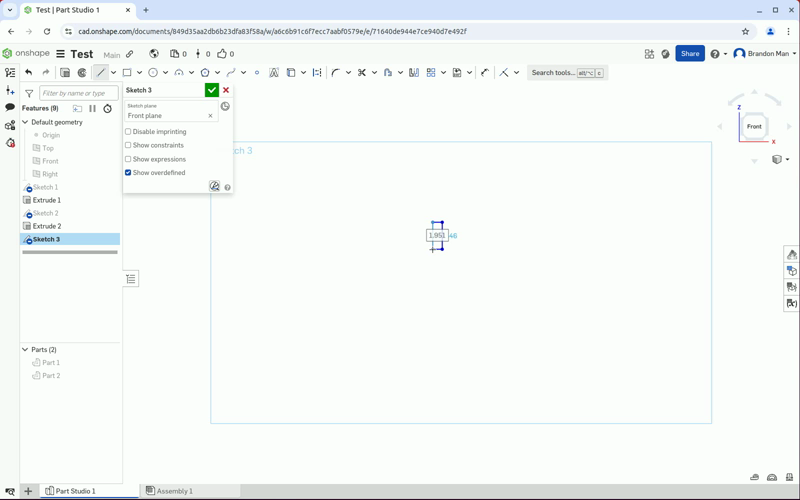
key_up(shift)
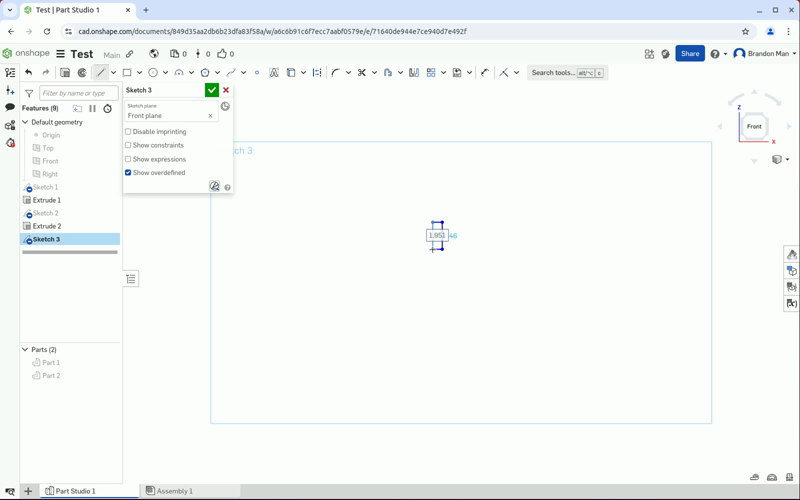
click(432, 249)
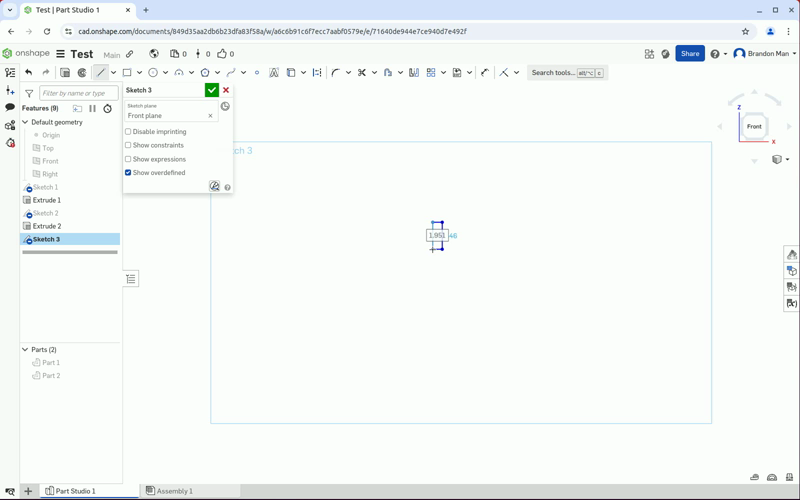
key(esc)
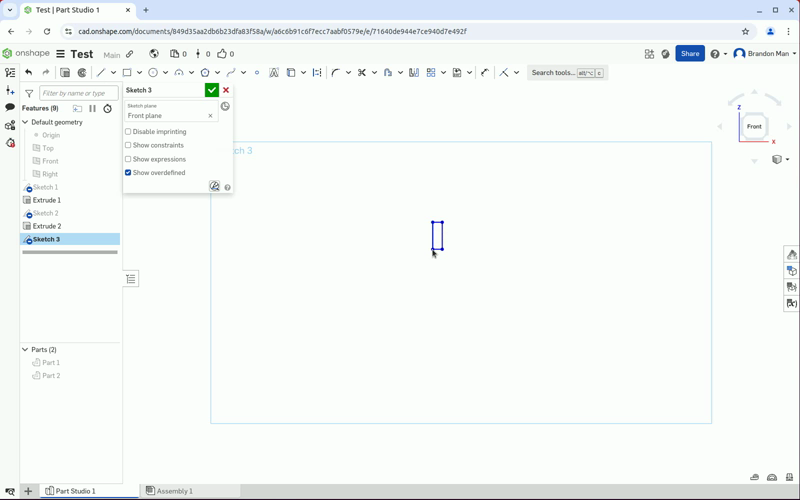
mouse_move(441, 242)
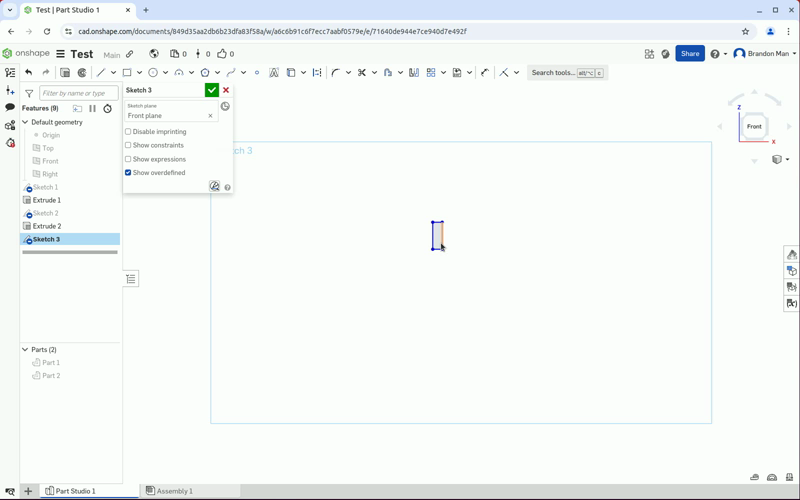
scroll(6)
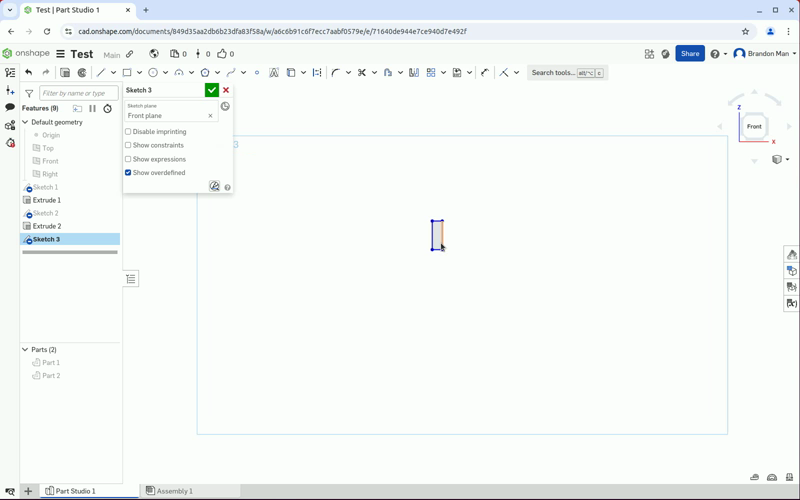
scroll(6)
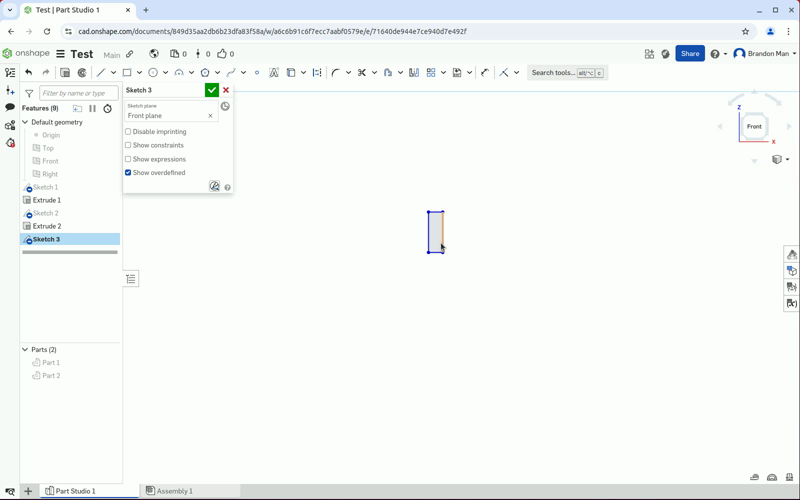
scroll(6)
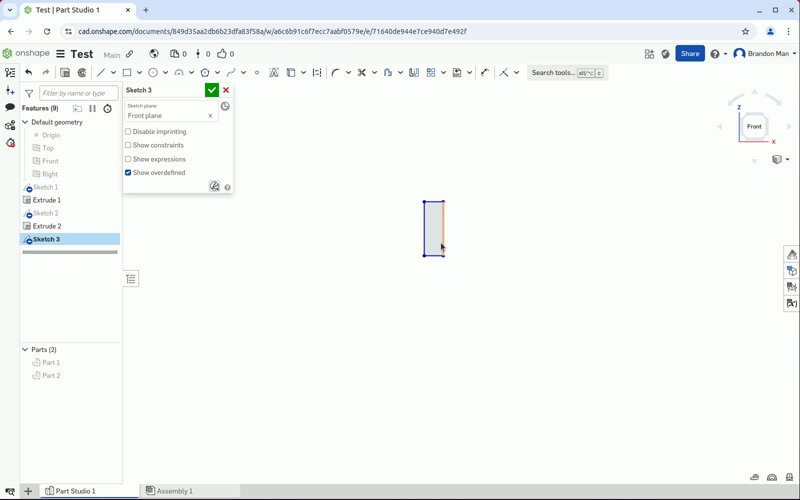
scroll(6)
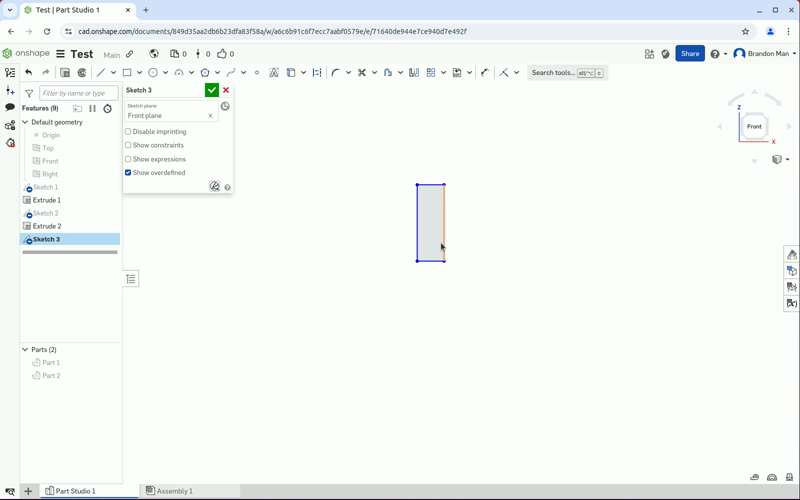
scroll(6)
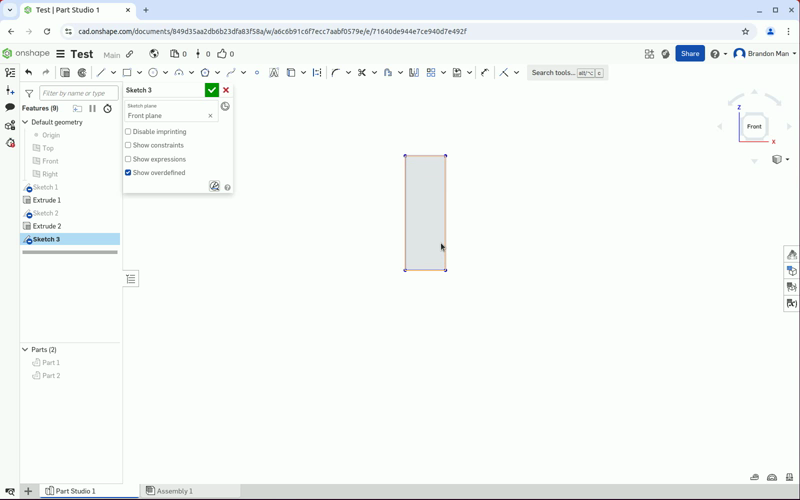
scroll(6)
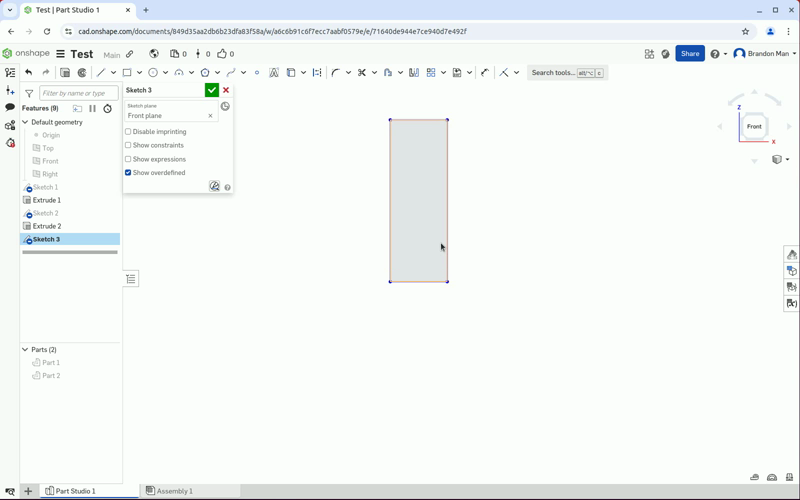
scroll(6)
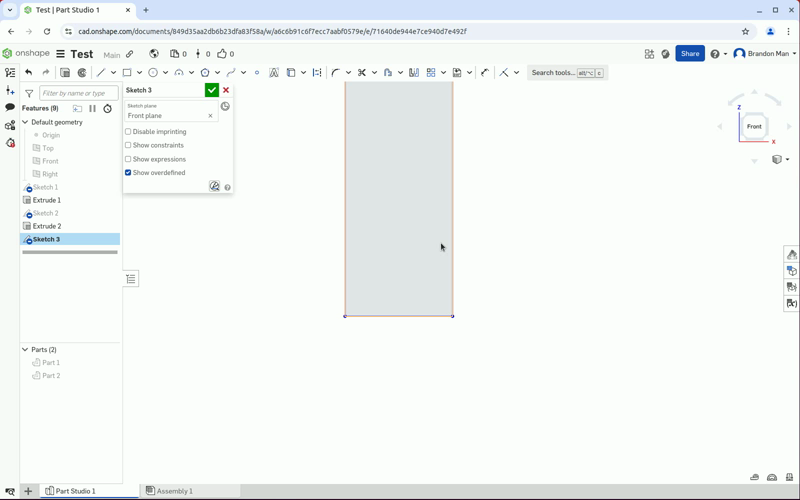
click(441, 242)
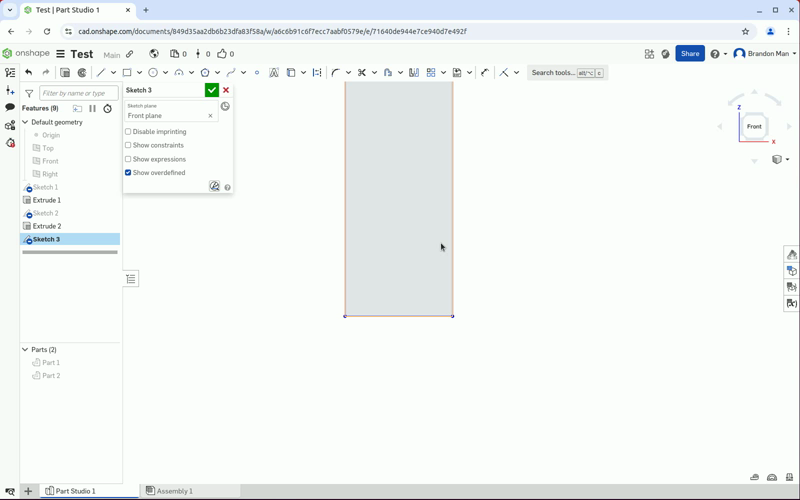
scroll(-6)
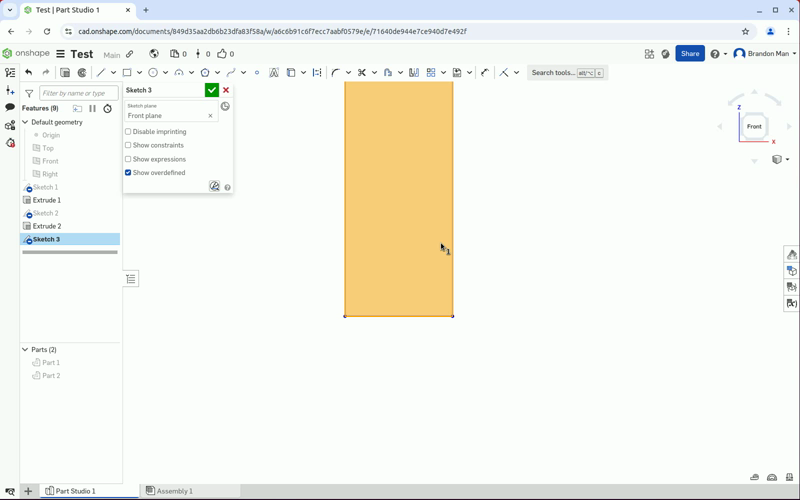
scroll(-6)
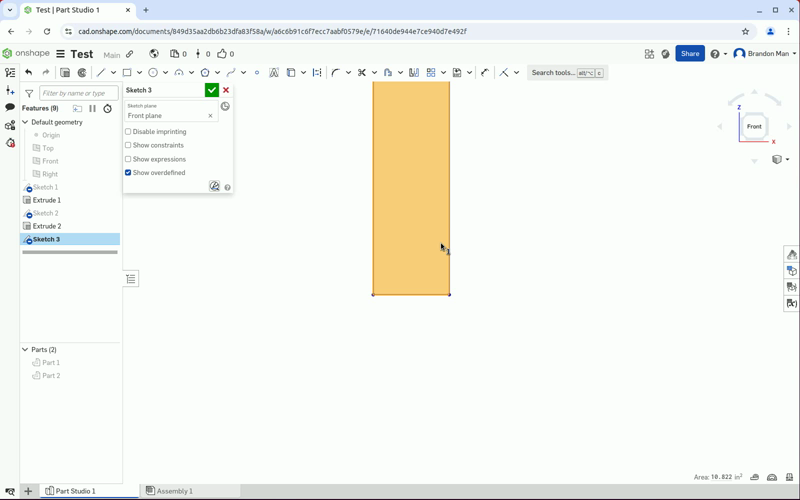
scroll(-6)
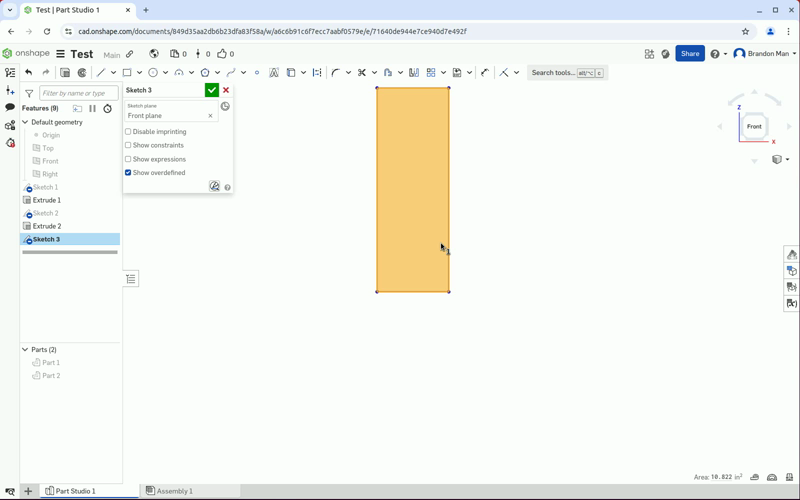
scroll(-6)
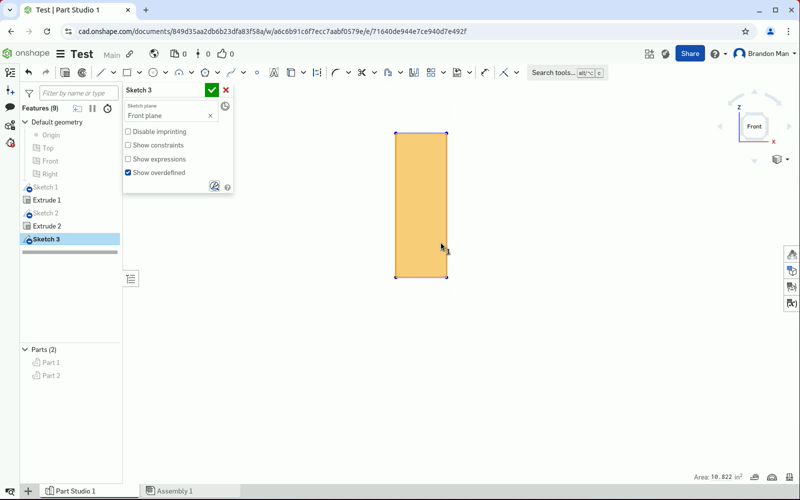
scroll(-6)
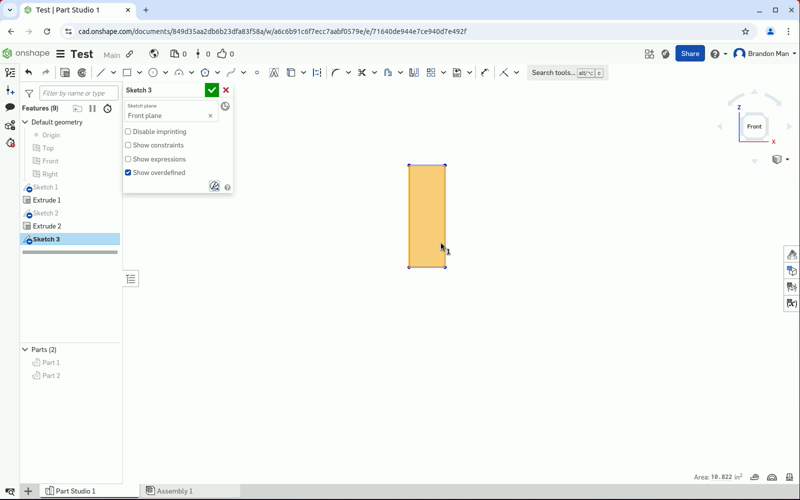
scroll(-6)
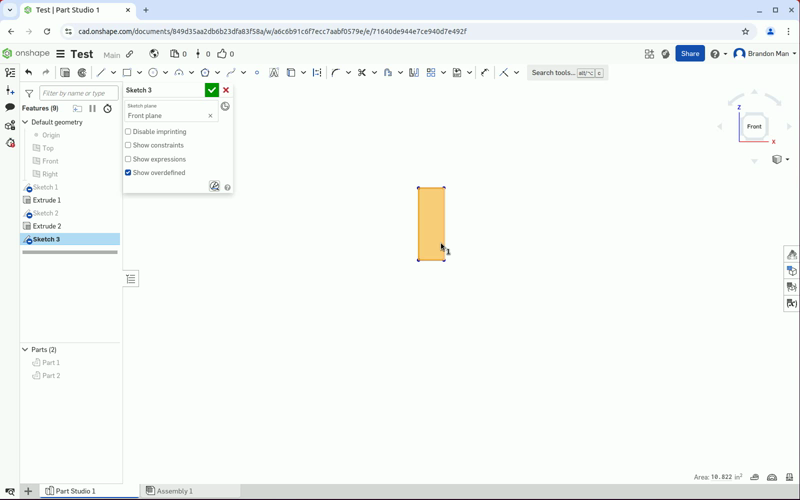
scroll(-6)
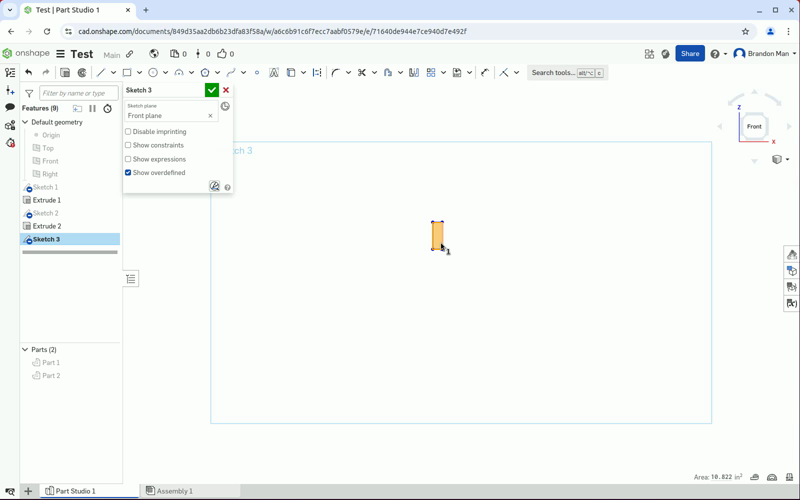
mouse_move(73, 352)
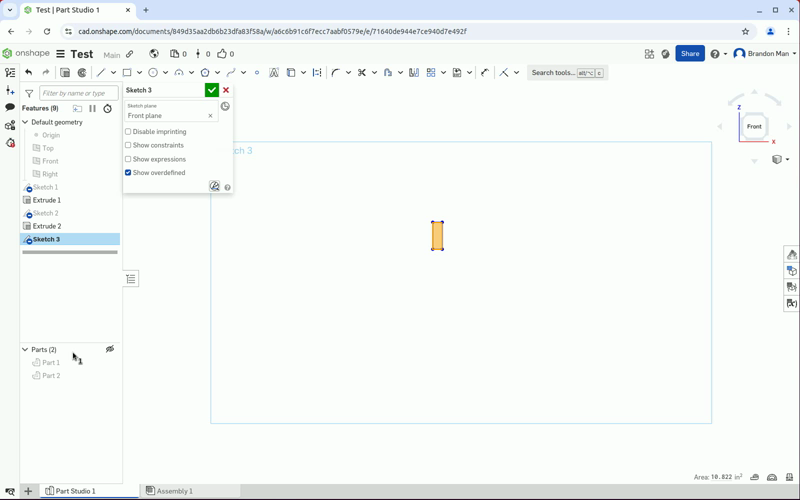
key(shift+y)
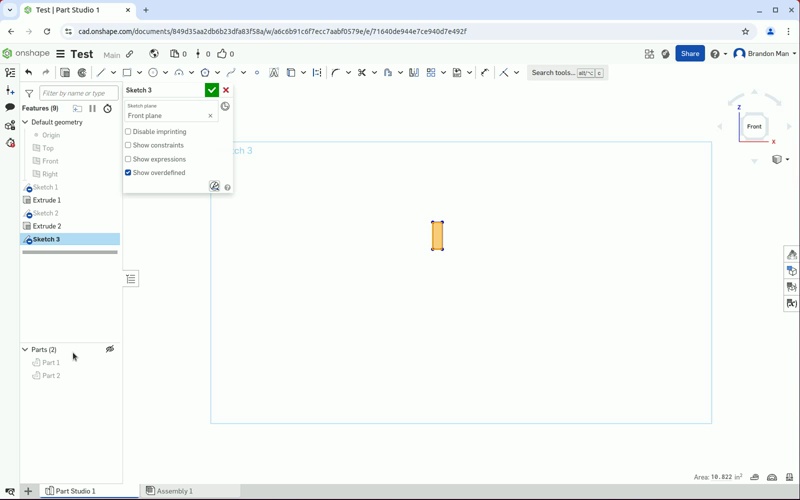
key(shift+e)
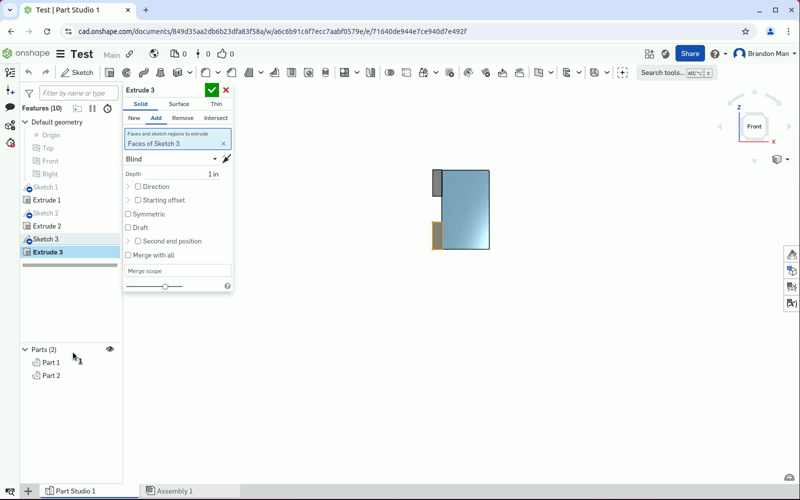
mouse_move(143, 106)
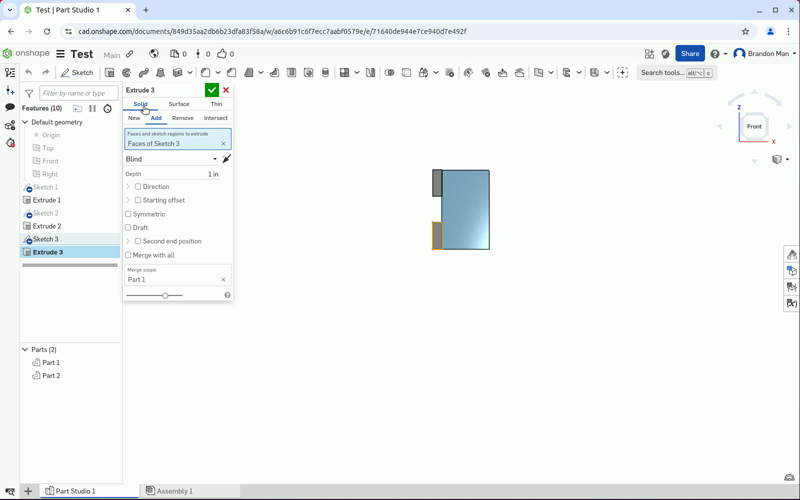
click(143, 106)
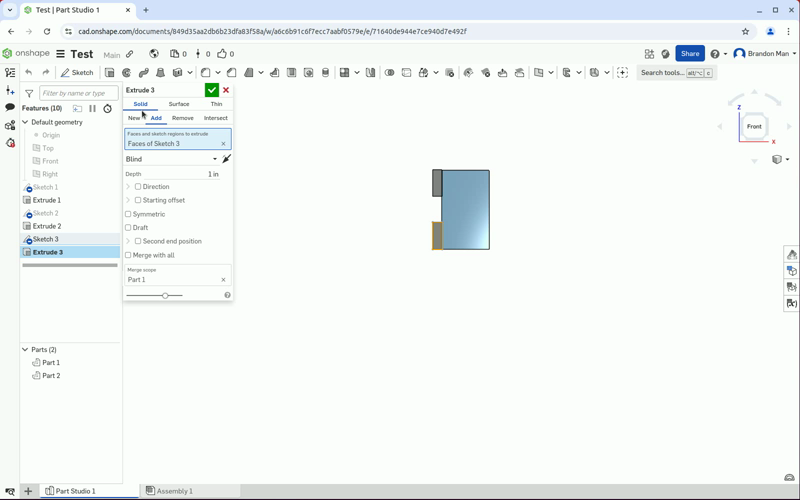
mouse_move(137, 120)
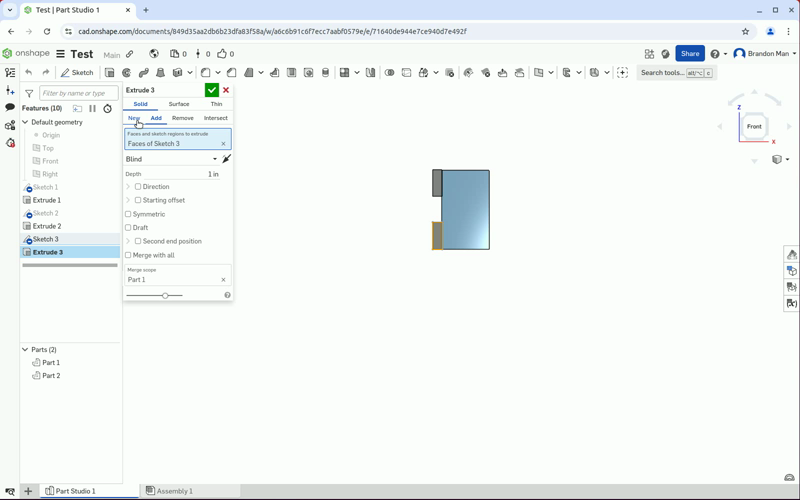
click(137, 120)
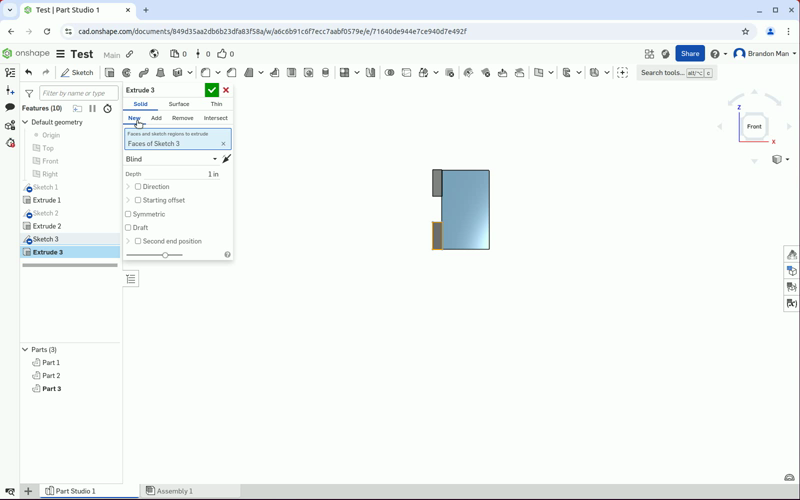
key(tab, 4)
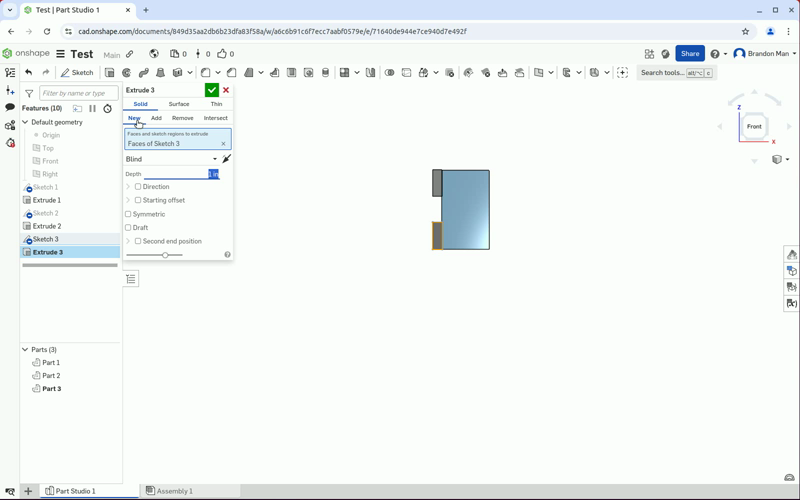
text(1.926)
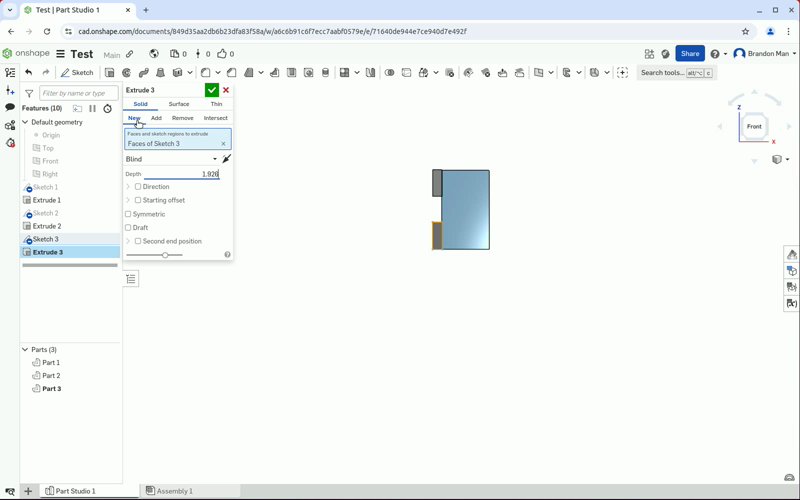
key(enter)
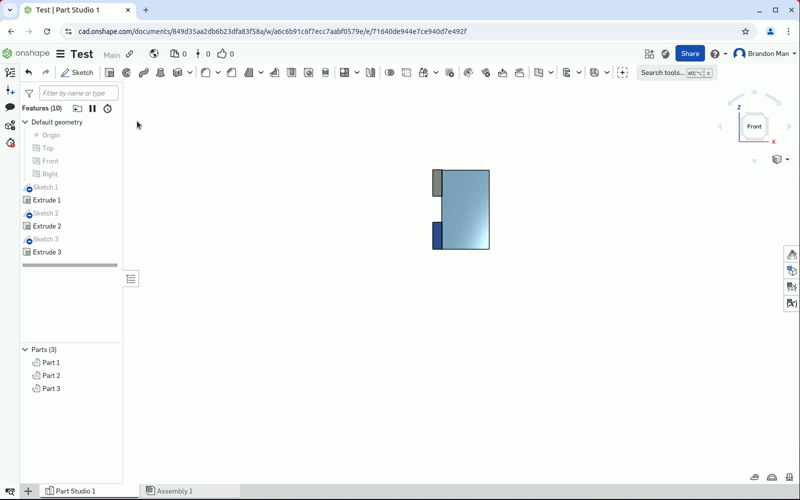
key(shift+h)
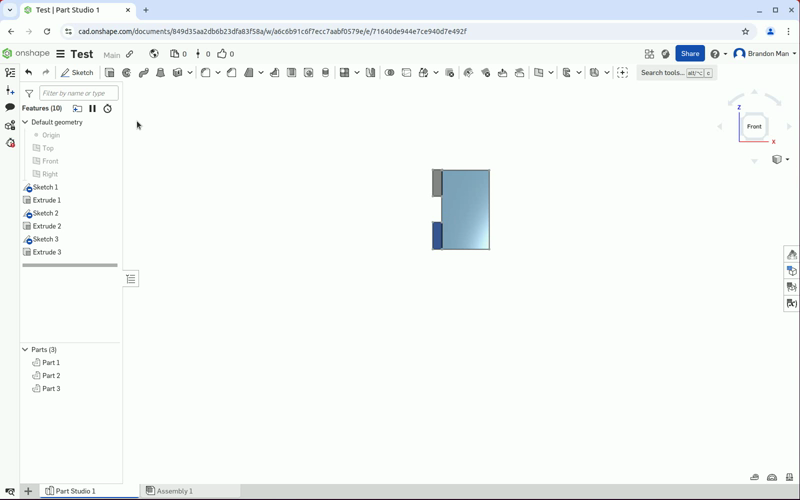
key(shift+h)
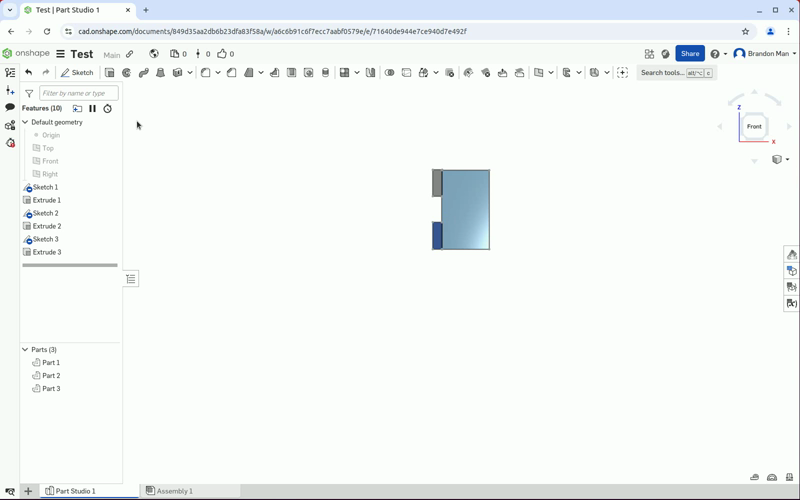
key(shift+7)
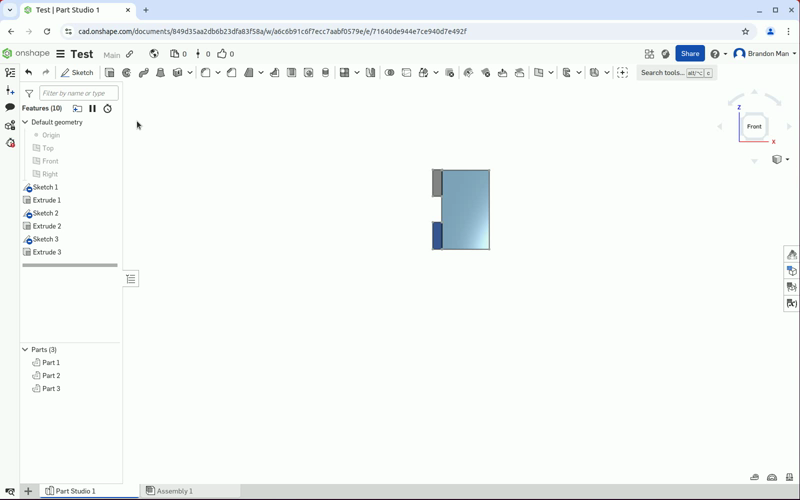
key(left, 2)
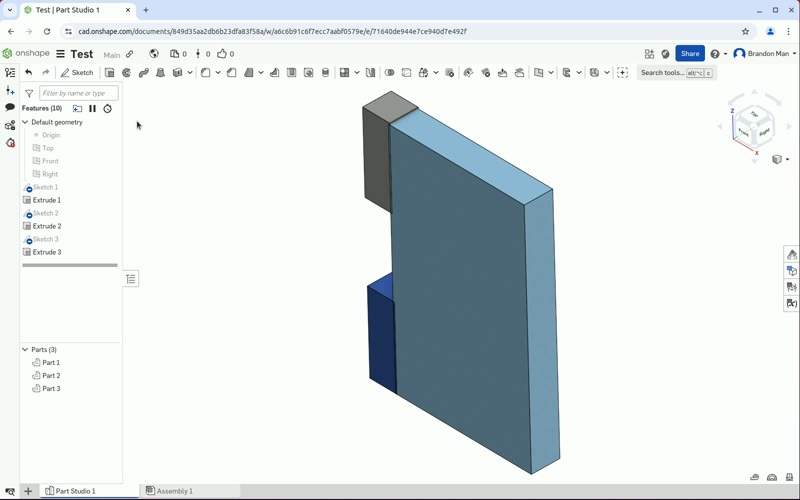
key(down, 2)
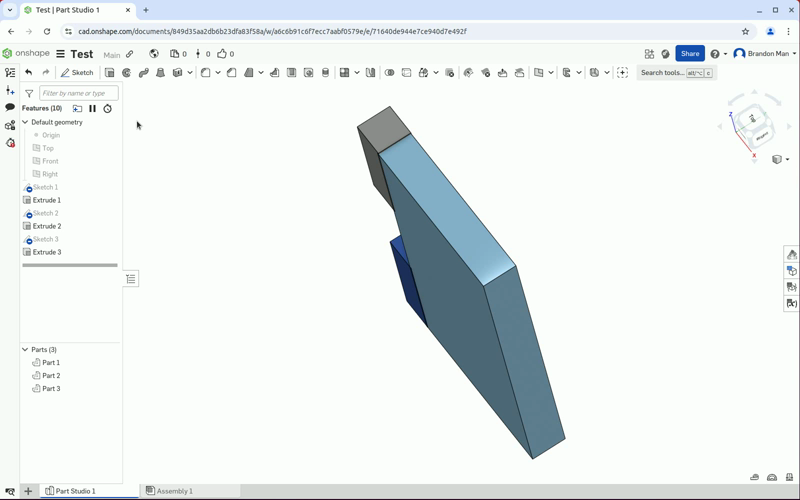
key(up, 2)
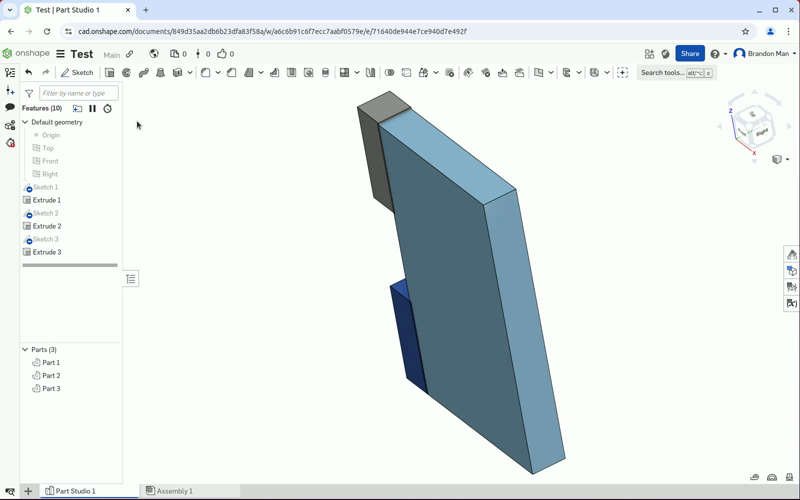
key(right, 2)
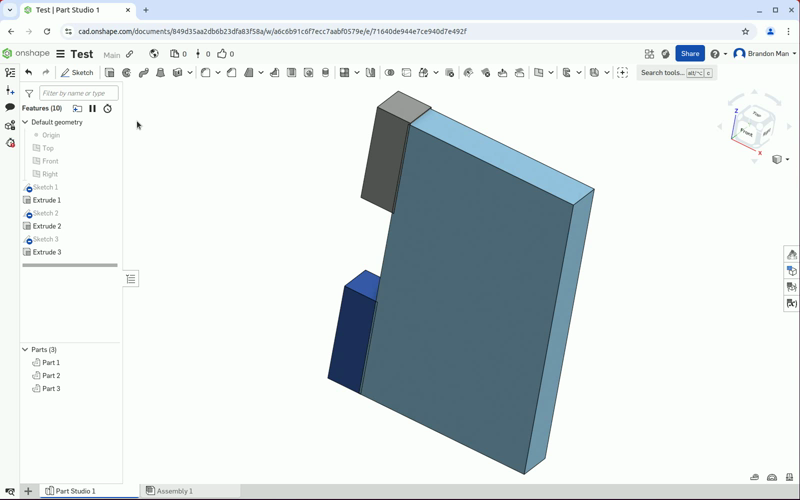
mouse_move(73, 189)
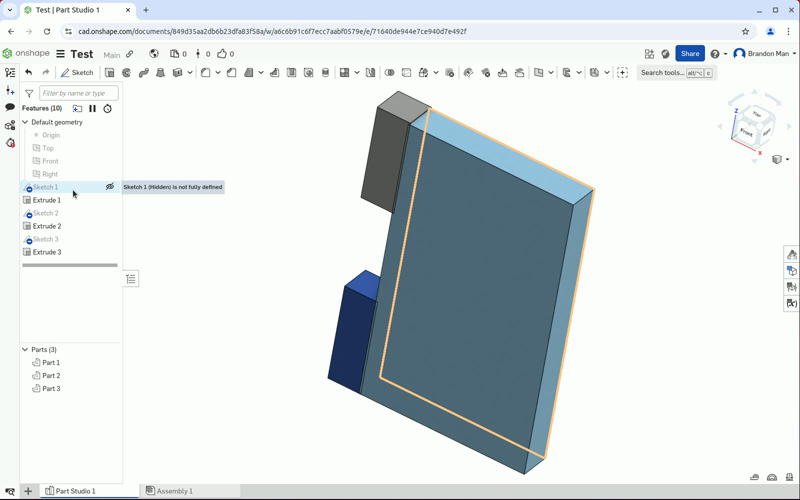
click(73, 189)